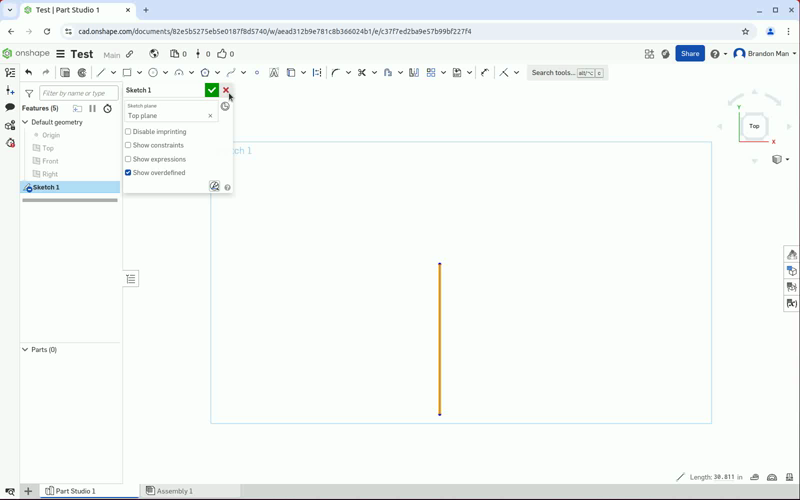
key(shift+h)
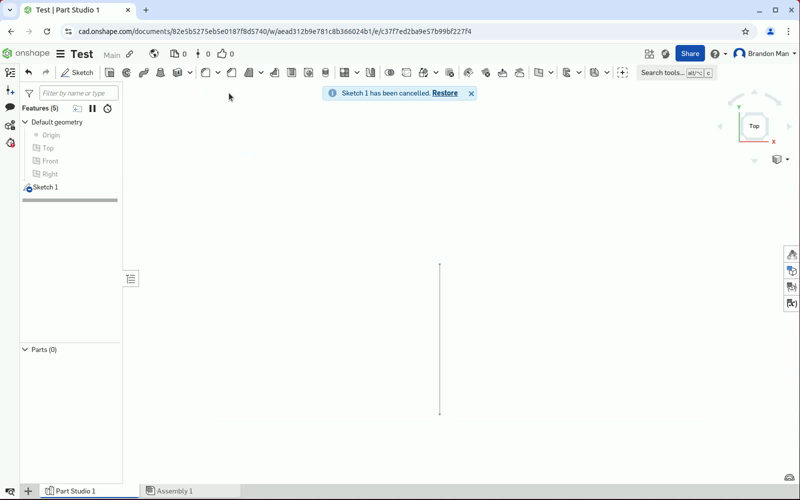
key(shift+s)
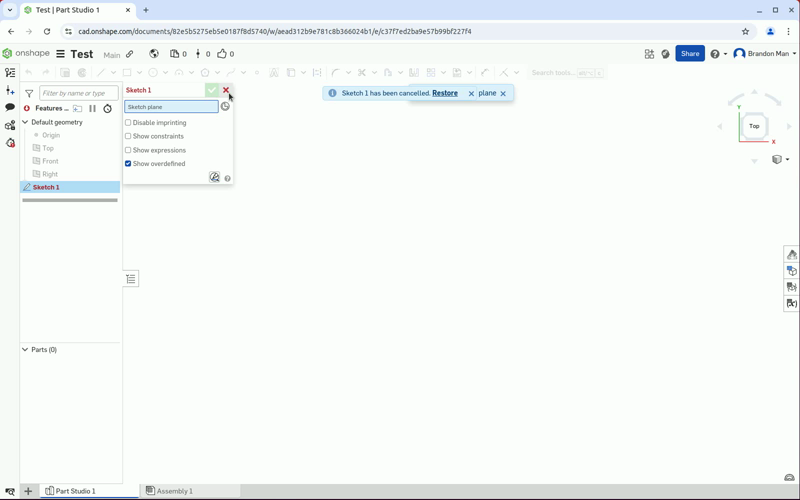
mouse_move(73, 150)
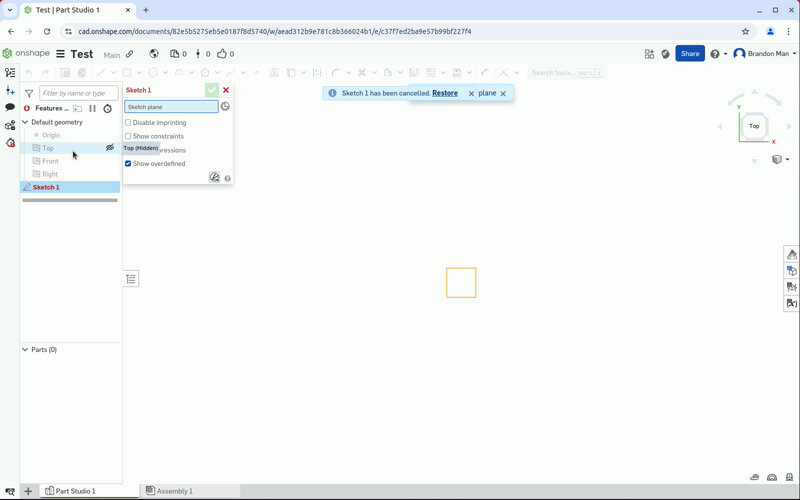
click(73, 150)
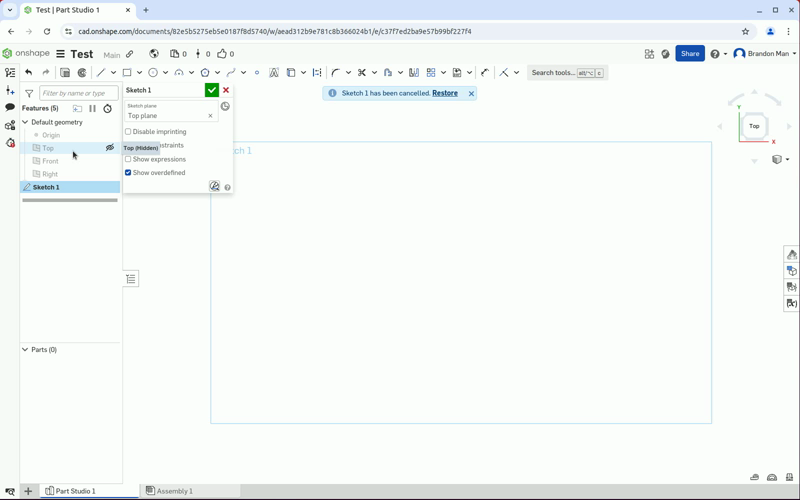
mouse_move(73, 352)
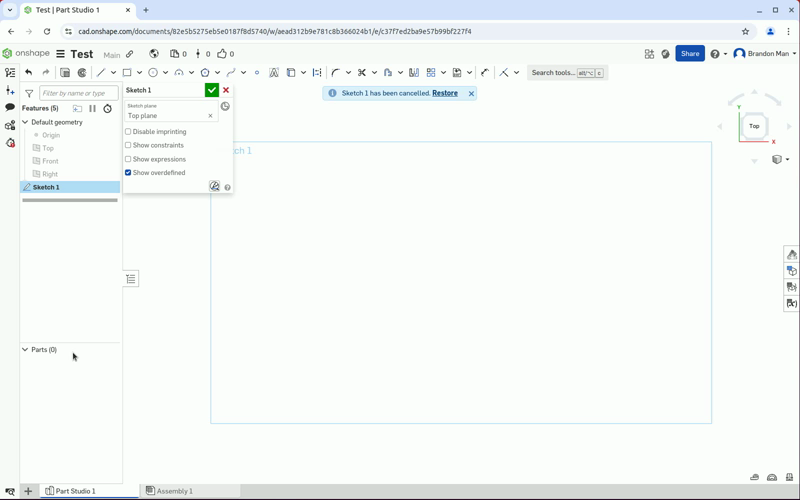
key(y)
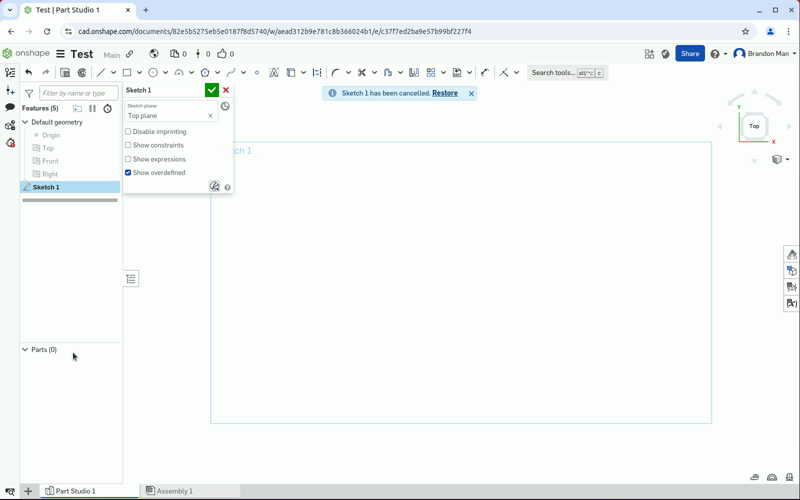
key(l)
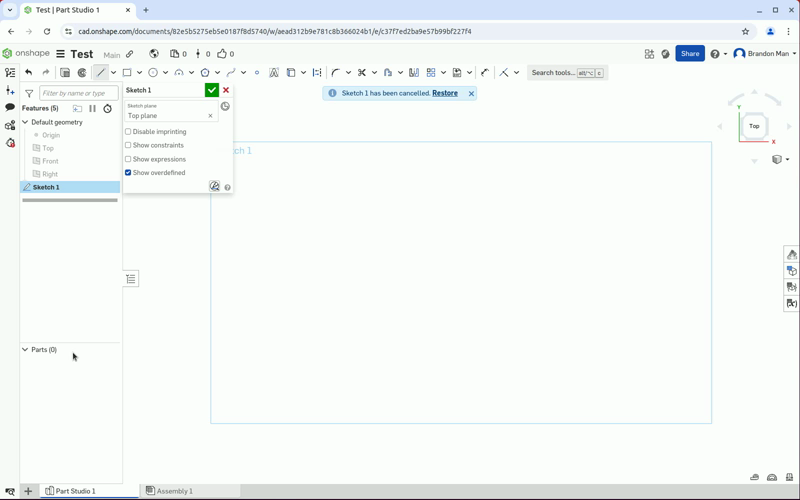
key_down(shift)
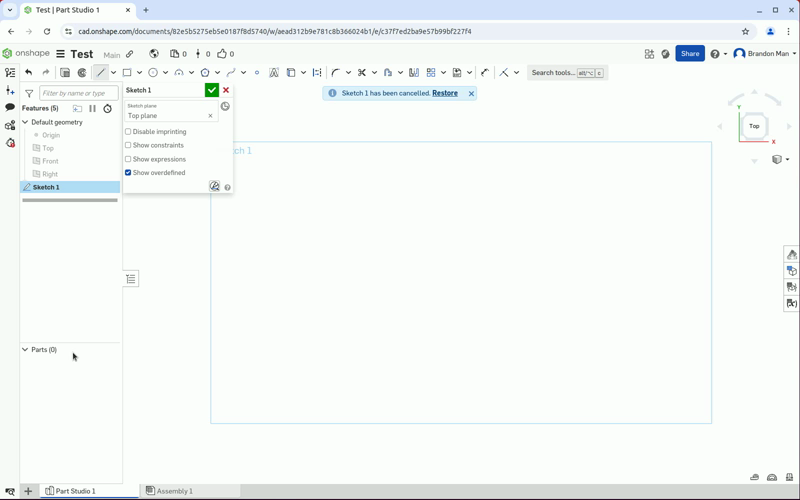
mouse_move(418, 287)
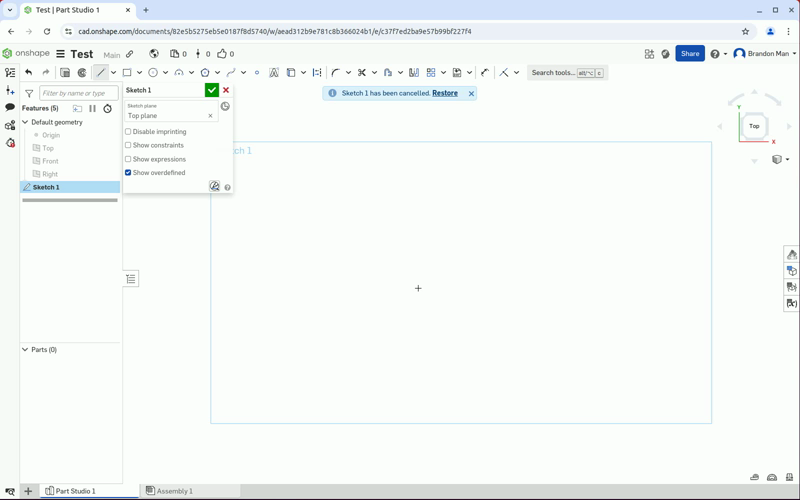
click(418, 287)
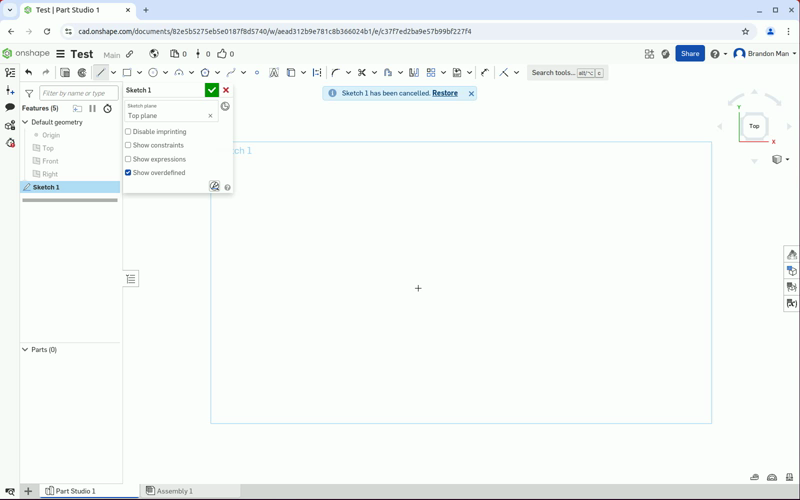
key_up(shift)
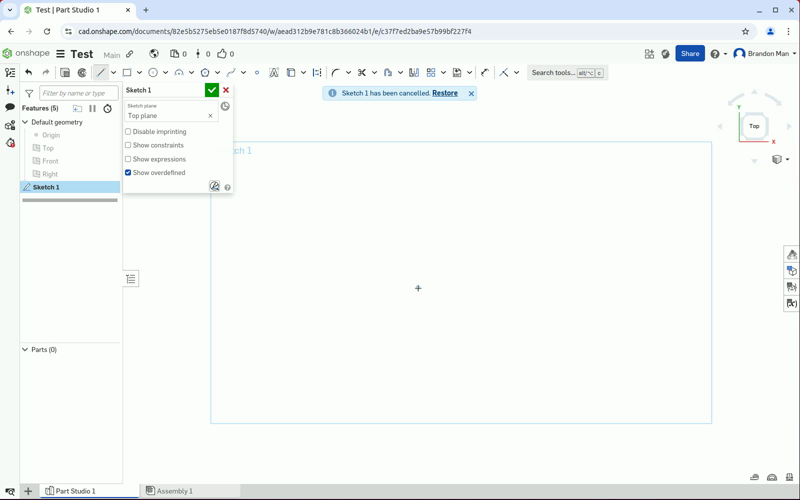
key_down(shift)
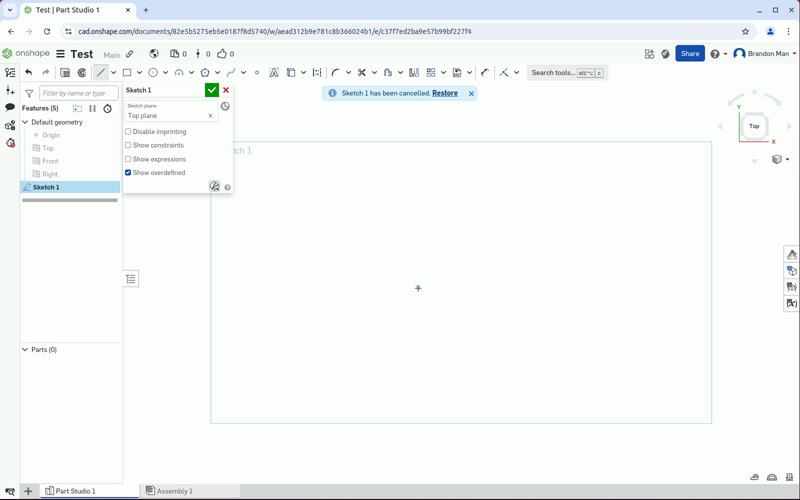
mouse_move(448, 287)
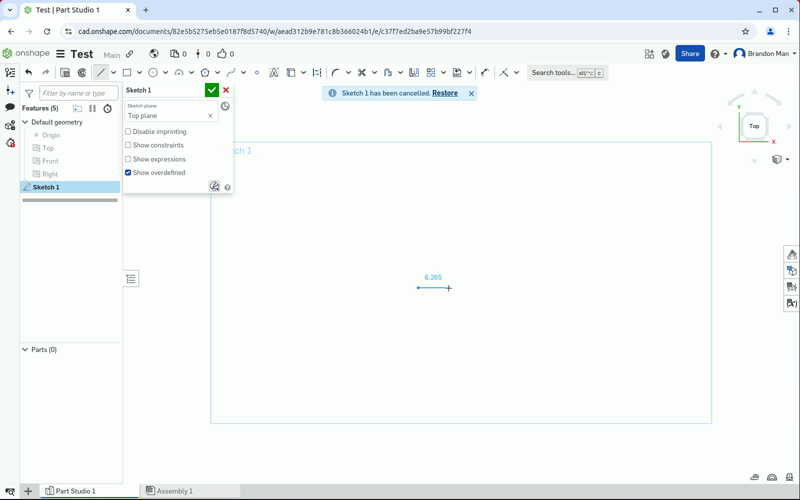
mouse_move(465, 287)
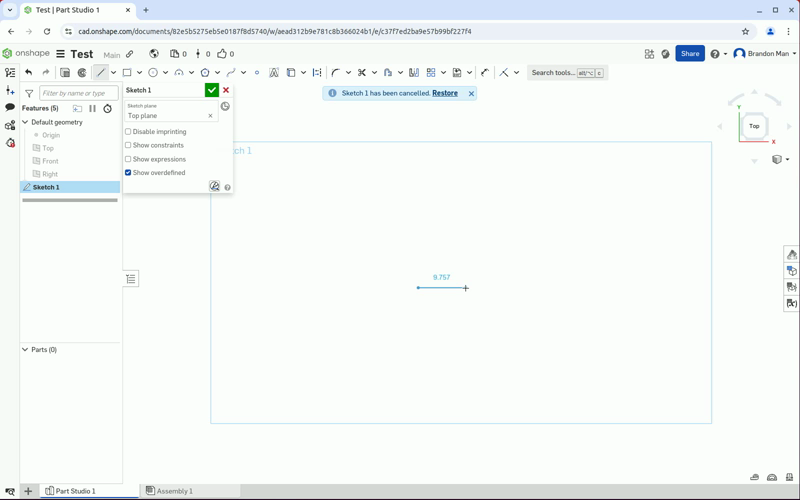
click(465, 287)
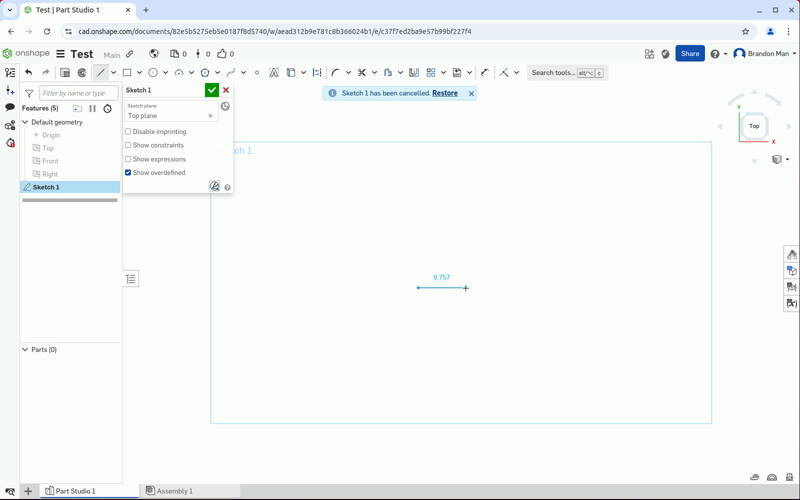
key_up(shift)
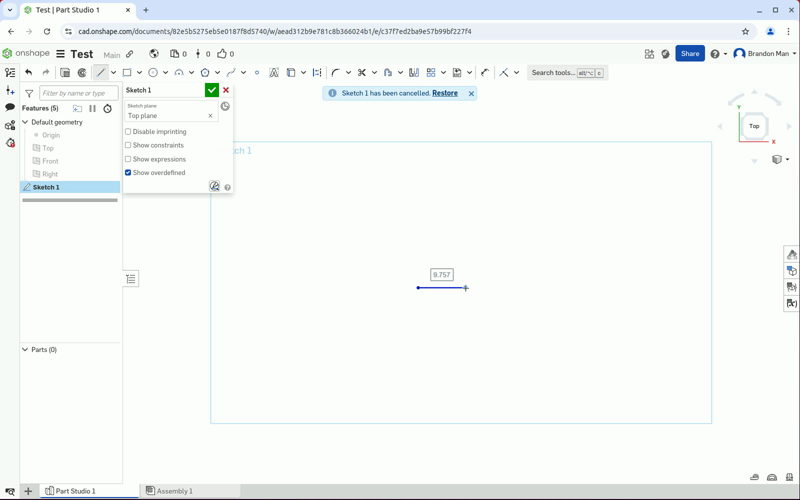
key_down(shift)
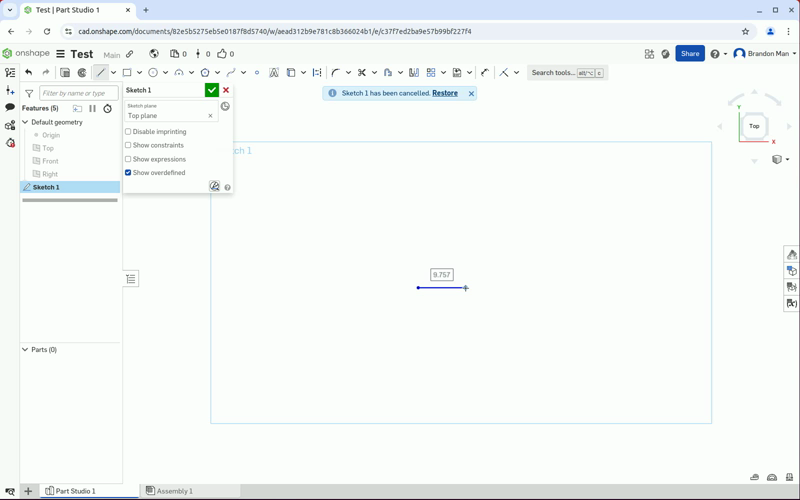
mouse_move(465, 170)
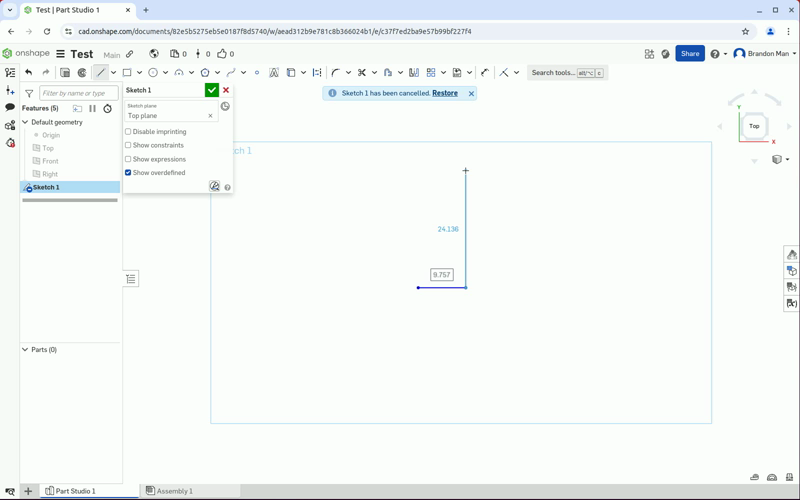
click(465, 170)
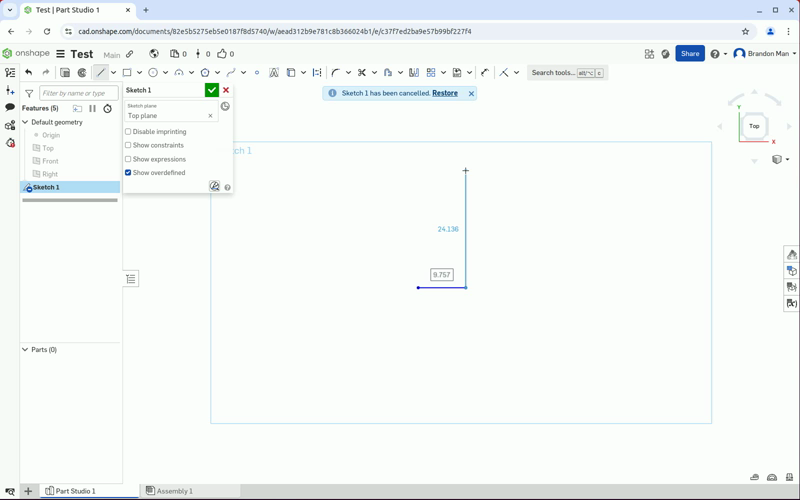
key_up(shift)
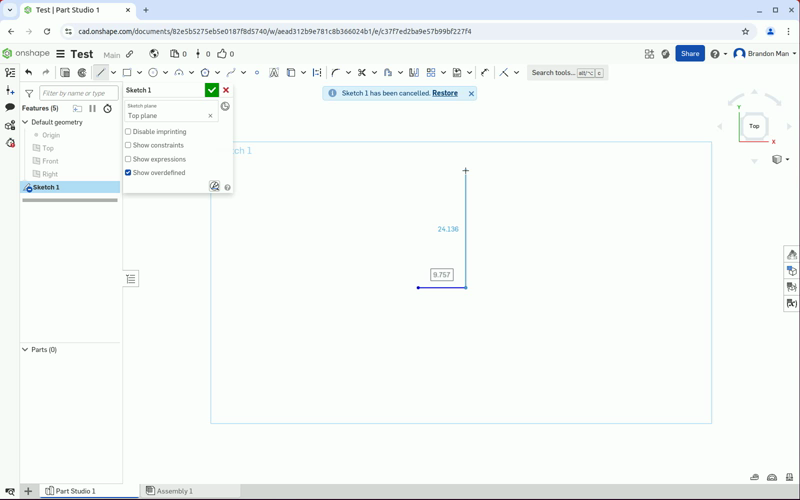
key_down(shift)
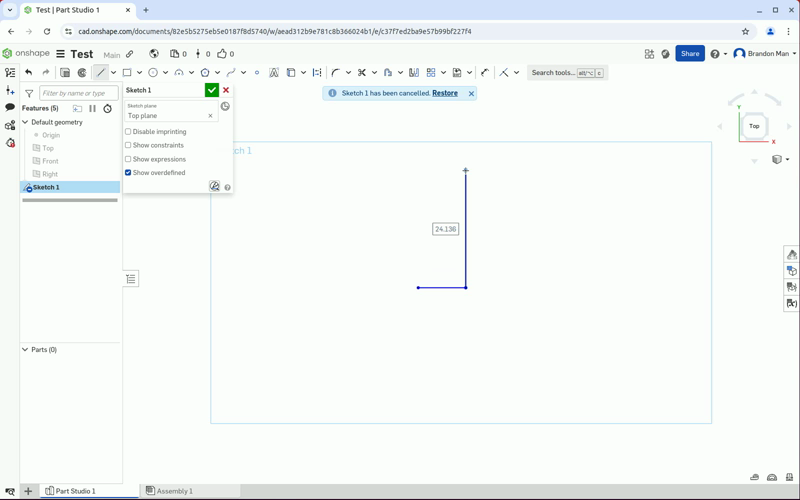
mouse_move(495, 170)
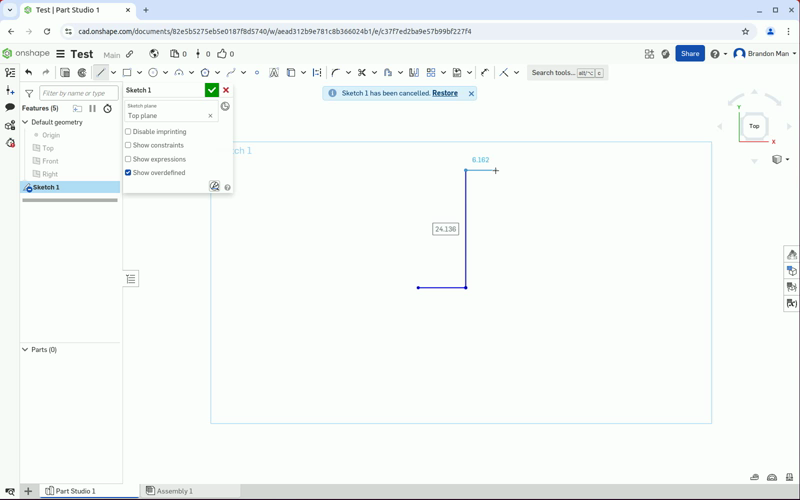
mouse_move(418, 170)
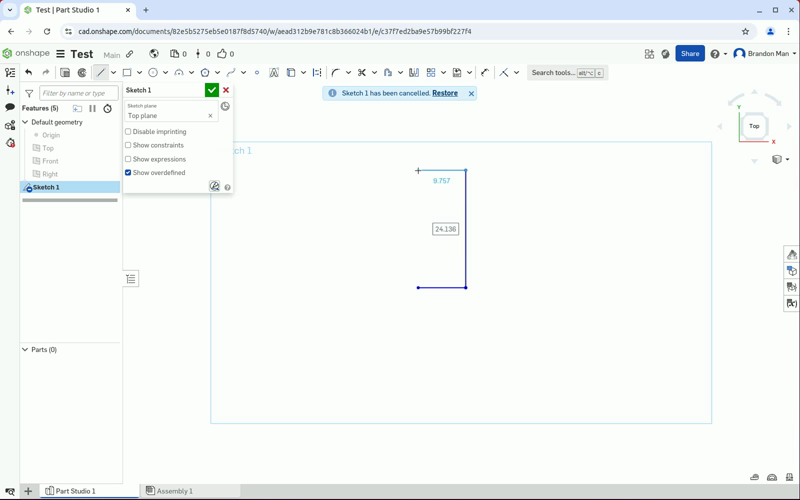
click(418, 170)
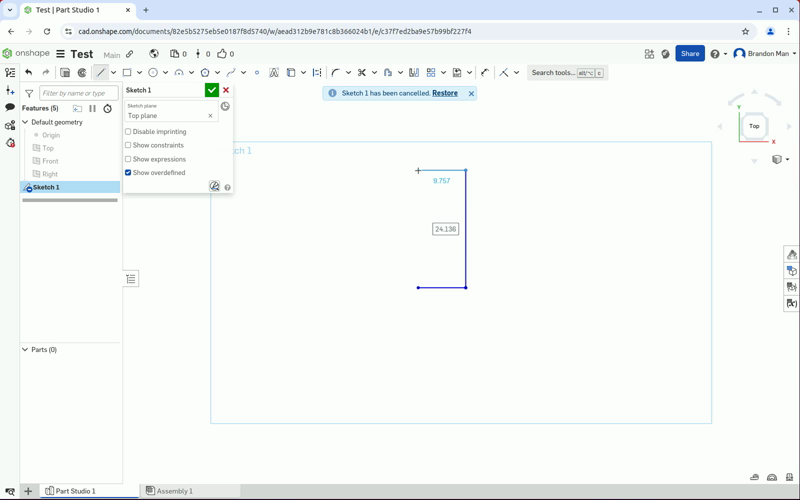
key_up(shift)
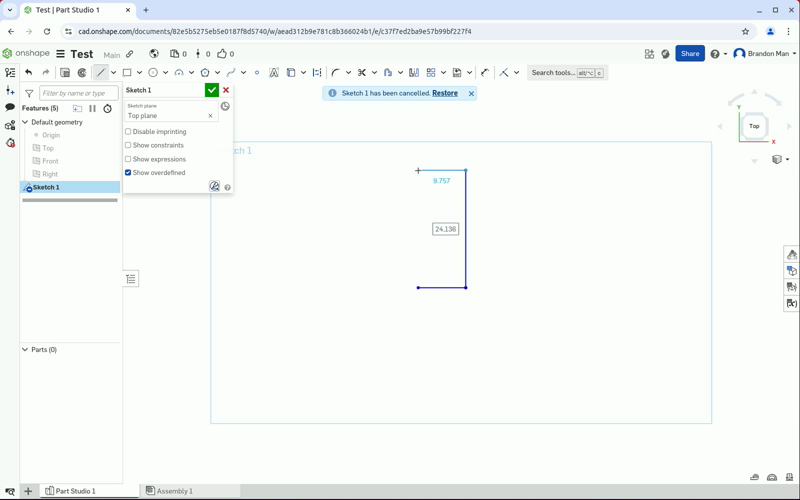
key_down(shift)
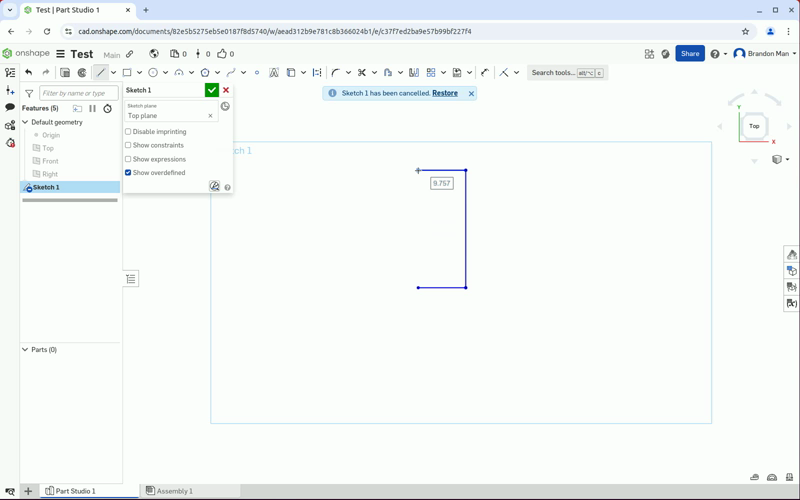
mouse_move(418, 287)
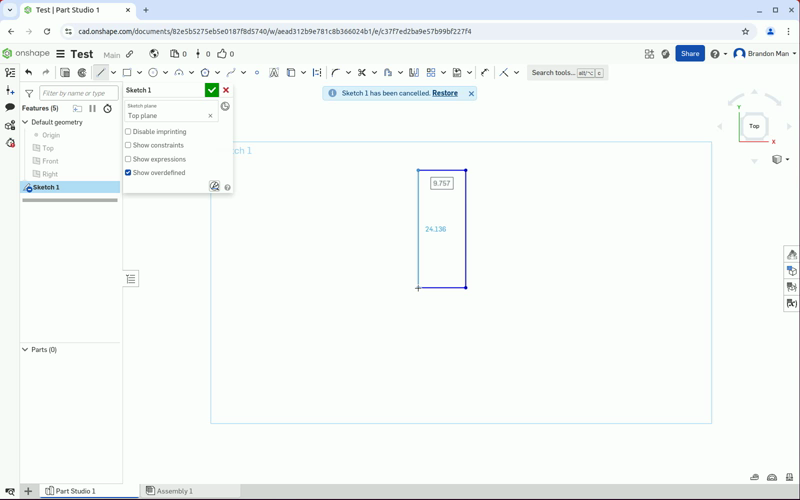
key_up(shift)
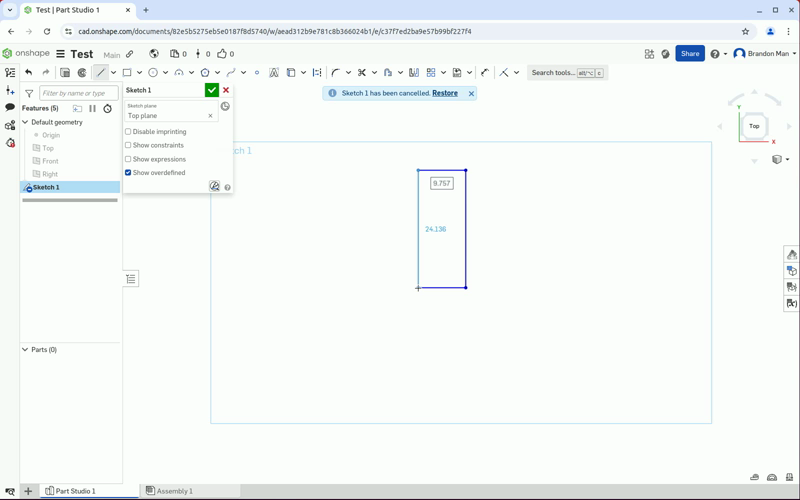
click(418, 287)
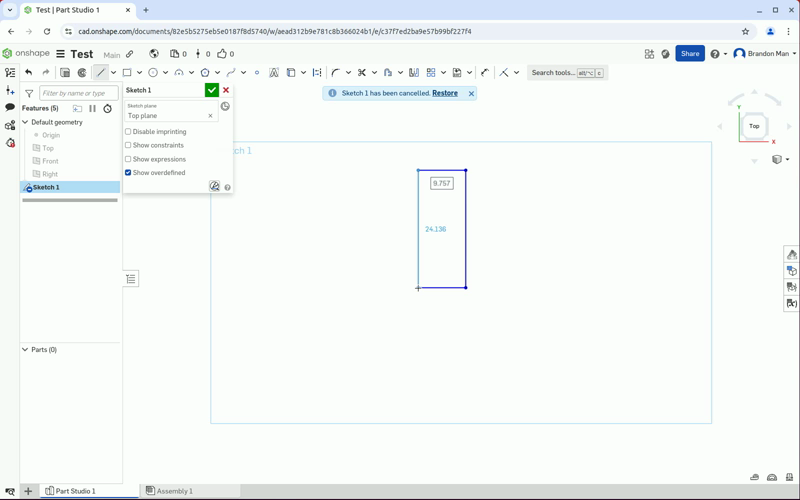
key(esc)
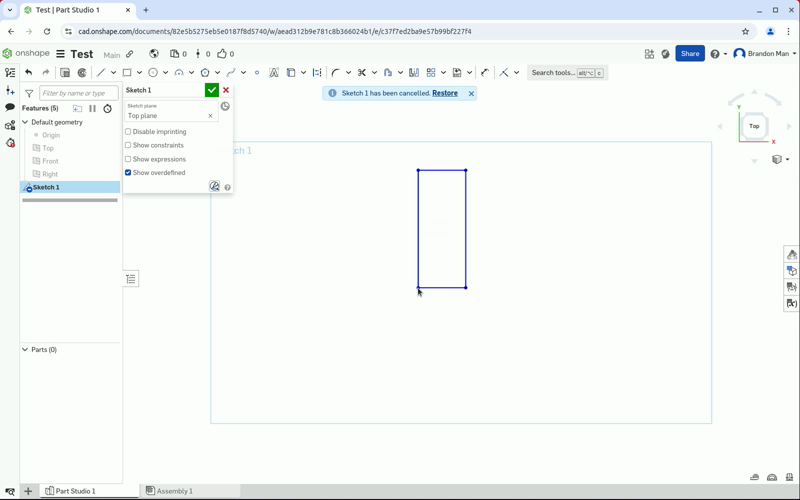
mouse_move(444, 213)
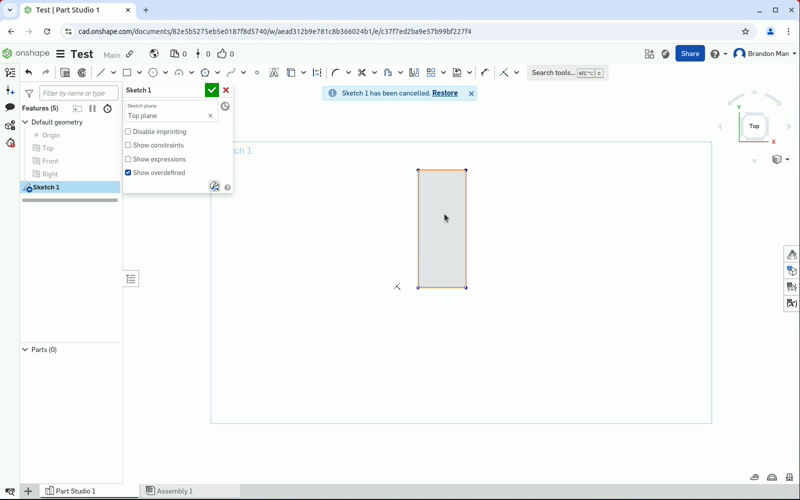
click(444, 213)
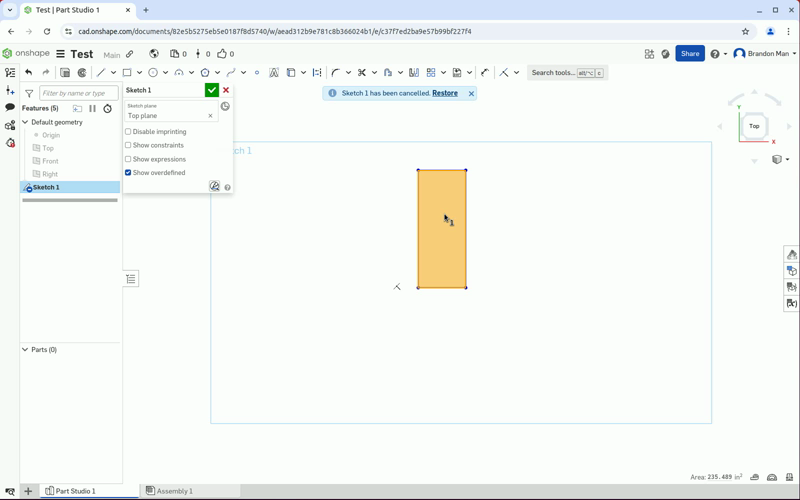
mouse_move(73, 352)
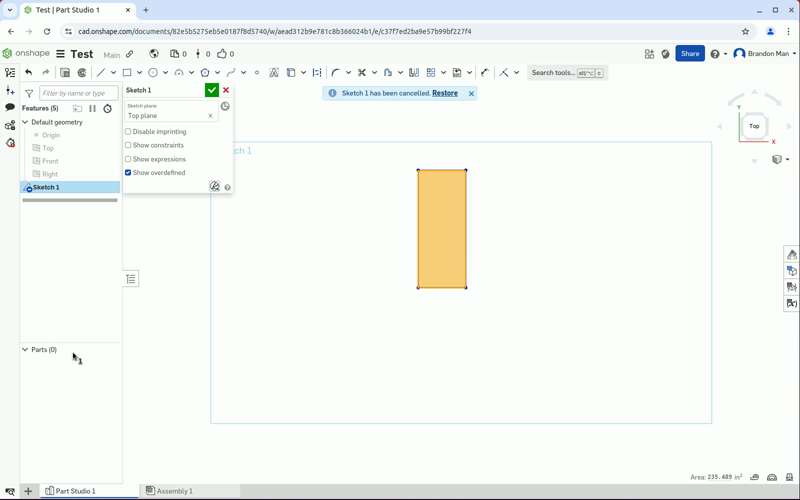
key(shift+y)
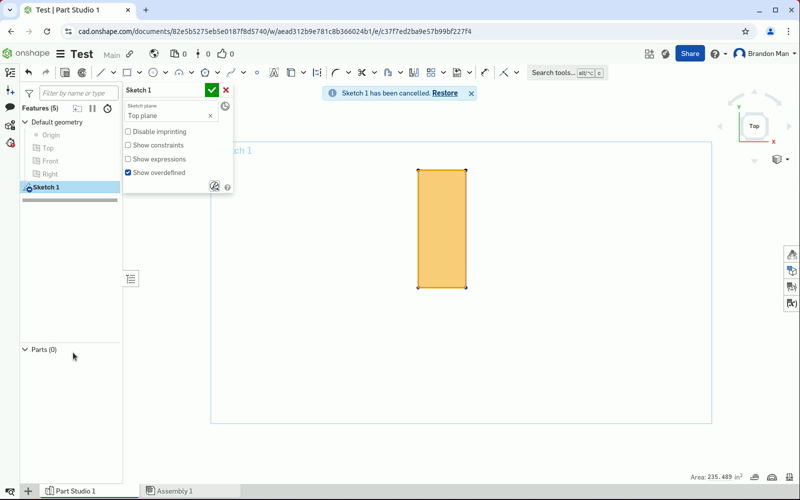
key(shift+e)
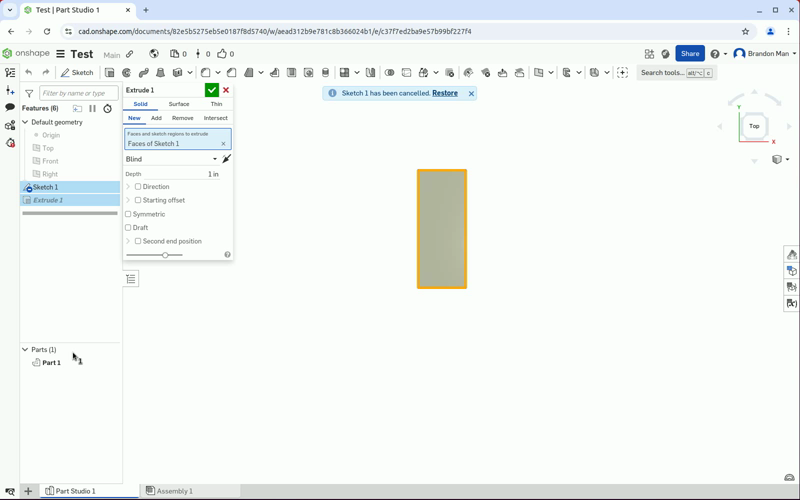
mouse_move(143, 106)
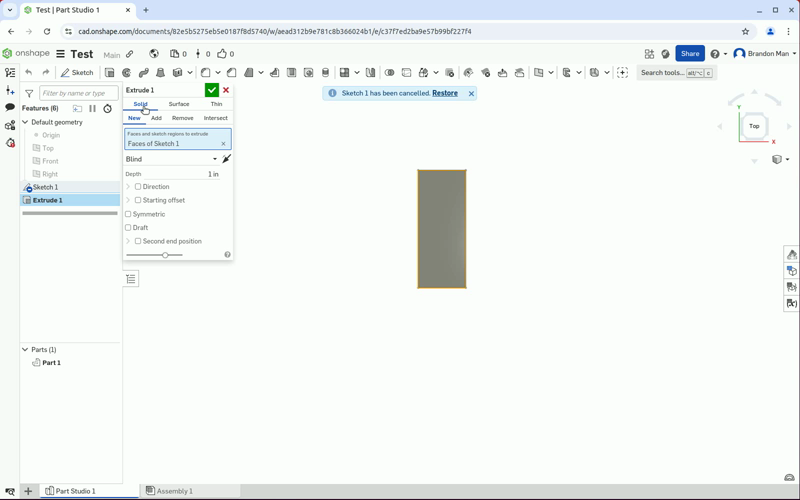
click(143, 106)
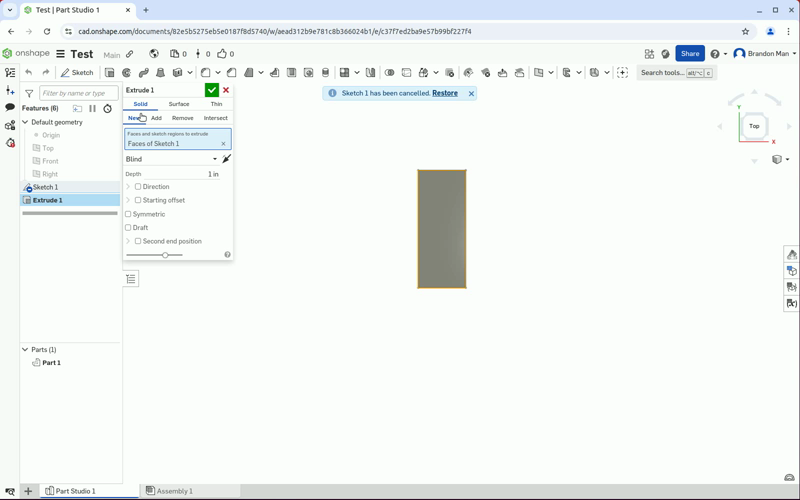
mouse_move(137, 120)
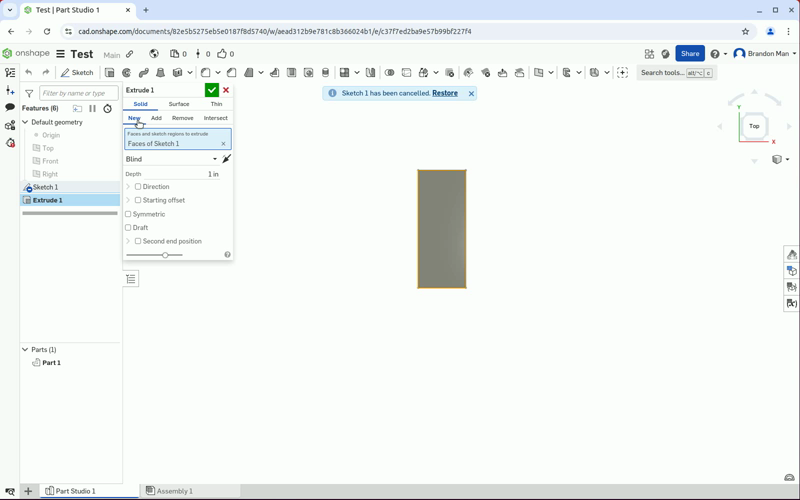
click(137, 120)
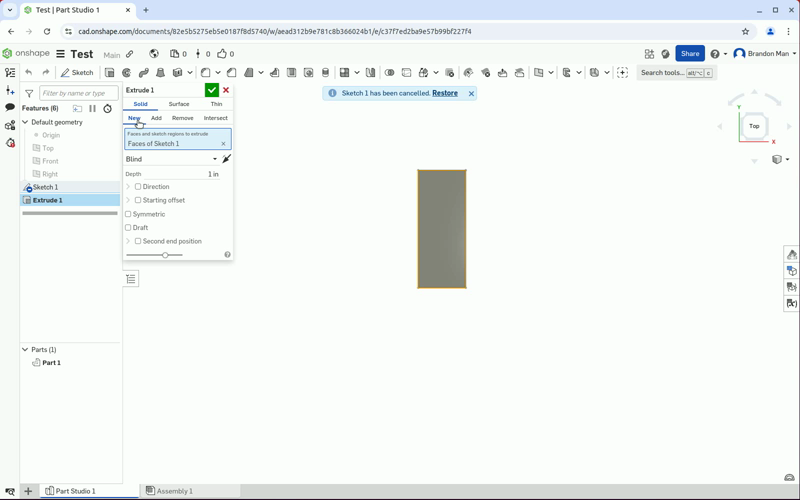
key(tab, 4)
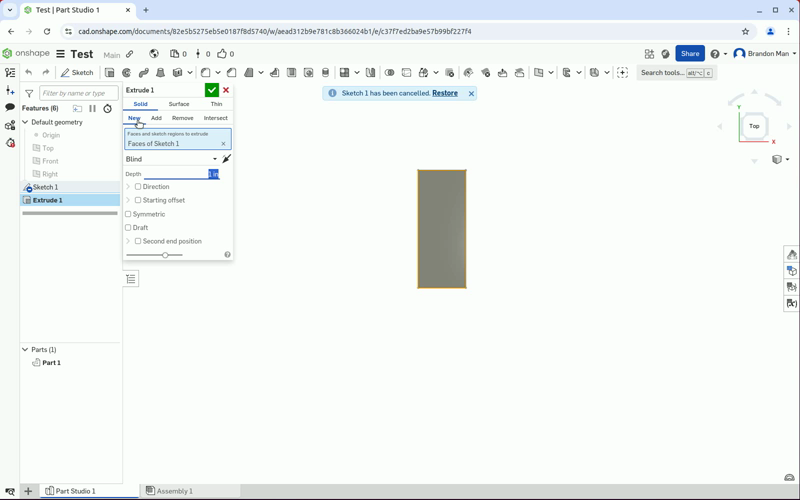
text(0.963)
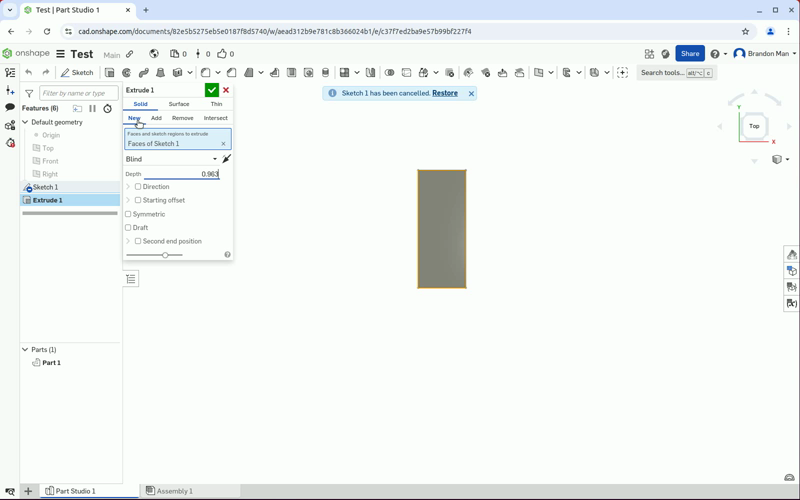
key(enter)
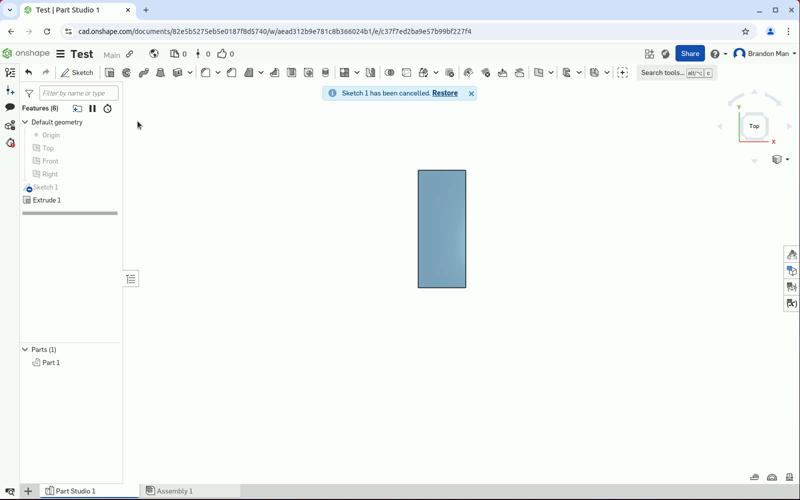
key(shift+h)
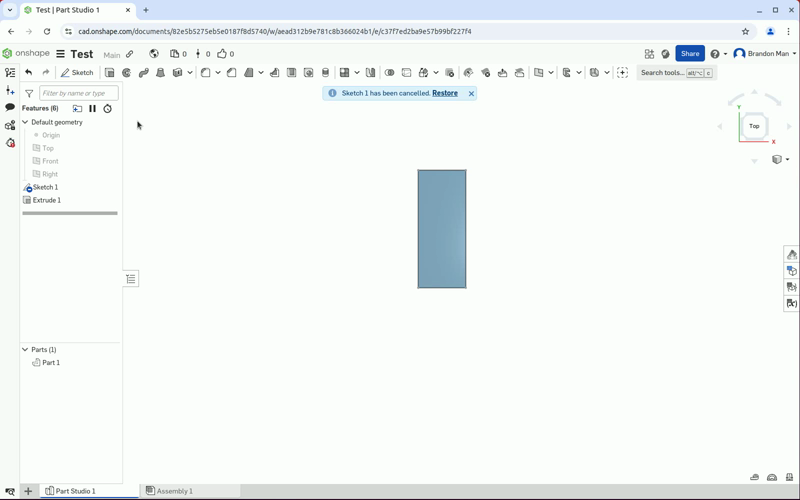
key(shift+h)
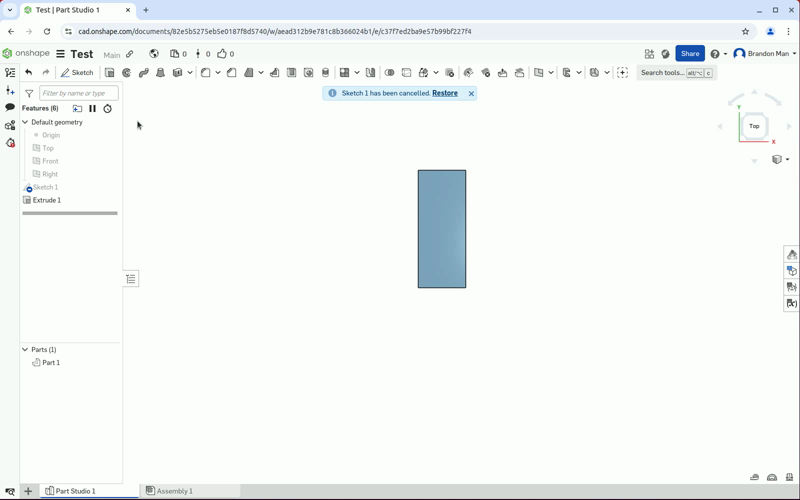
mouse_move(73, 189)
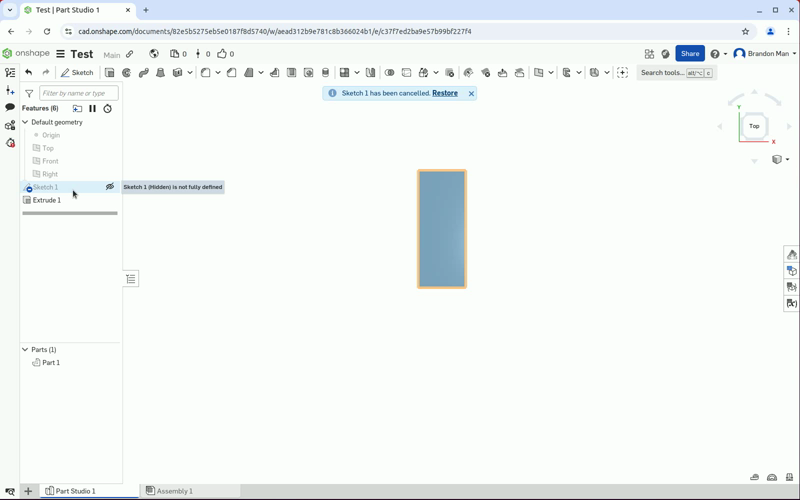
click(73, 189)
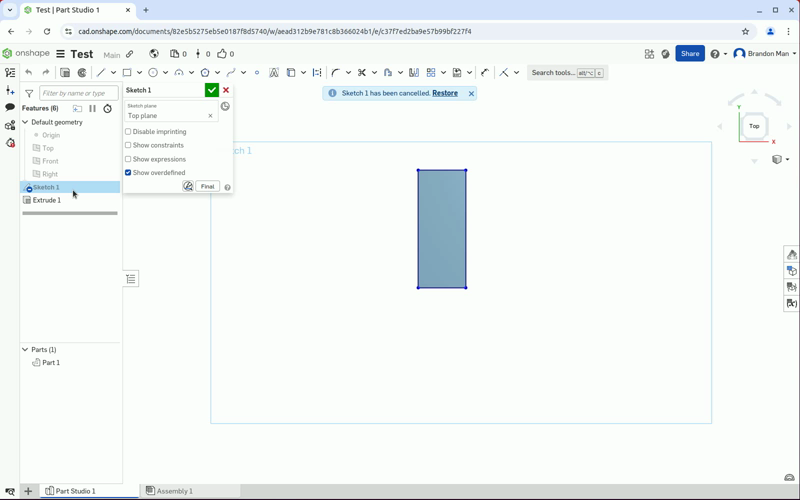
mouse_move(229, 92)
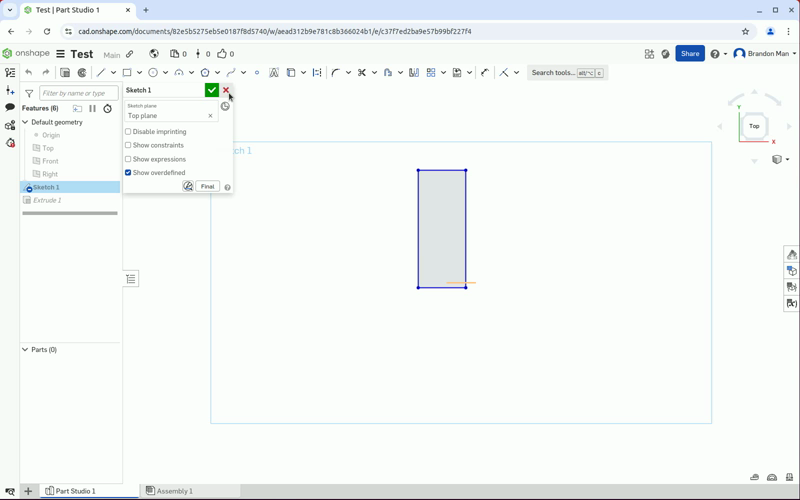
click(229, 92)
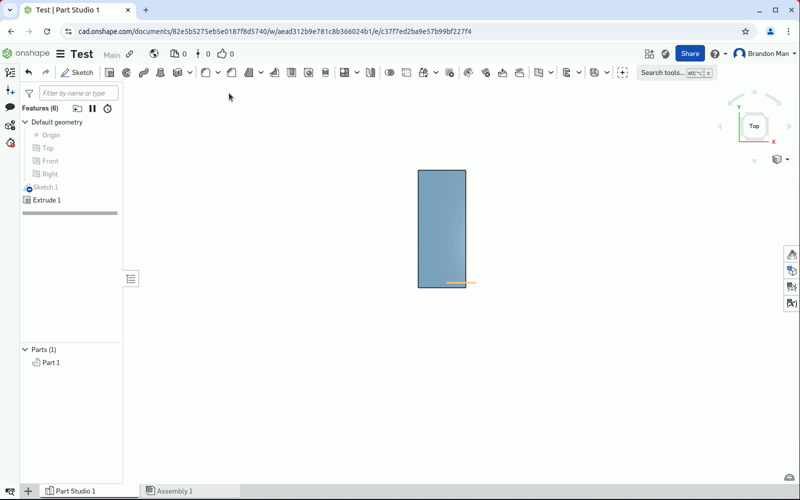
mouse_move(541, 75)
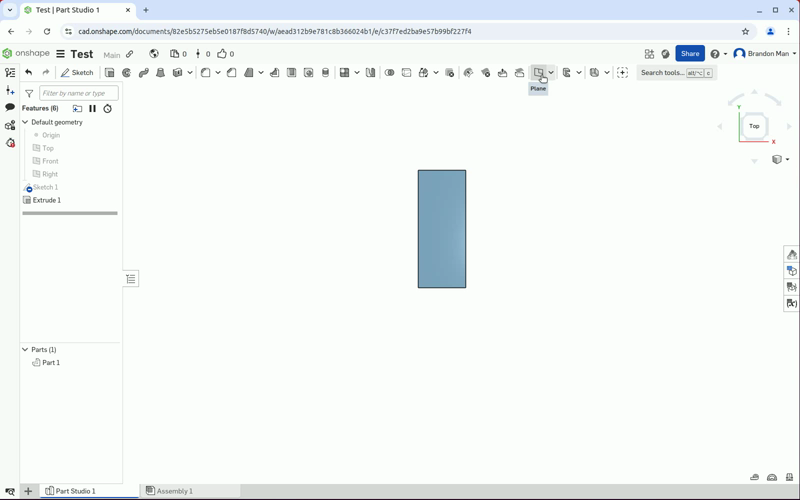
click(541, 75)
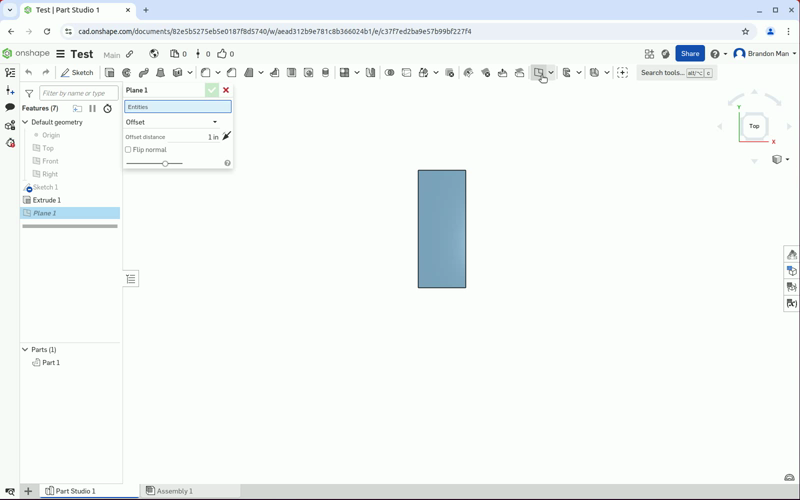
mouse_move(73, 150)
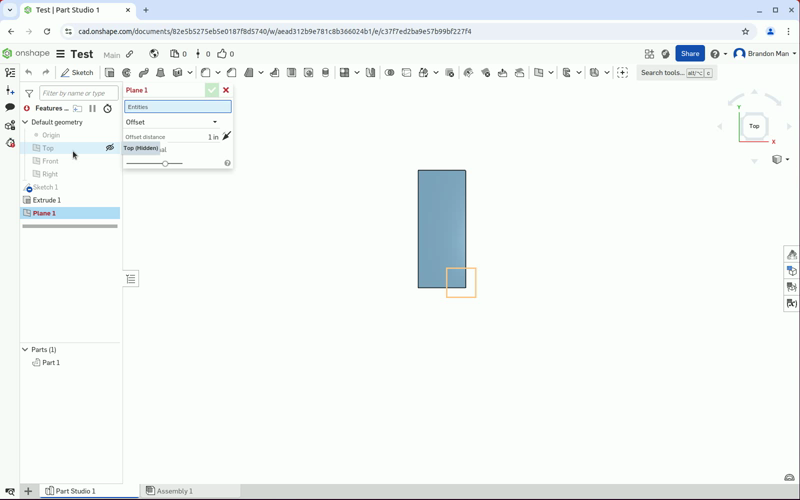
click(73, 150)
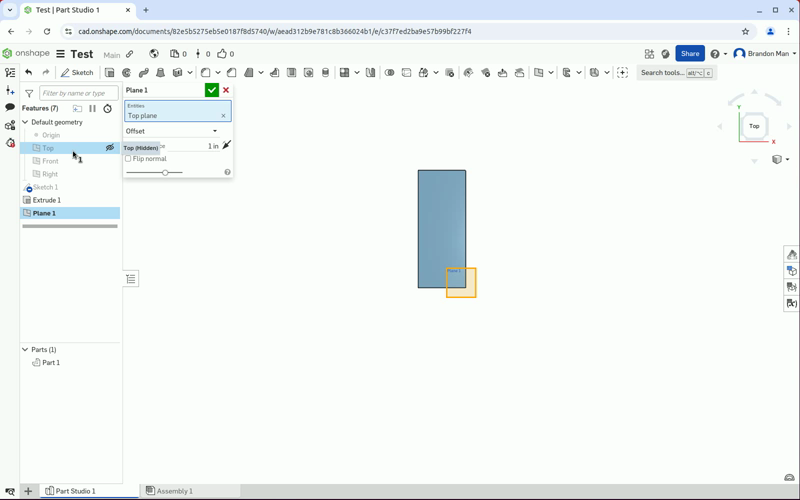
key(tab, 2)
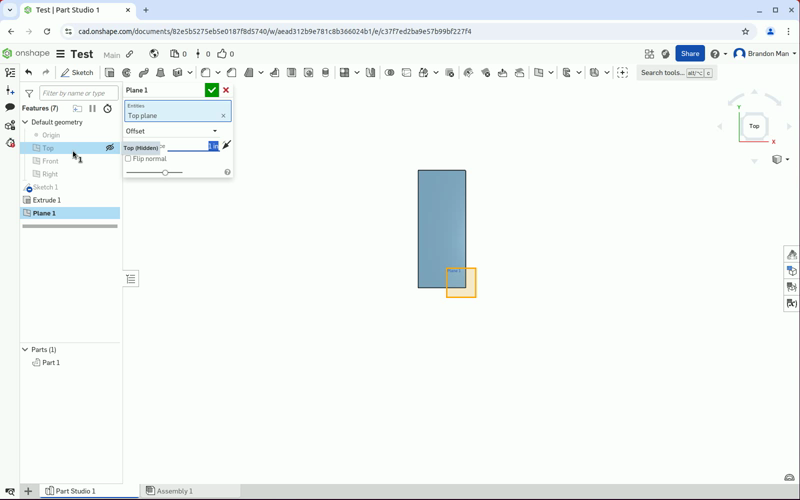
text(0.955)
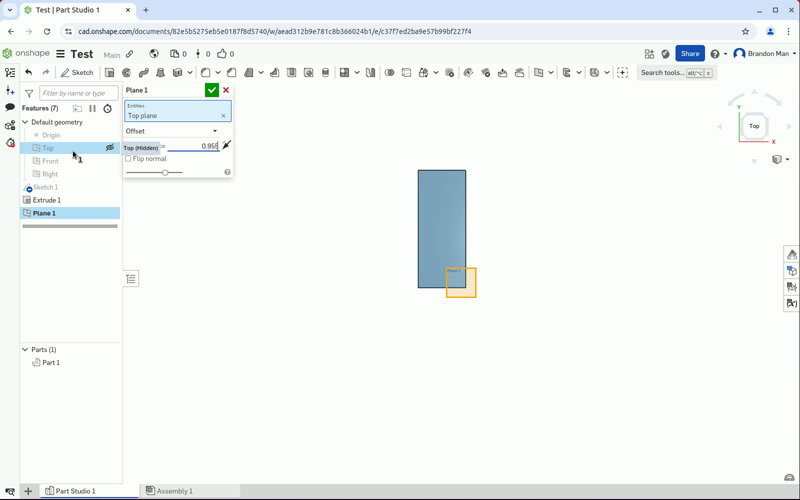
key(enter, 2)
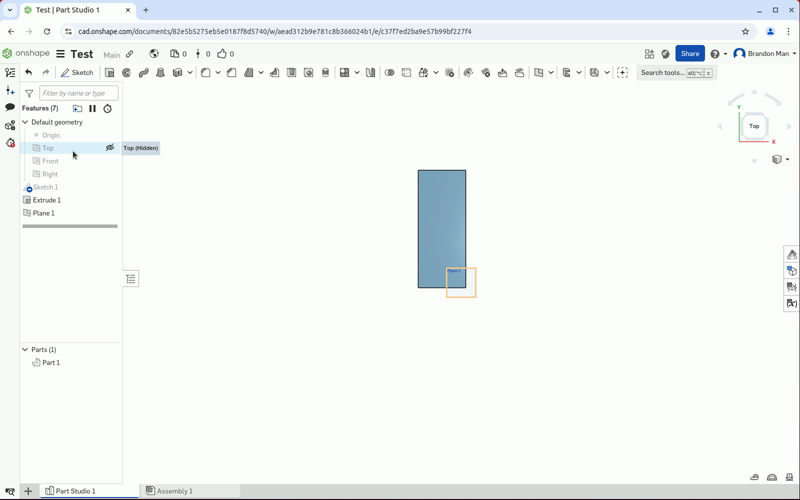
key(shift+s)
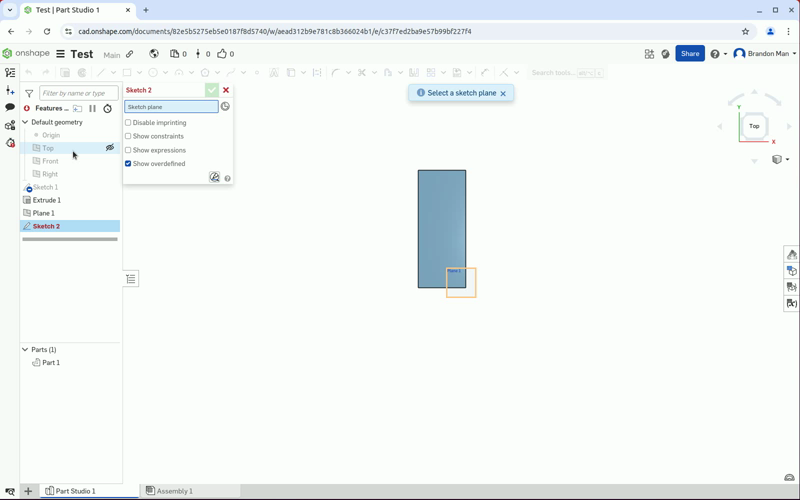
mouse_move(73, 215)
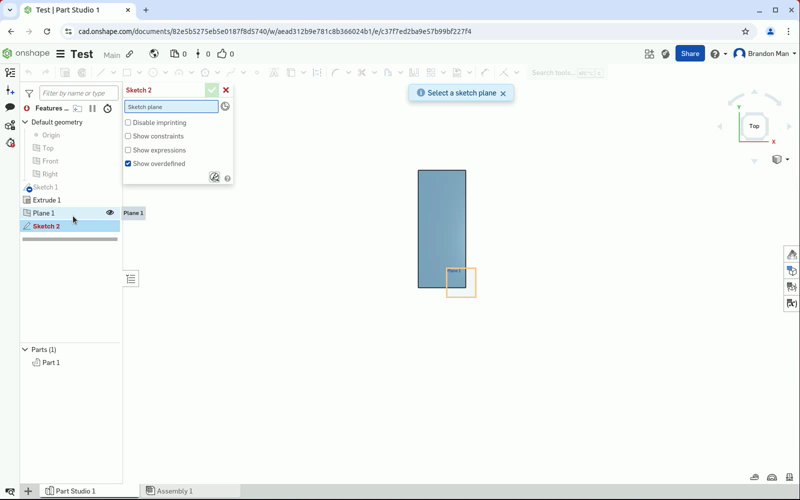
click(73, 215)
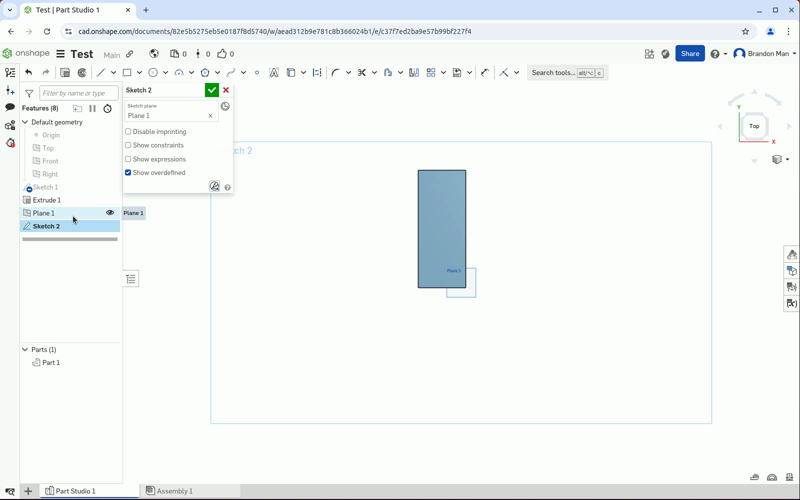
mouse_move(73, 352)
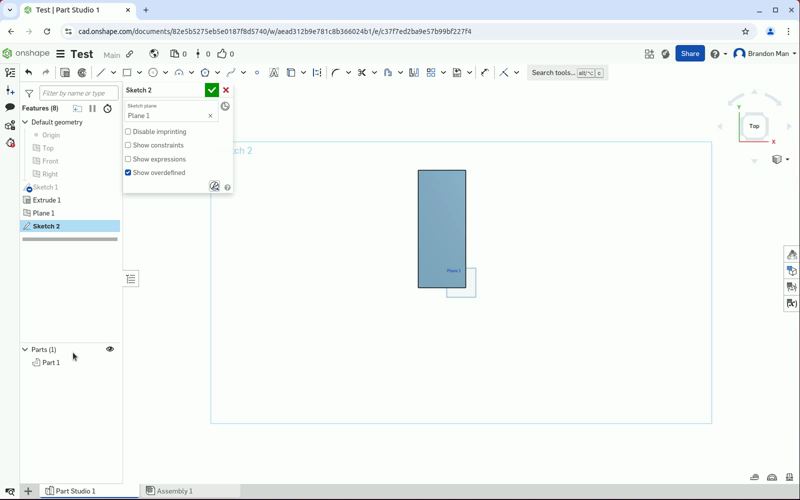
key(y)
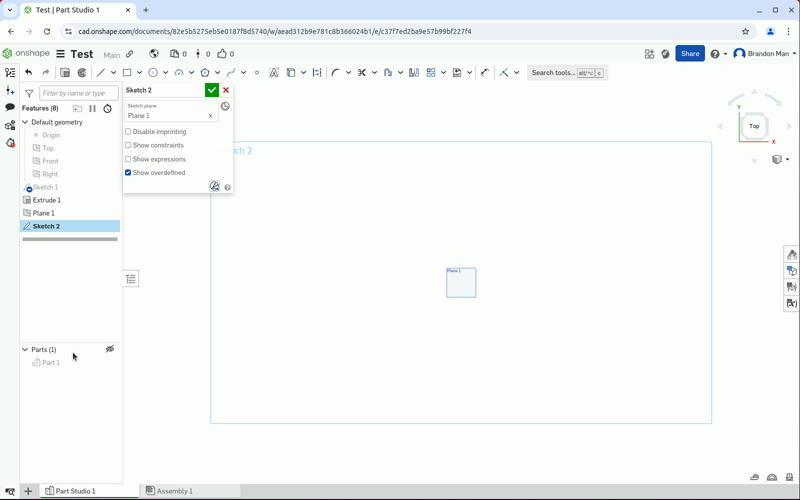
key(l)
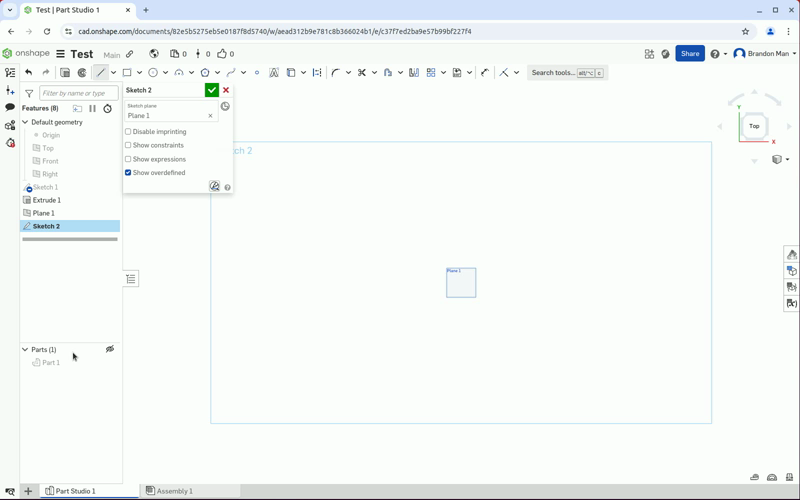
key_down(shift)
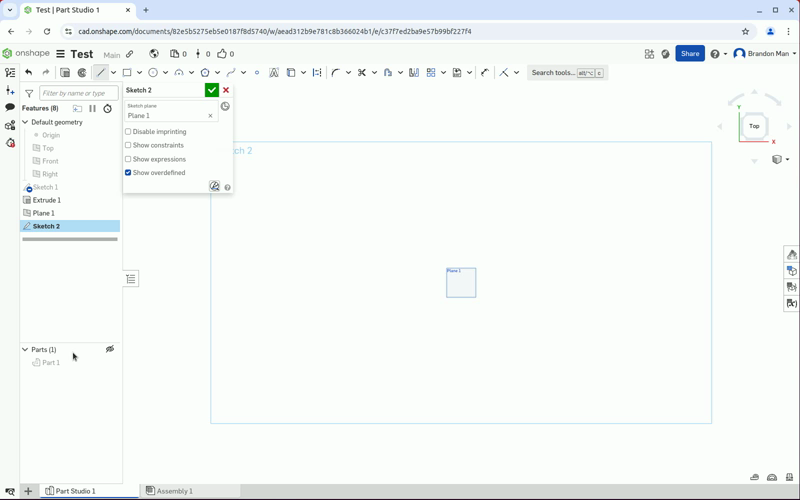
mouse_move(425, 280)
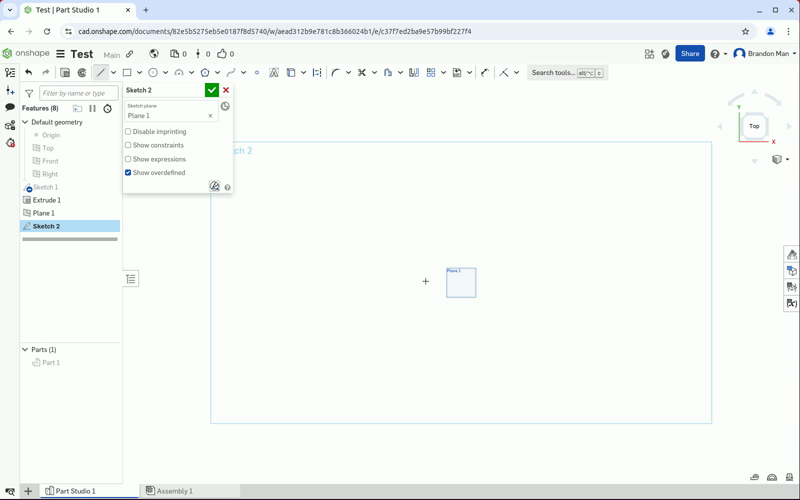
click(425, 280)
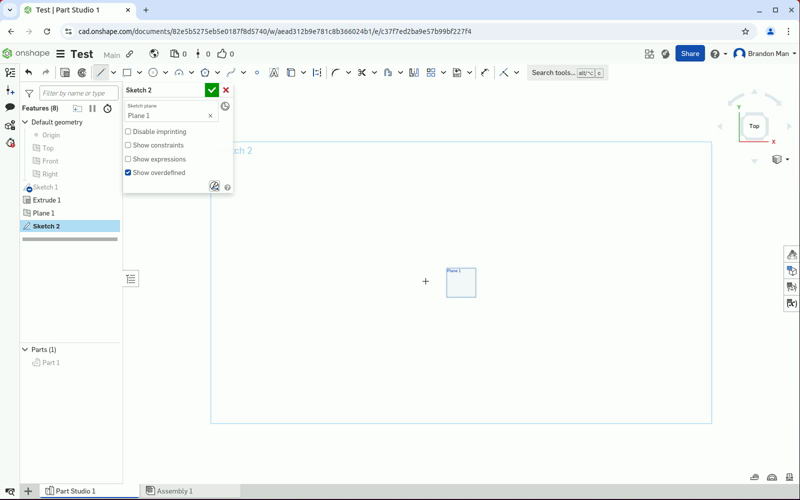
key_up(shift)
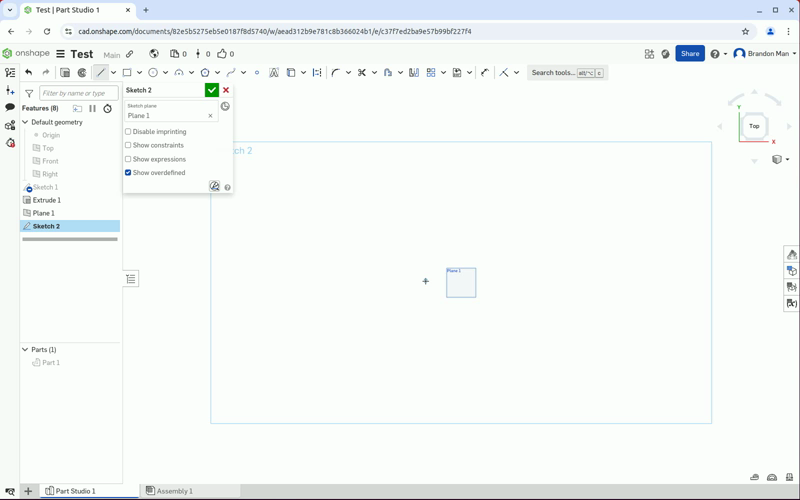
key_down(shift)
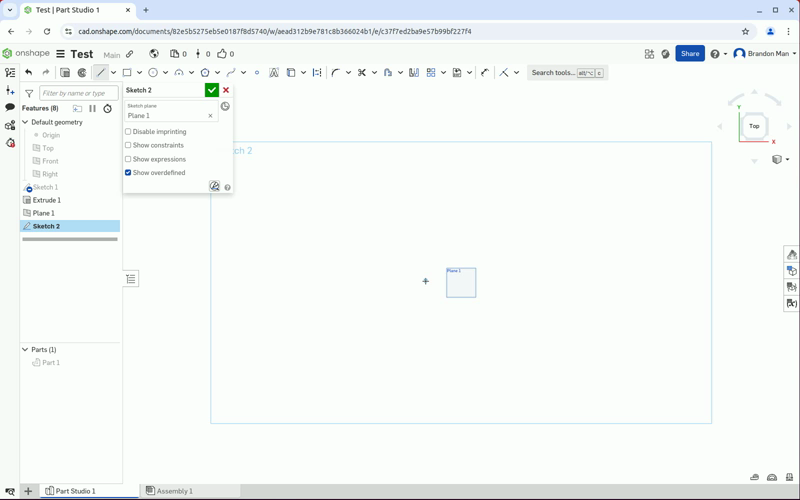
mouse_move(455, 280)
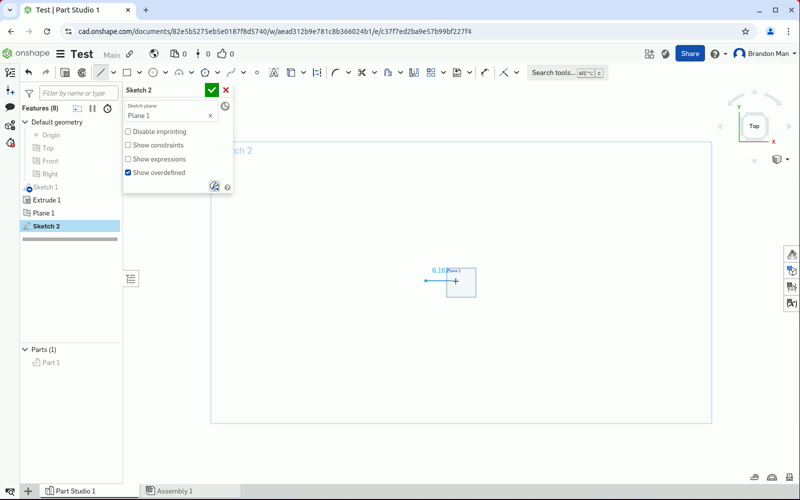
mouse_move(427, 280)
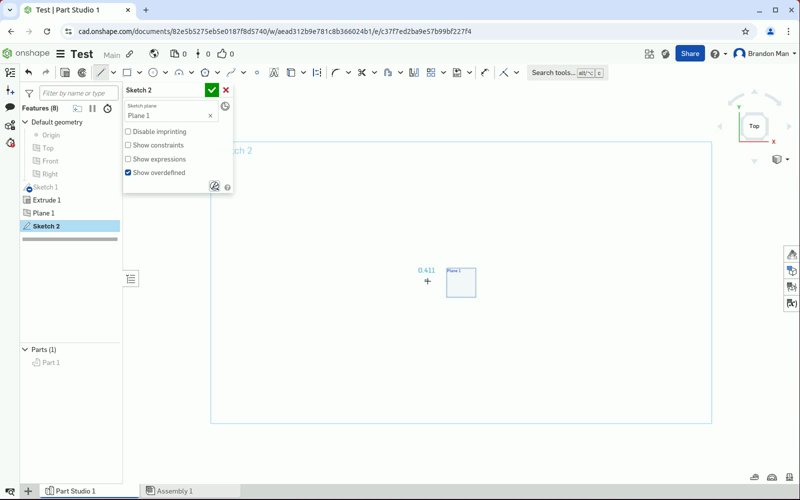
scroll(6)
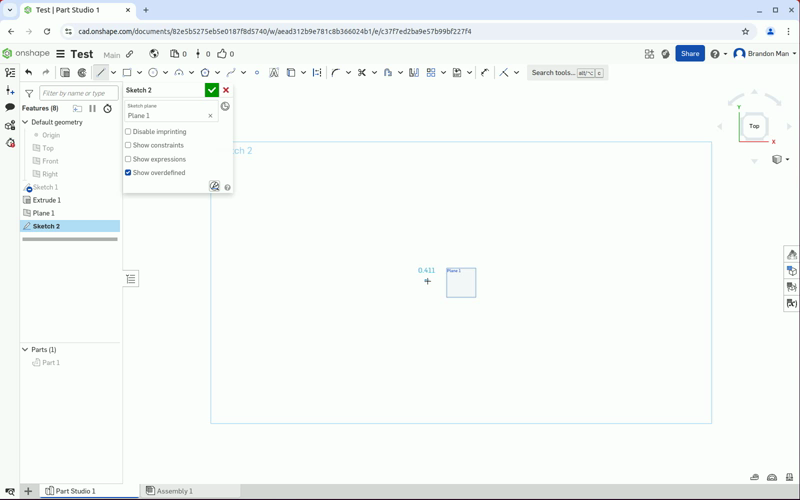
scroll(6)
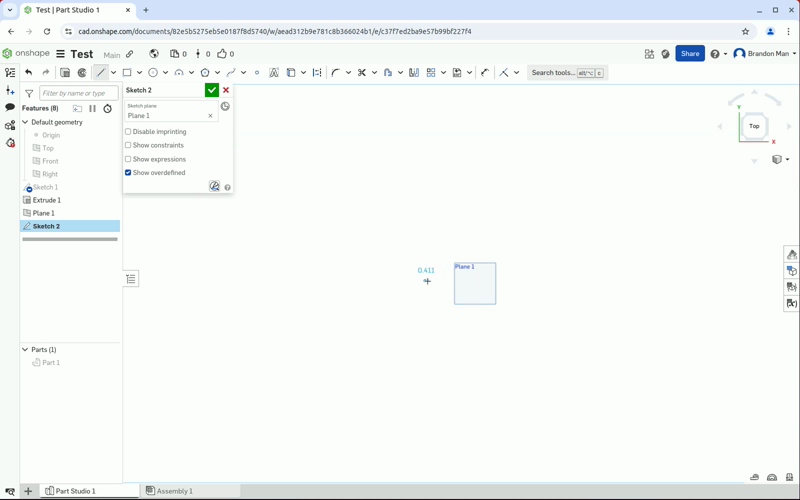
scroll(6)
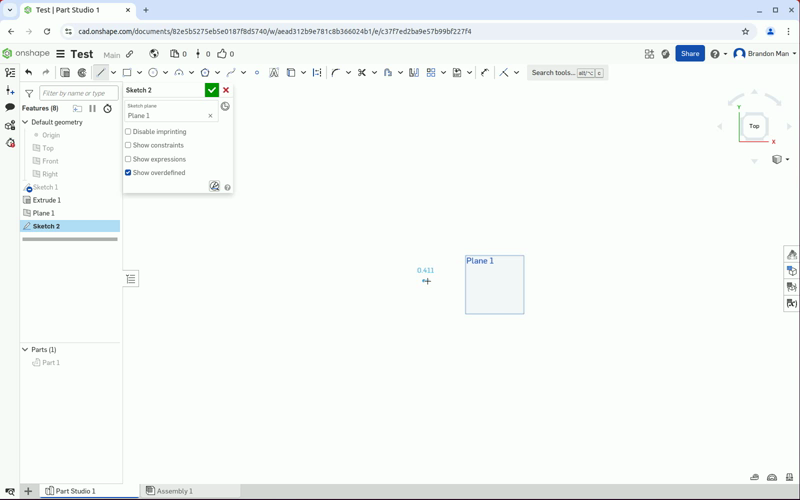
scroll(6)
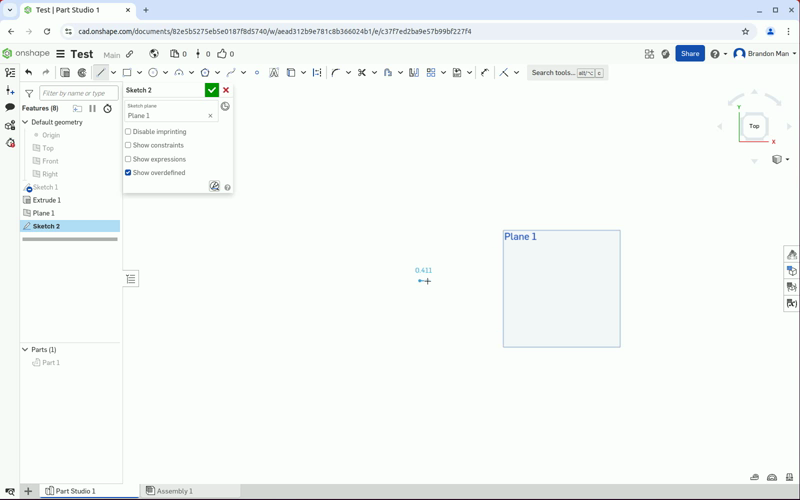
scroll(6)
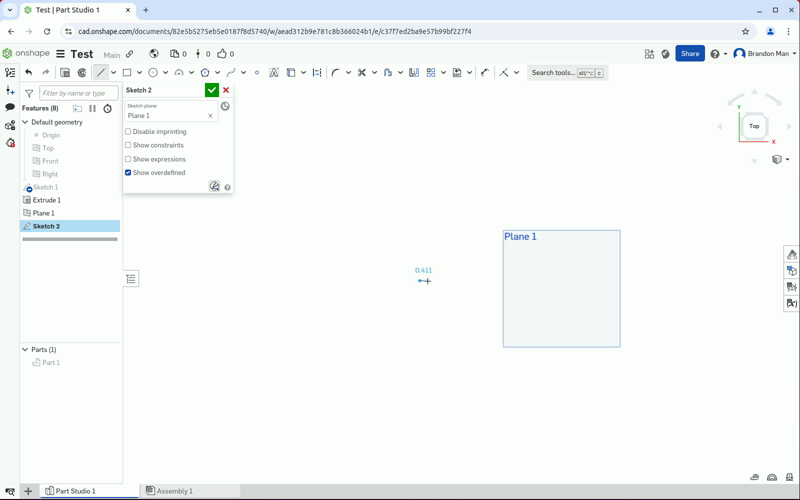
scroll(6)
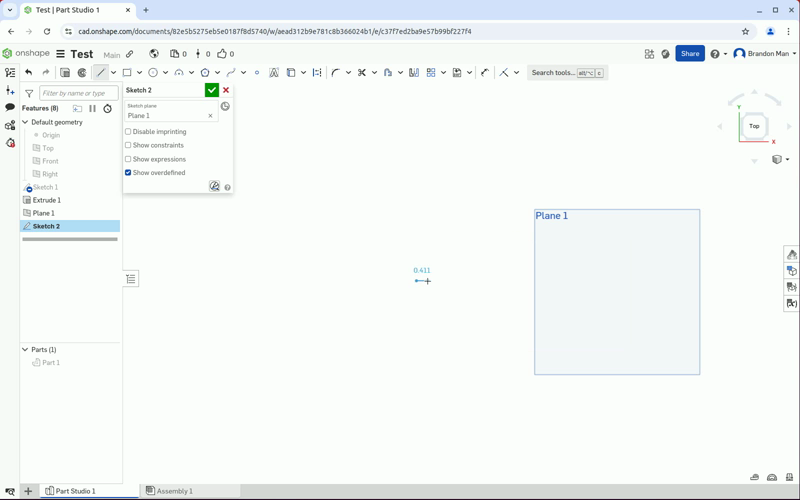
scroll(6)
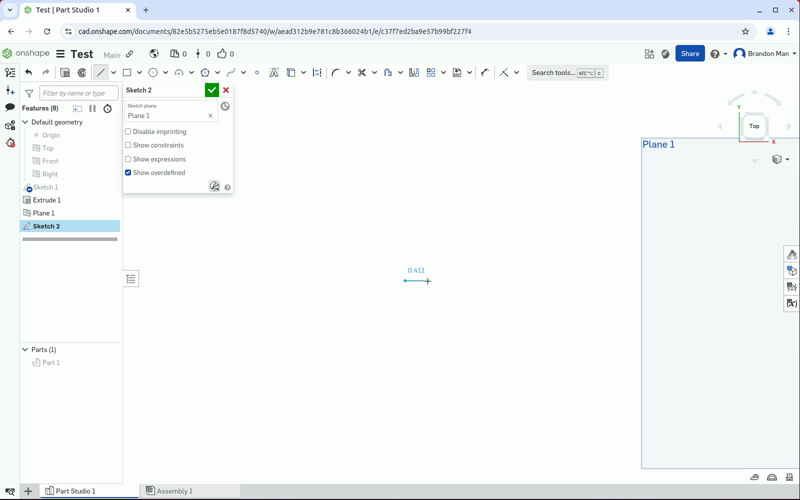
click(427, 280)
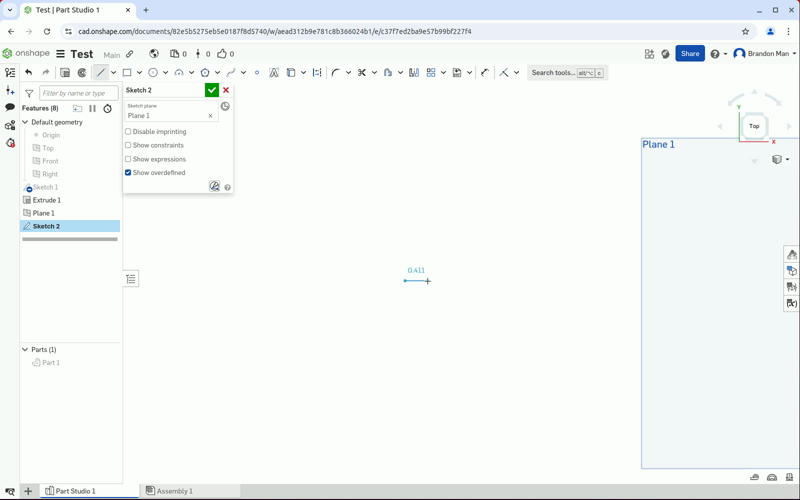
scroll(-6)
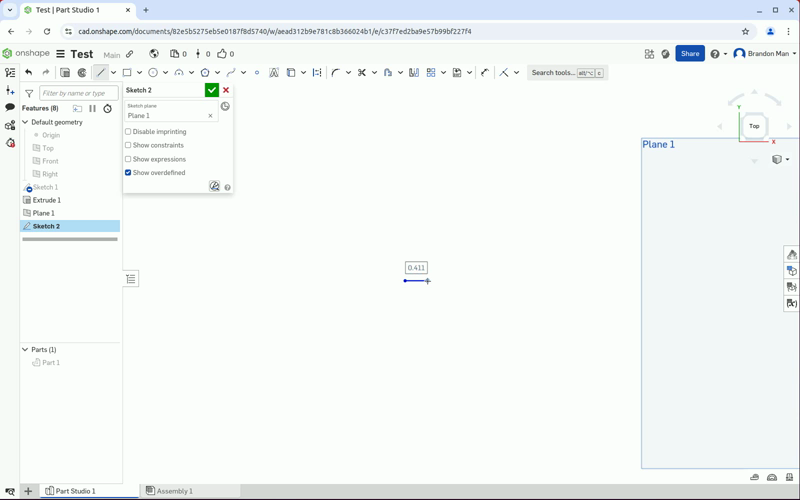
scroll(-6)
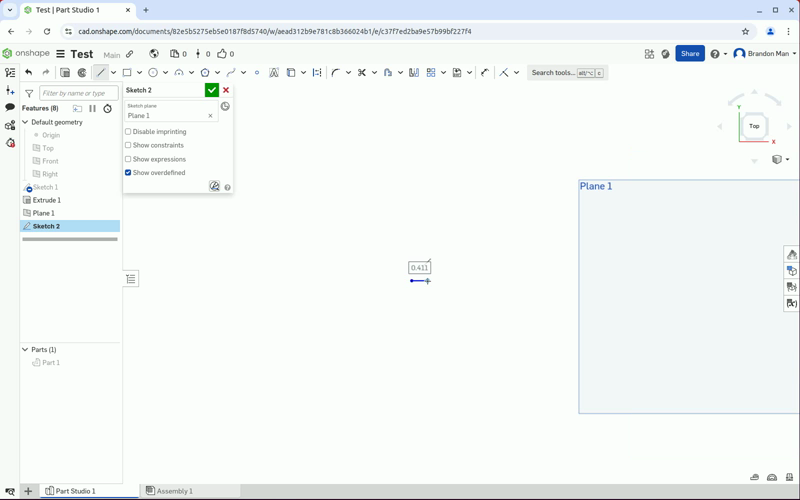
scroll(-6)
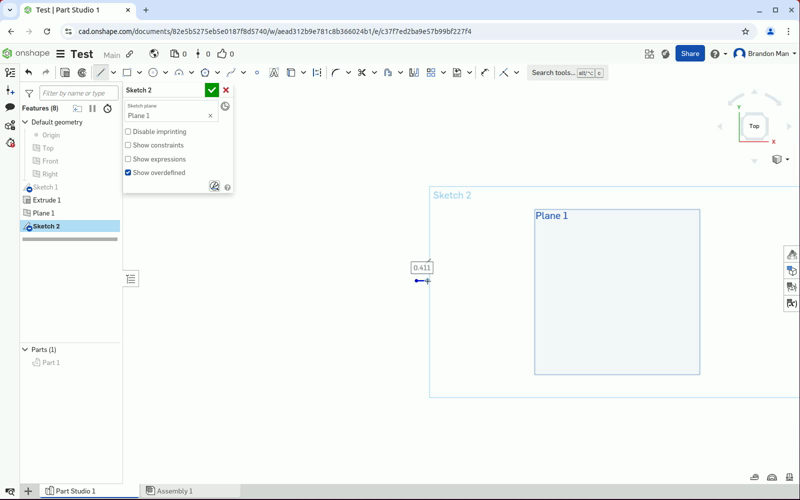
scroll(-6)
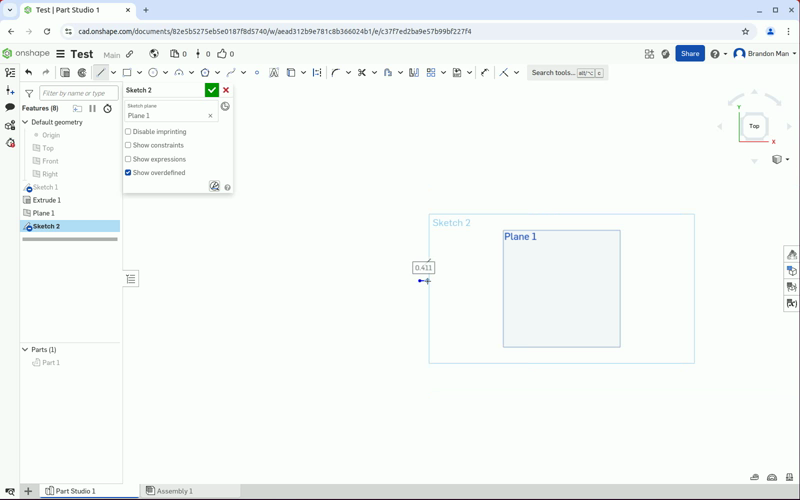
scroll(-6)
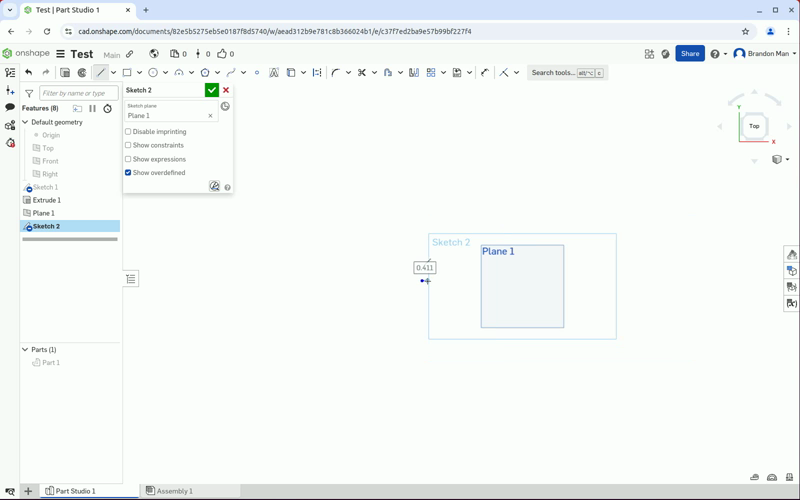
scroll(-6)
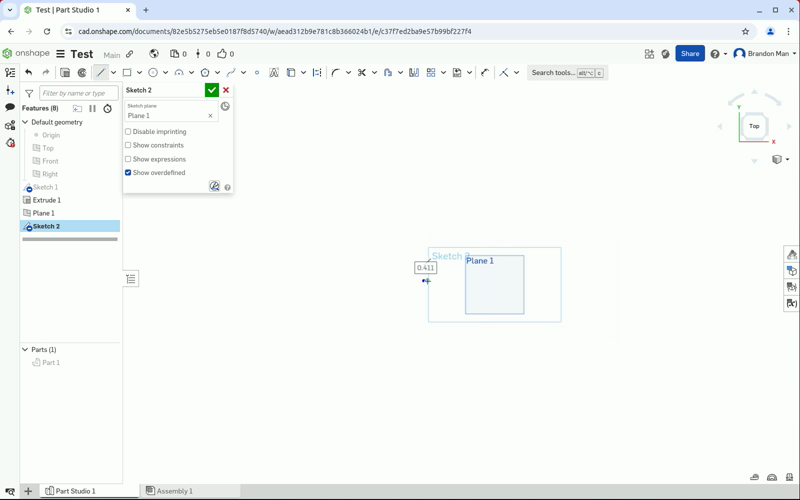
scroll(-6)
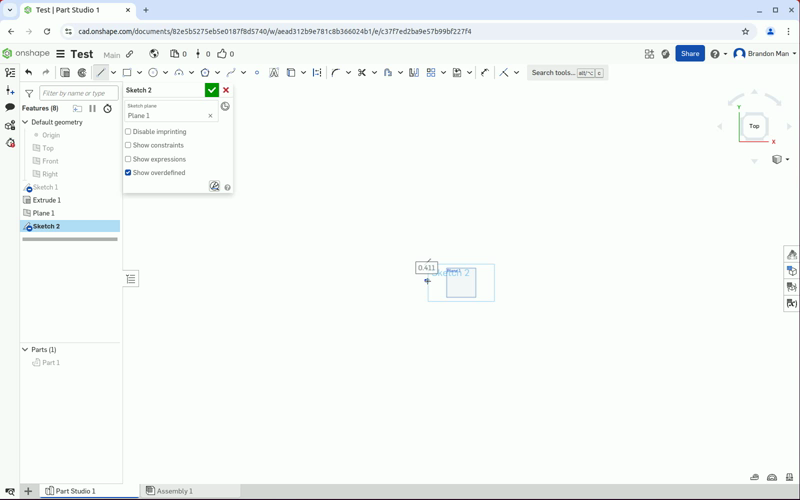
key_up(shift)
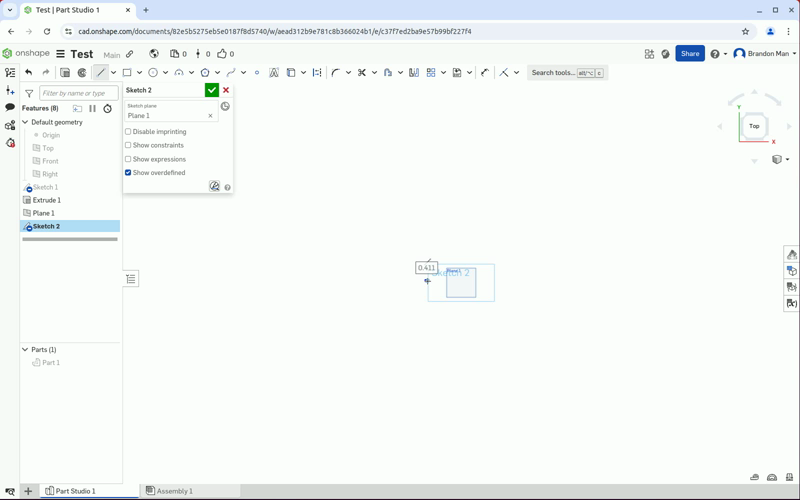
key_down(shift)
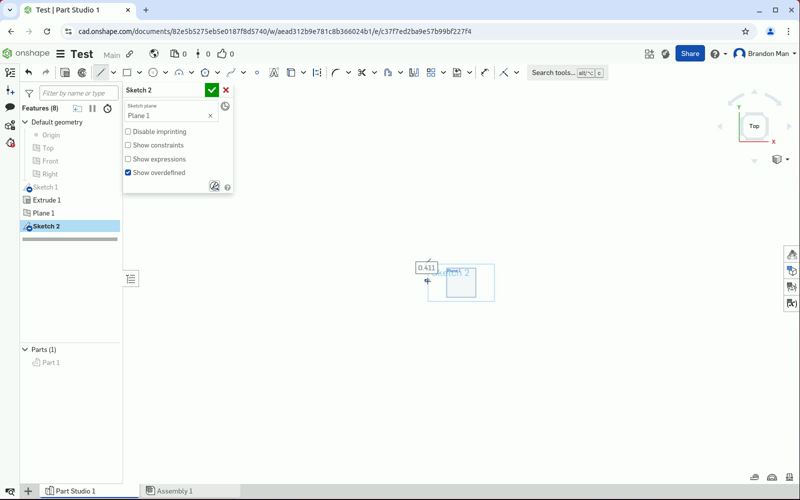
mouse_move(457, 280)
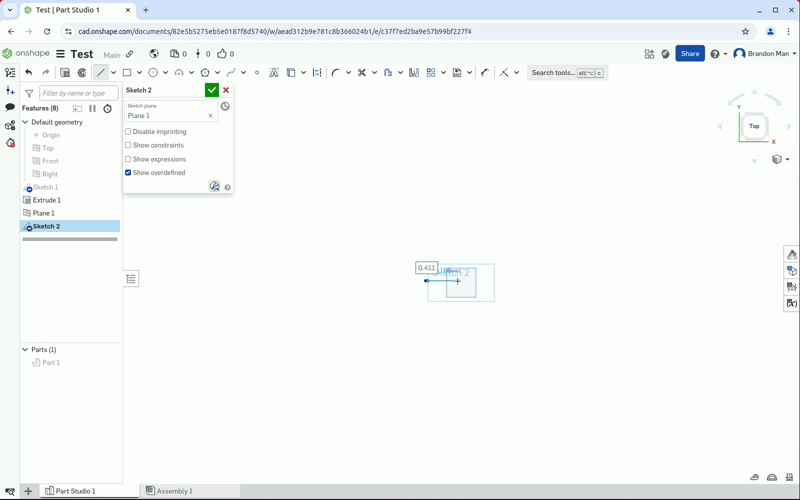
mouse_move(427, 248)
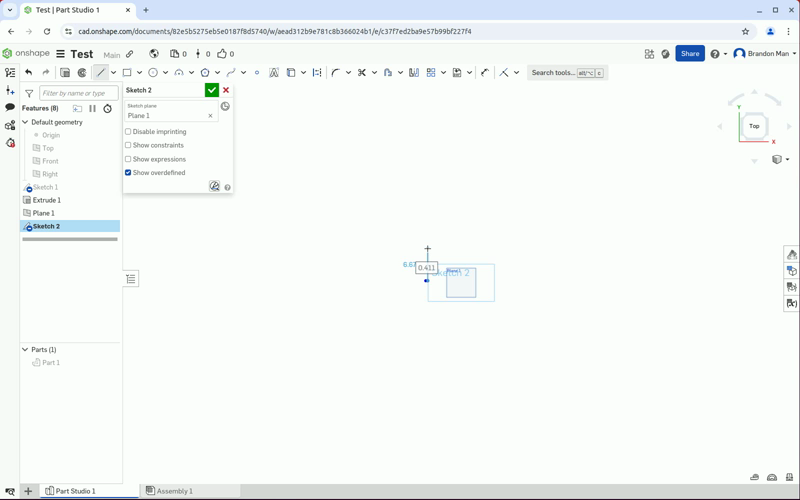
click(427, 248)
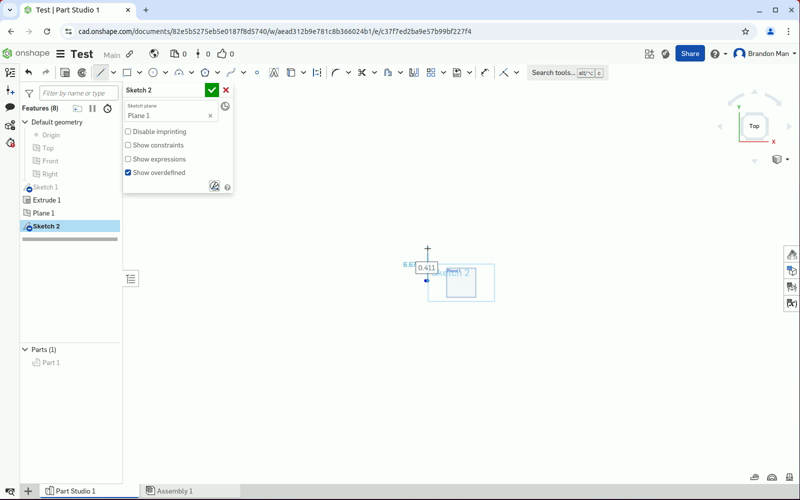
key_up(shift)
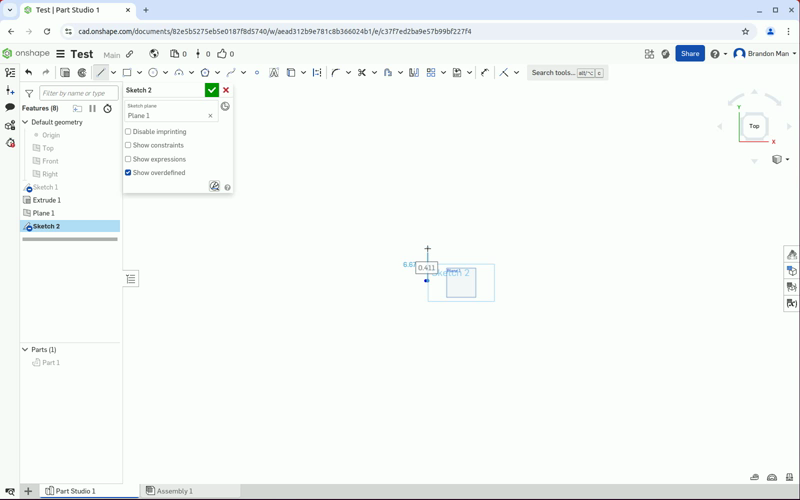
key_down(shift)
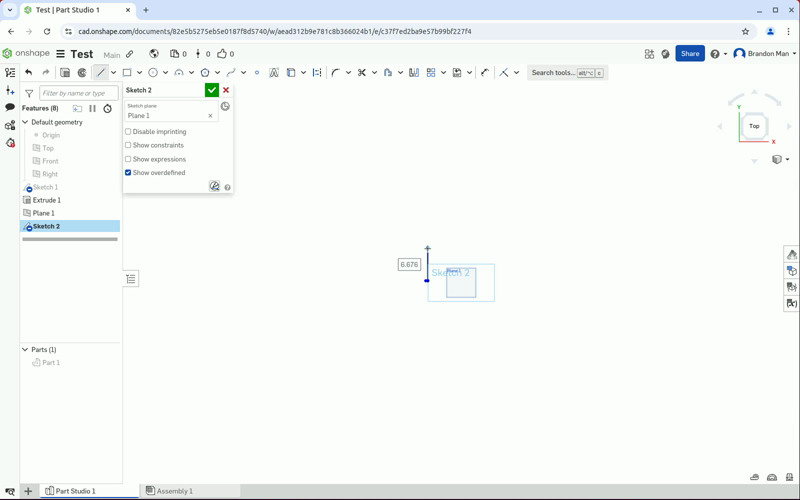
mouse_move(457, 248)
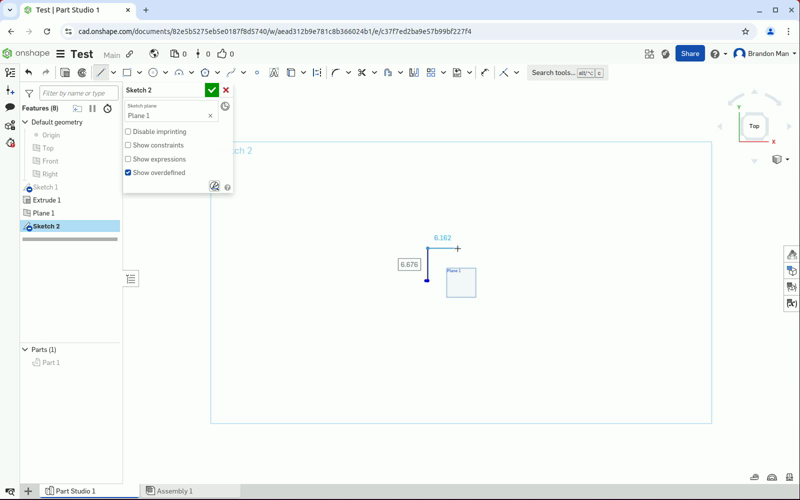
mouse_move(425, 248)
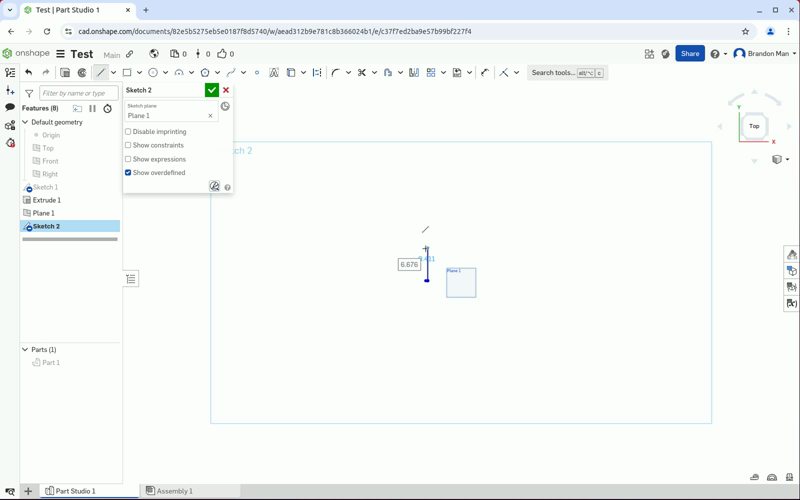
scroll(6)
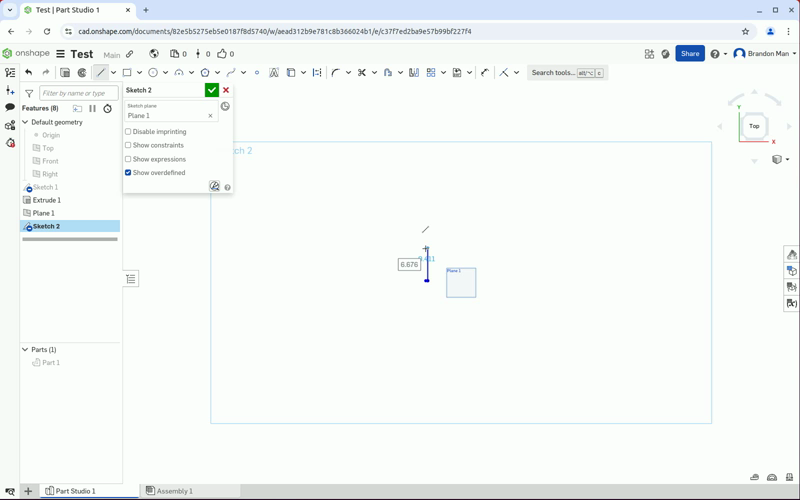
scroll(6)
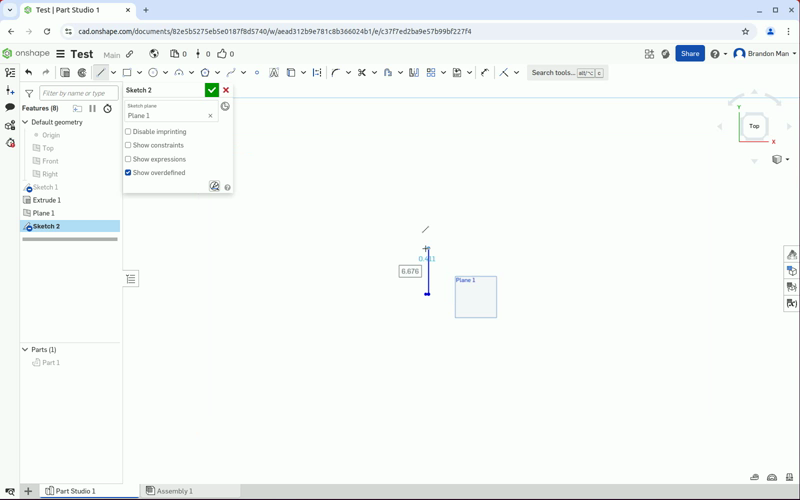
scroll(6)
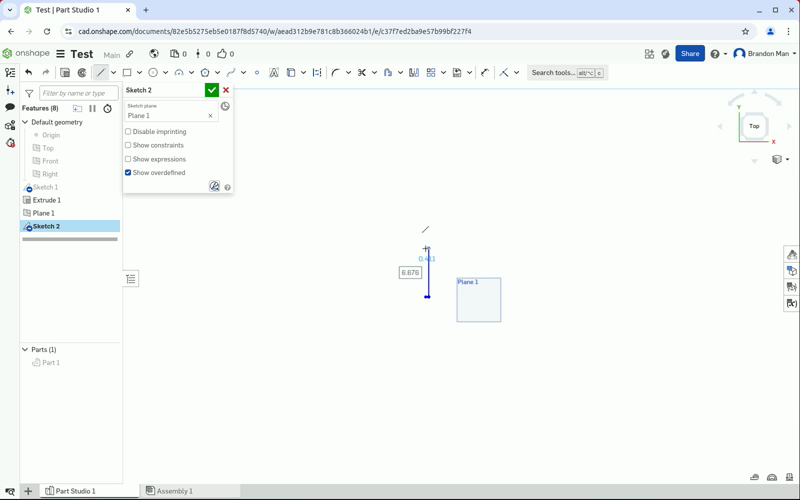
scroll(6)
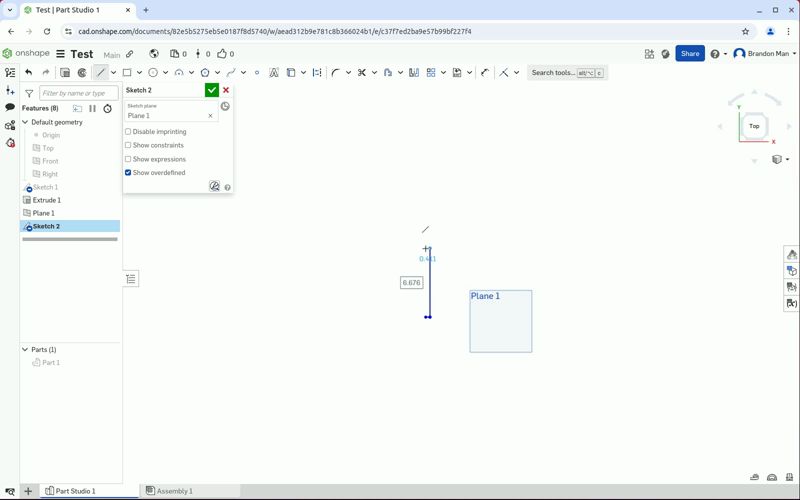
scroll(6)
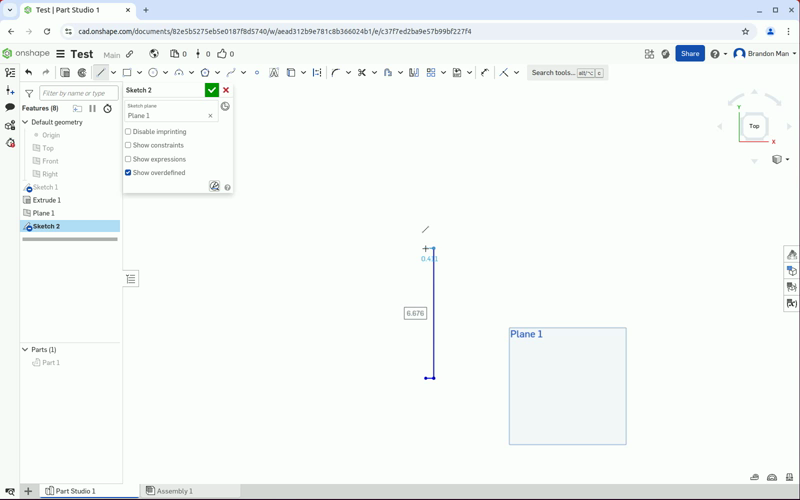
scroll(6)
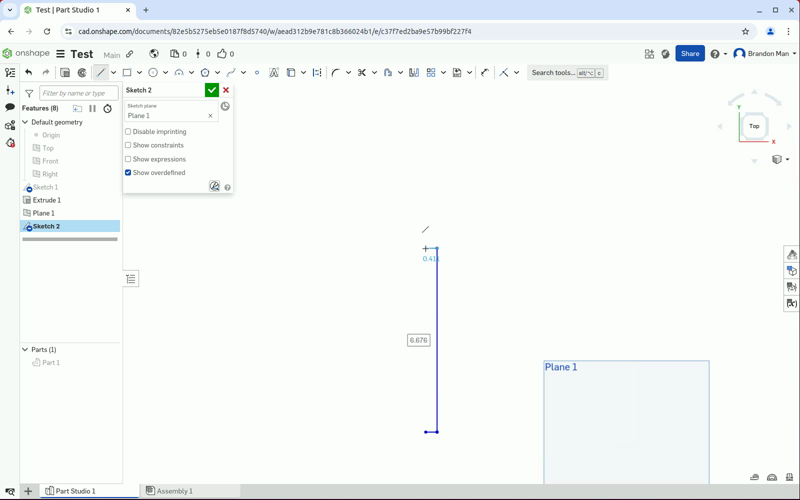
scroll(6)
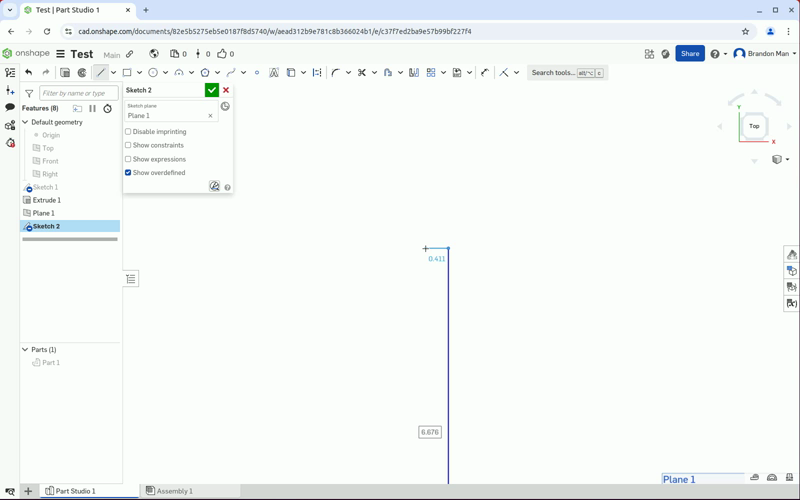
click(425, 248)
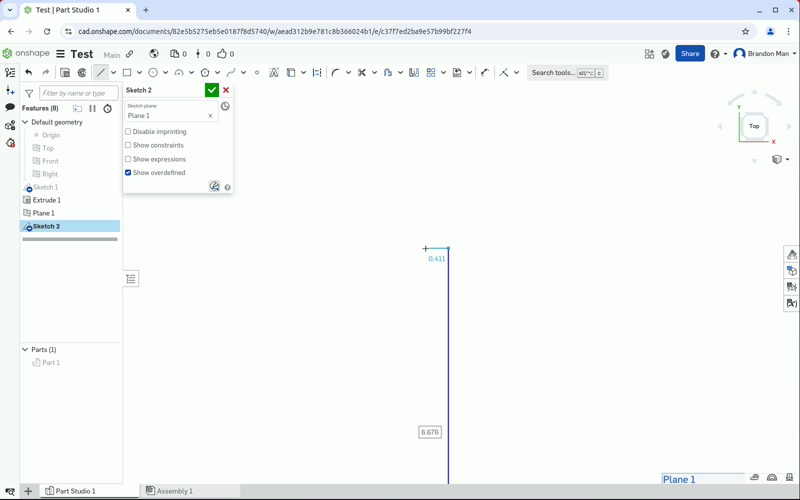
scroll(-6)
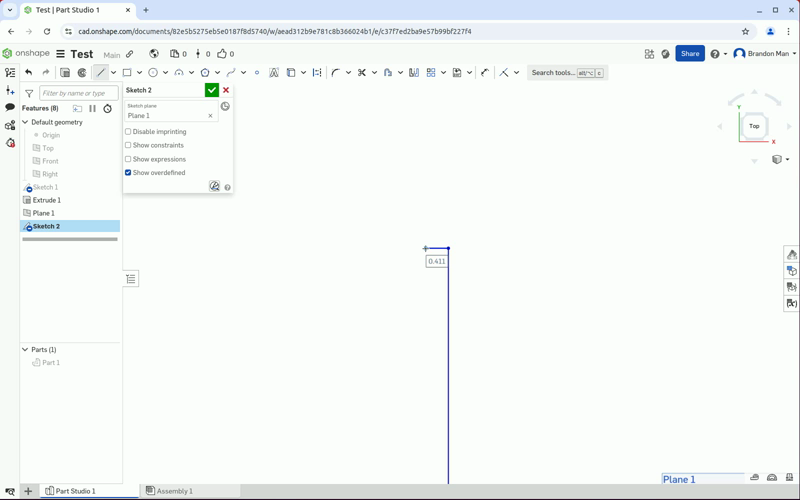
scroll(-6)
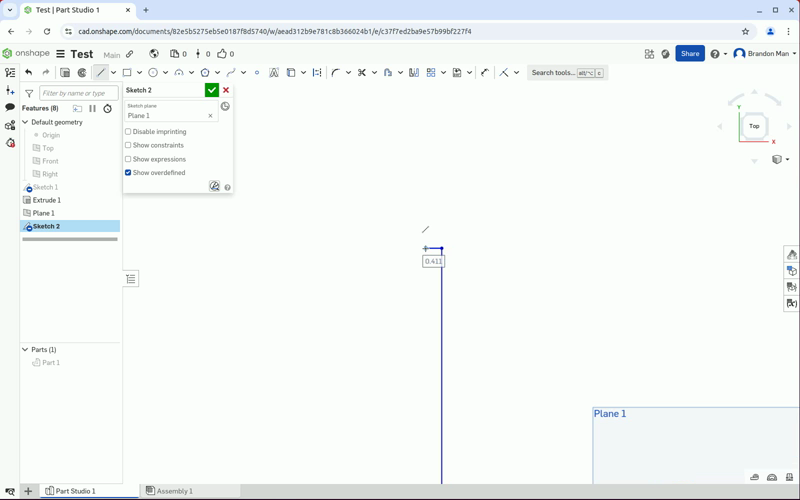
scroll(-6)
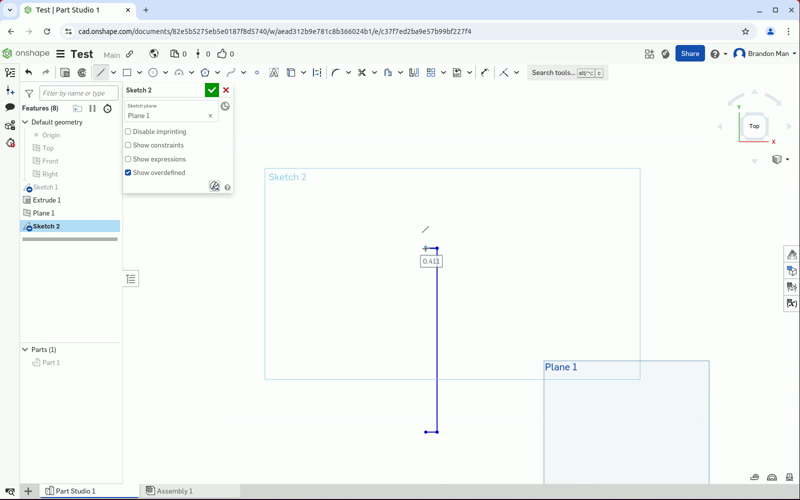
scroll(-6)
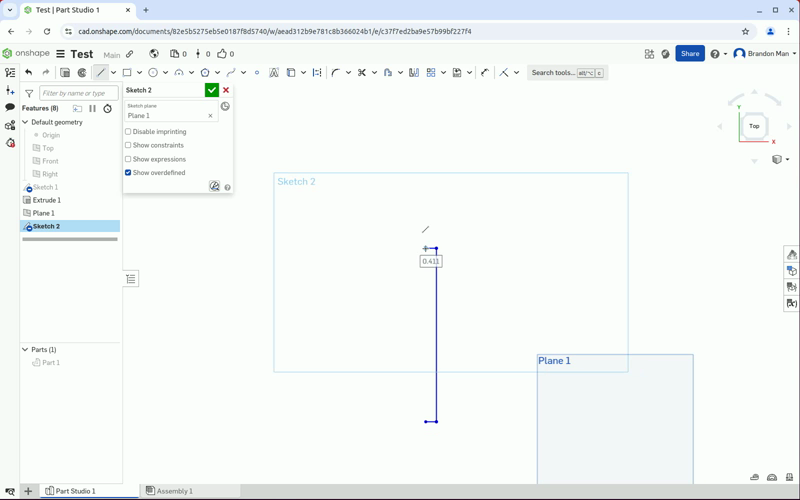
scroll(-6)
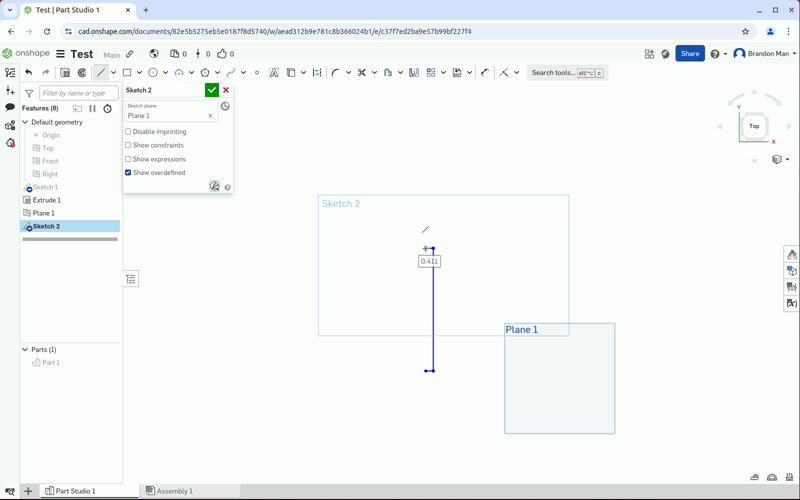
scroll(-6)
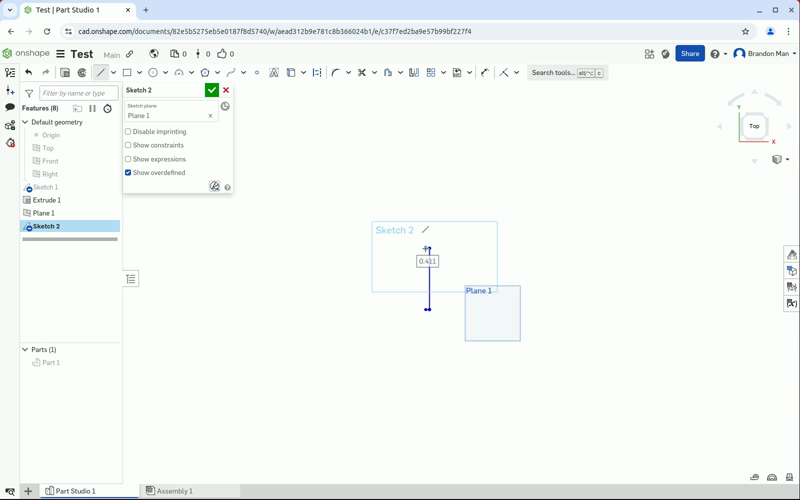
scroll(-6)
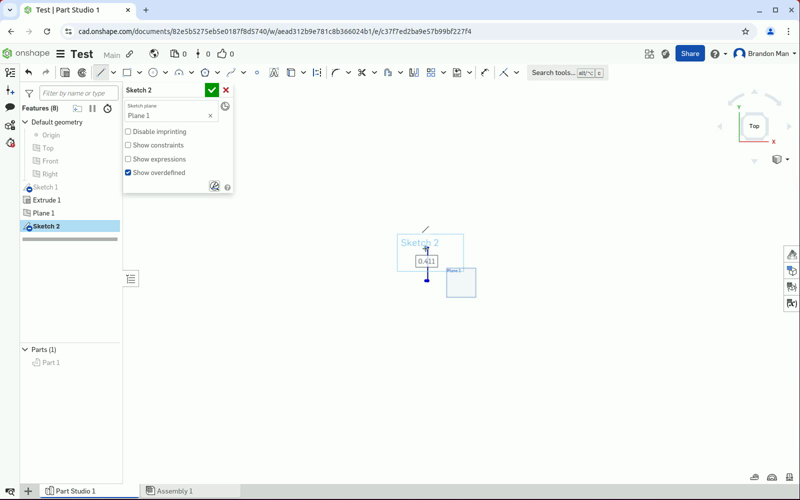
key_up(shift)
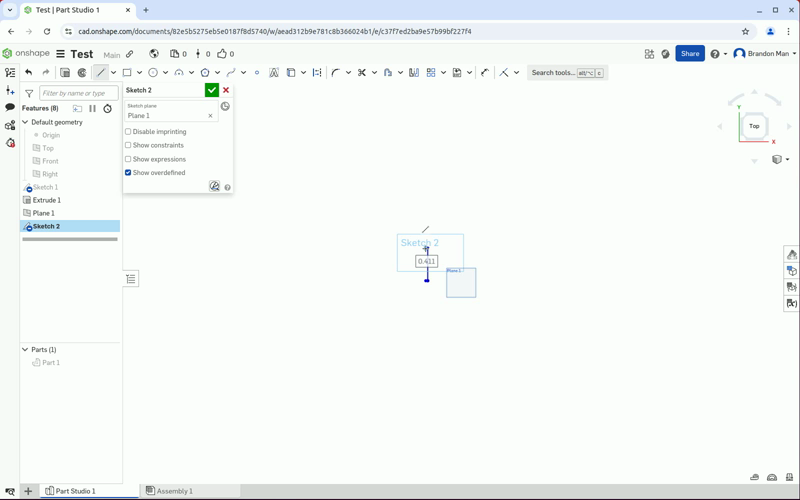
mouse_move(455, 248)
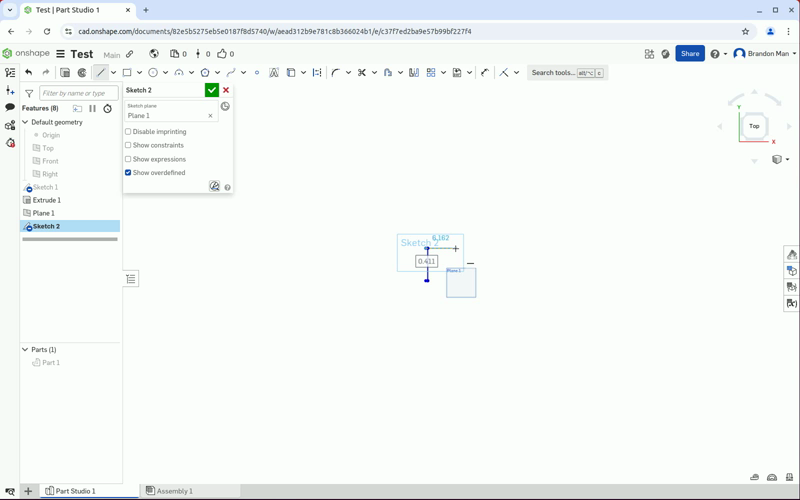
key_down(shift)
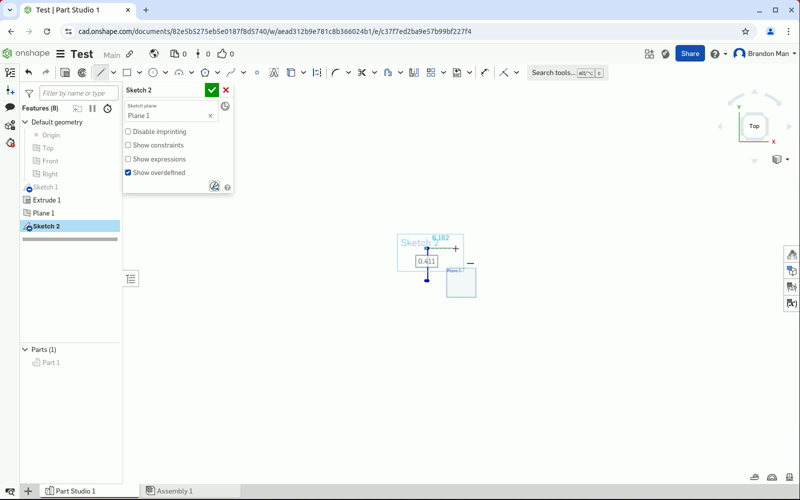
mouse_move(425, 280)
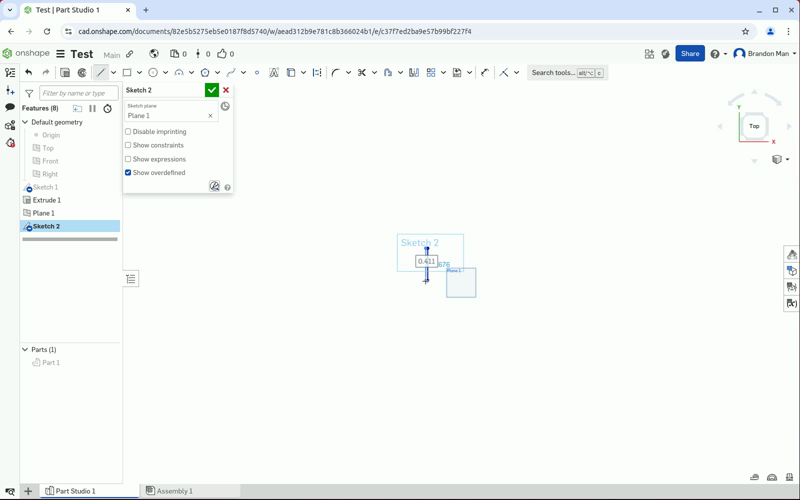
scroll(6)
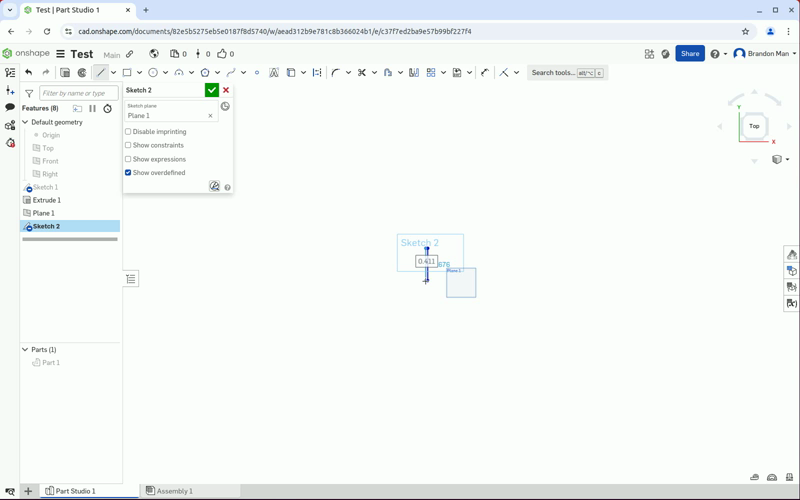
scroll(6)
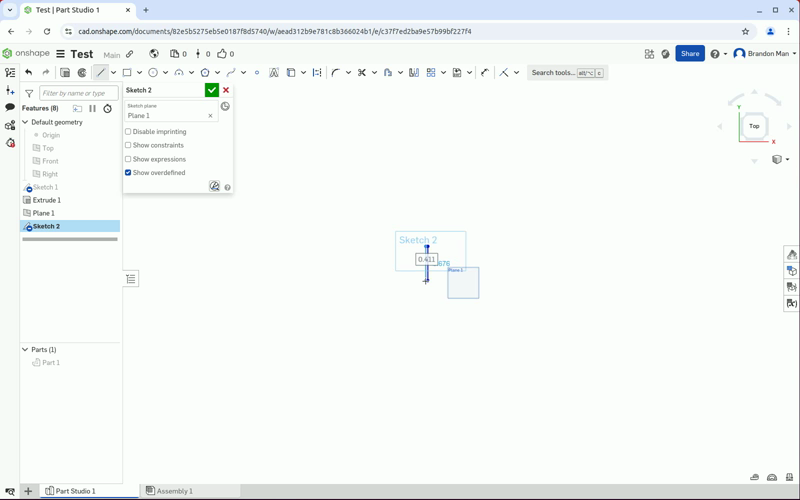
scroll(6)
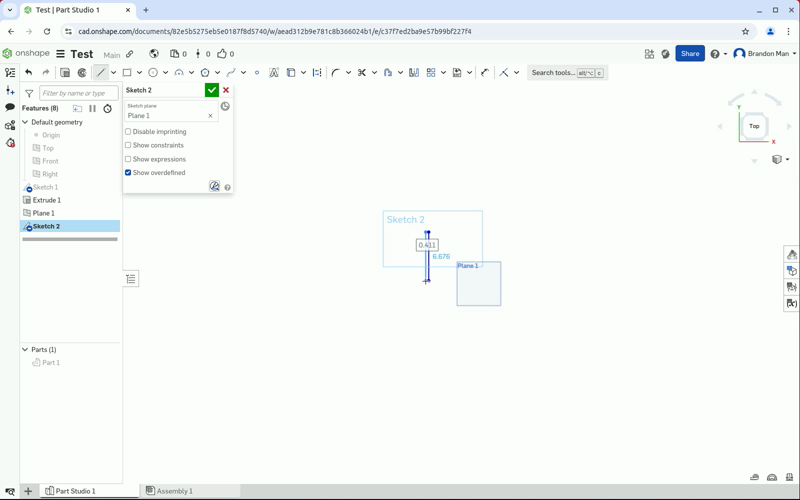
scroll(6)
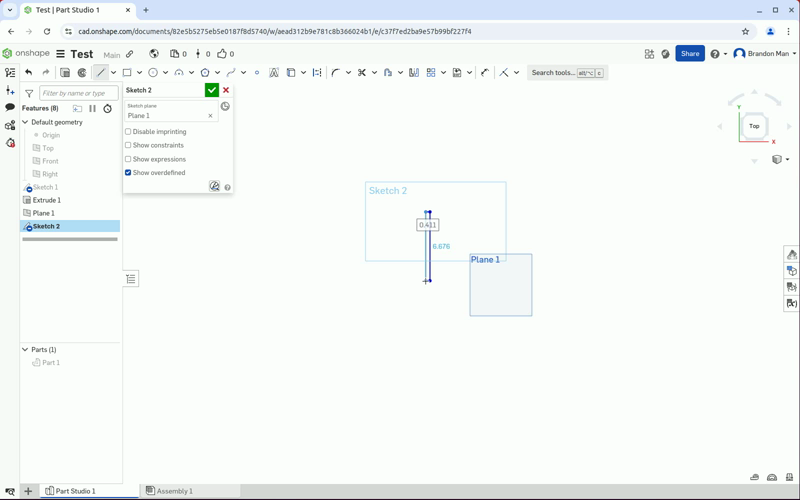
scroll(6)
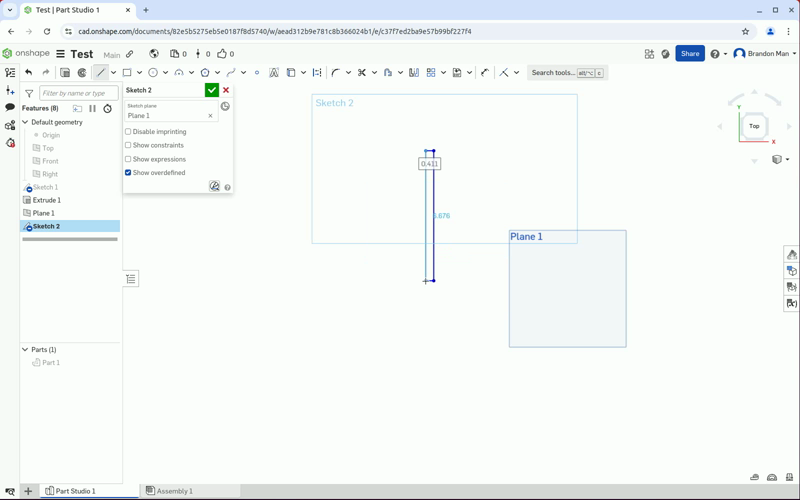
scroll(6)
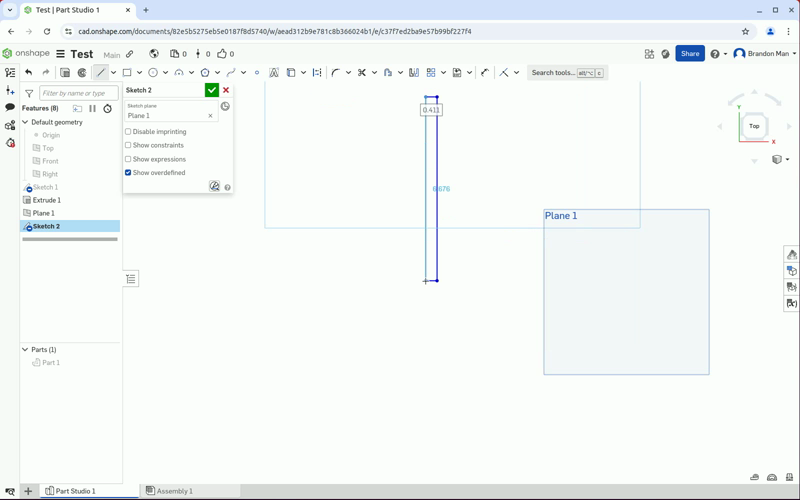
scroll(6)
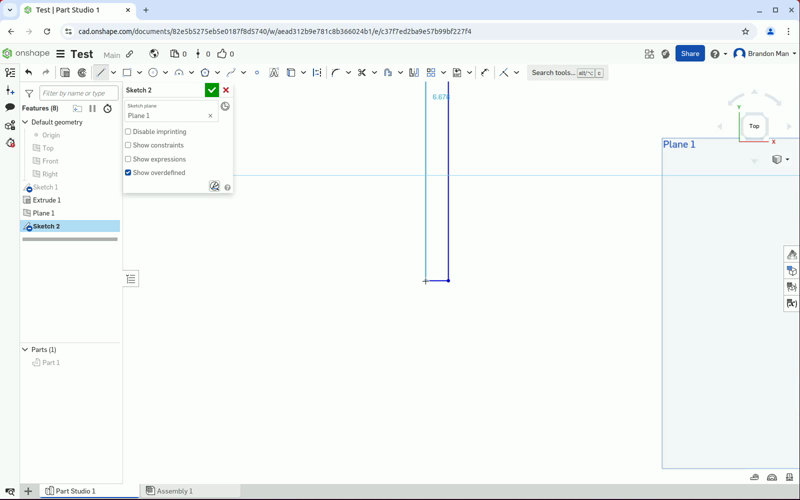
key_up(shift)
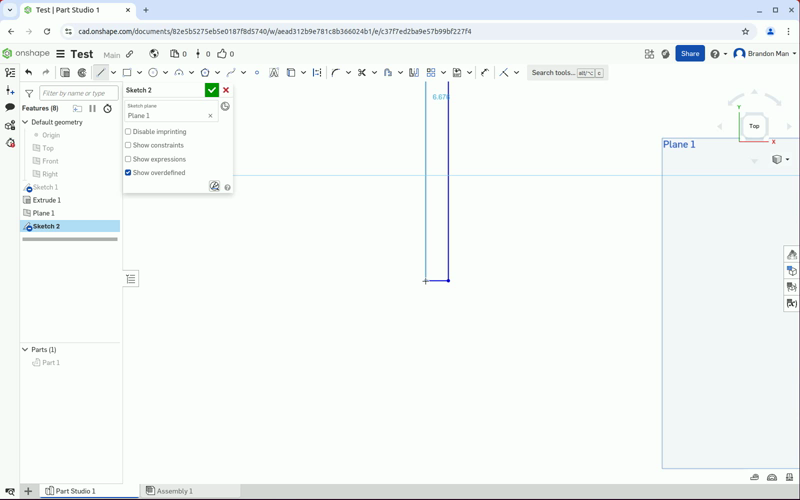
click(425, 280)
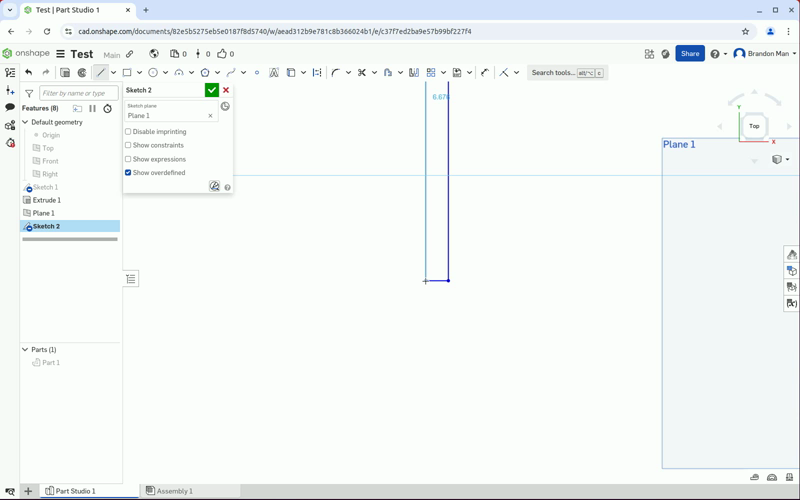
scroll(-6)
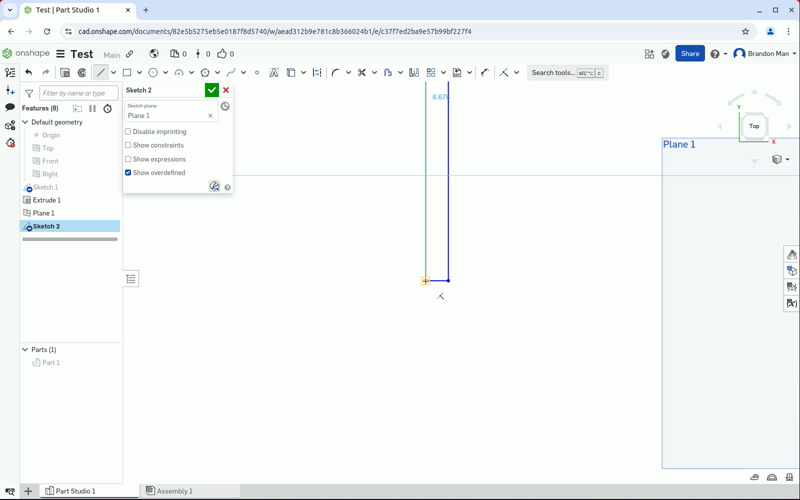
scroll(-6)
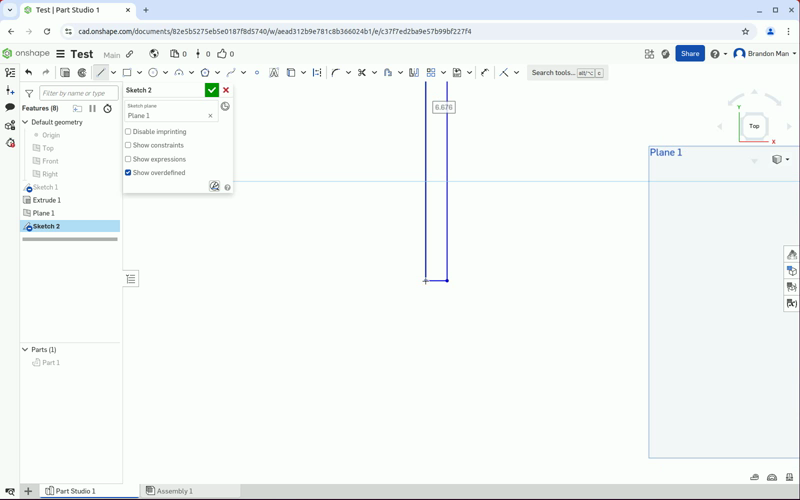
scroll(-6)
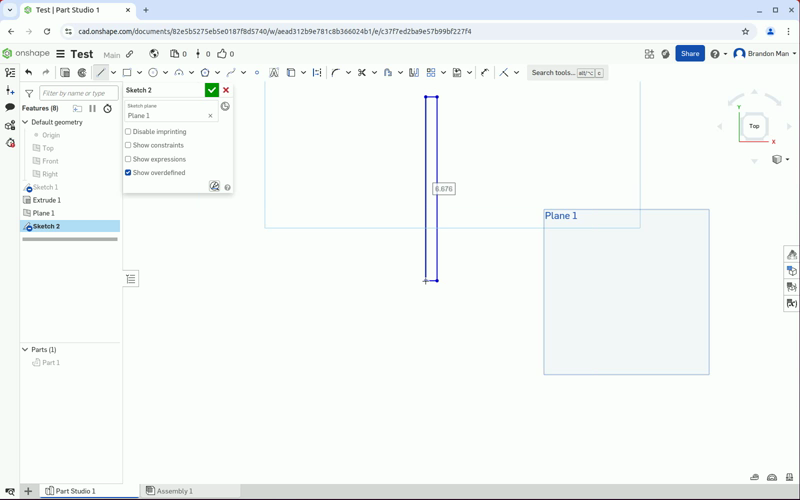
scroll(-6)
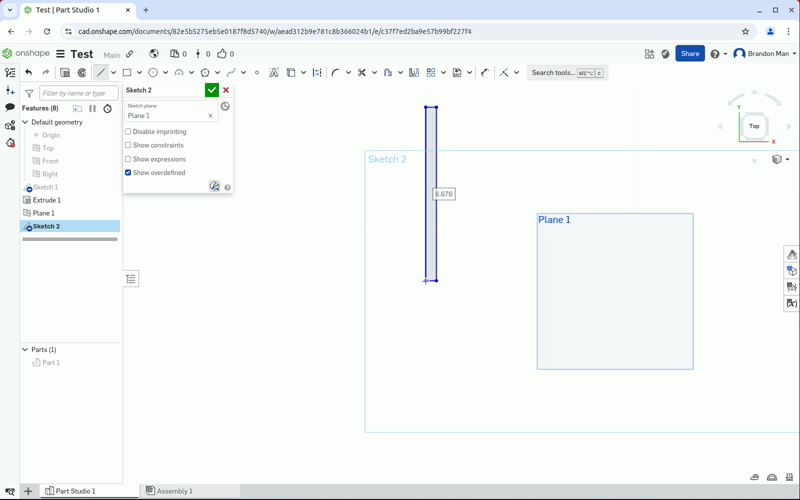
scroll(-6)
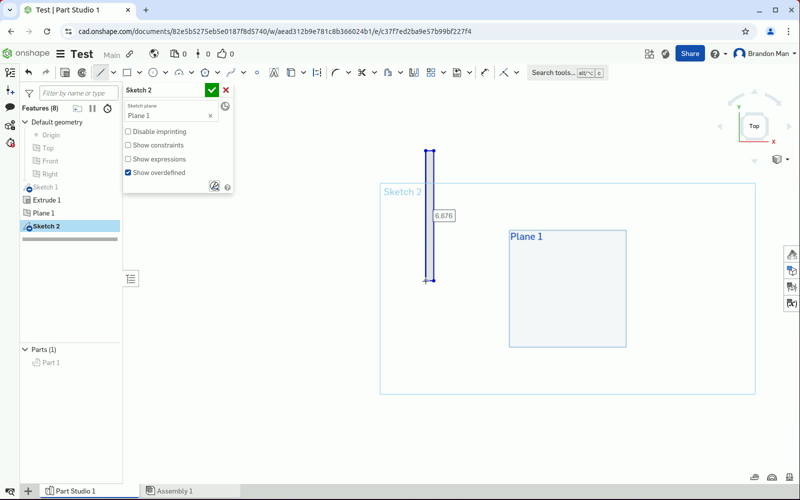
scroll(-6)
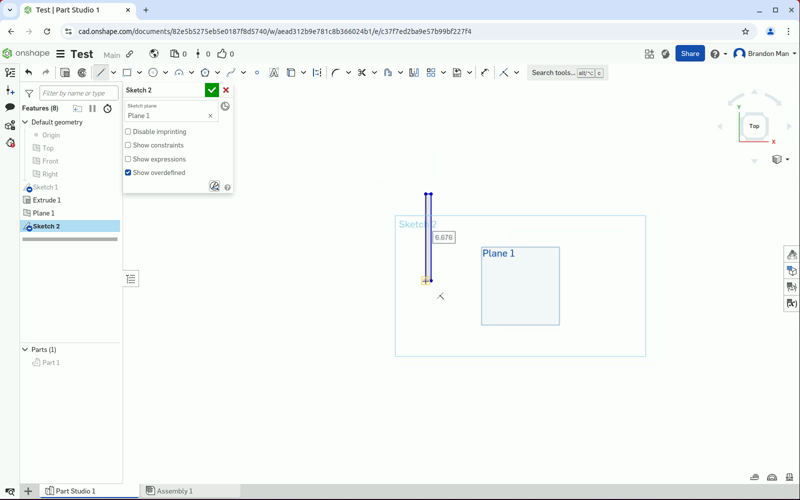
scroll(-6)
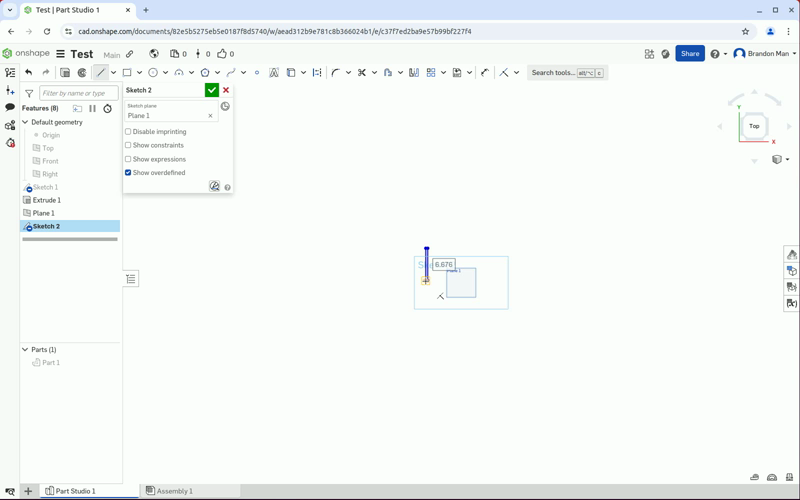
key(esc)
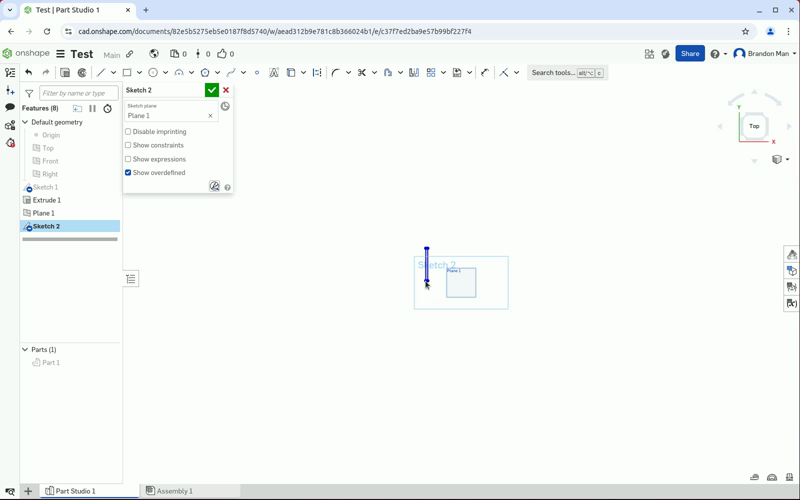
mouse_move(427, 274)
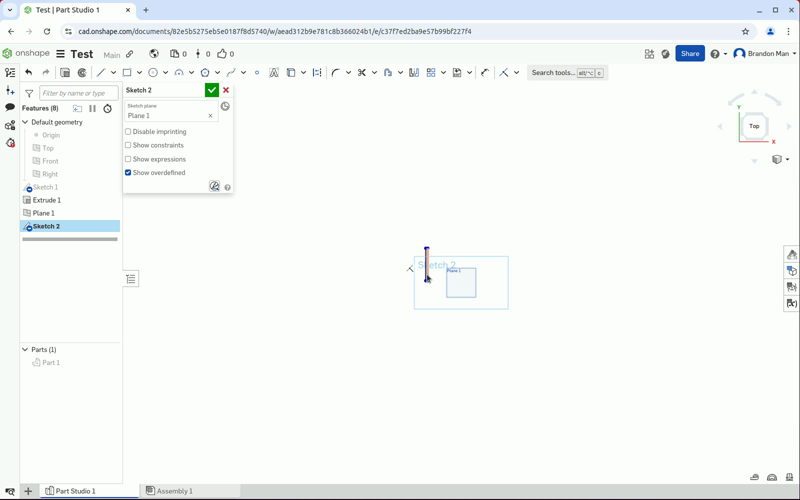
scroll(6)
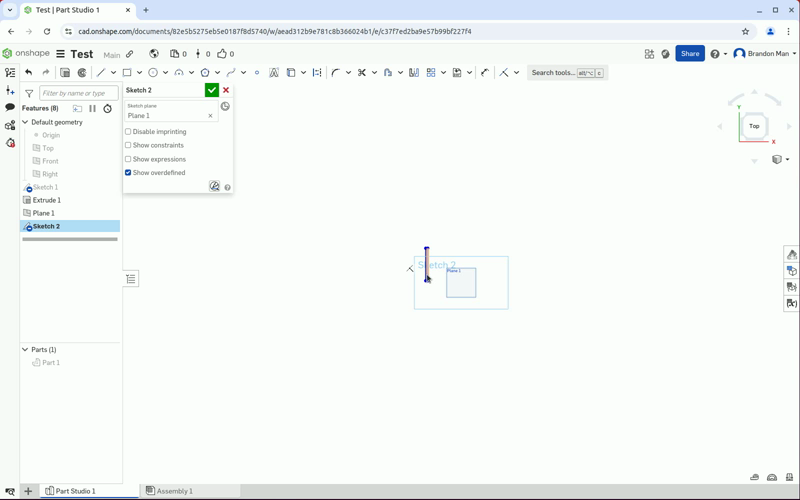
scroll(6)
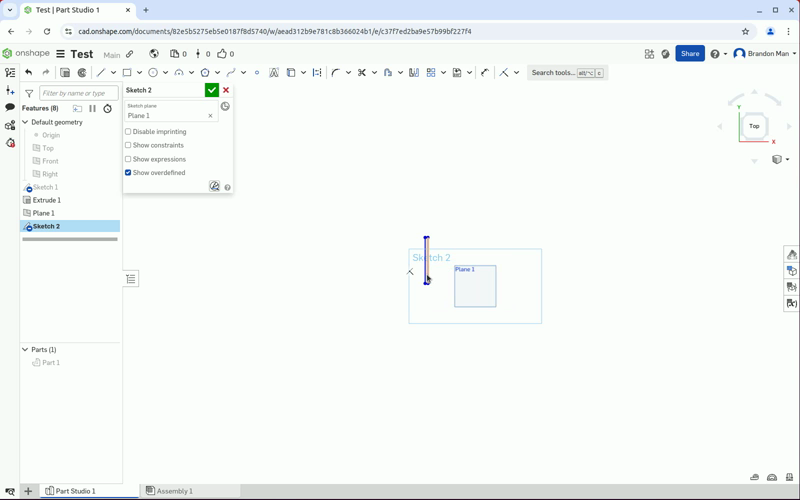
scroll(6)
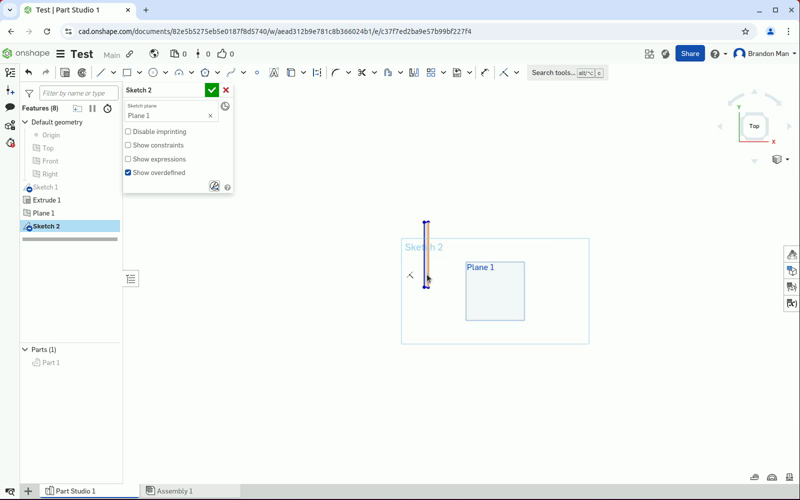
scroll(6)
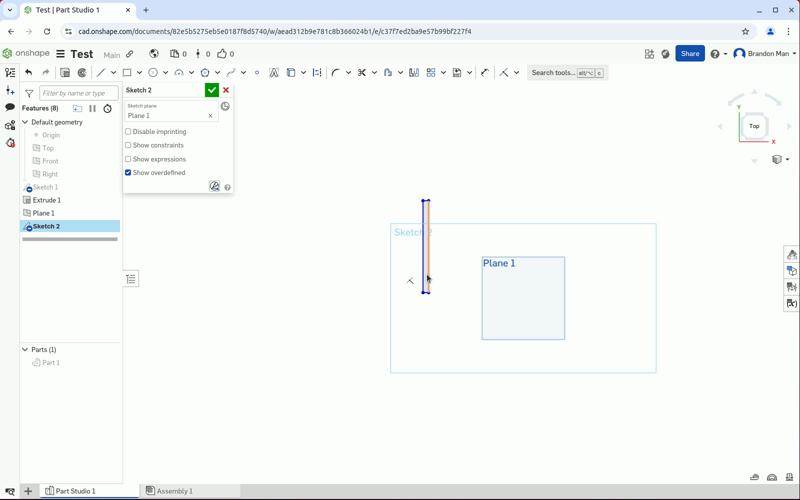
scroll(6)
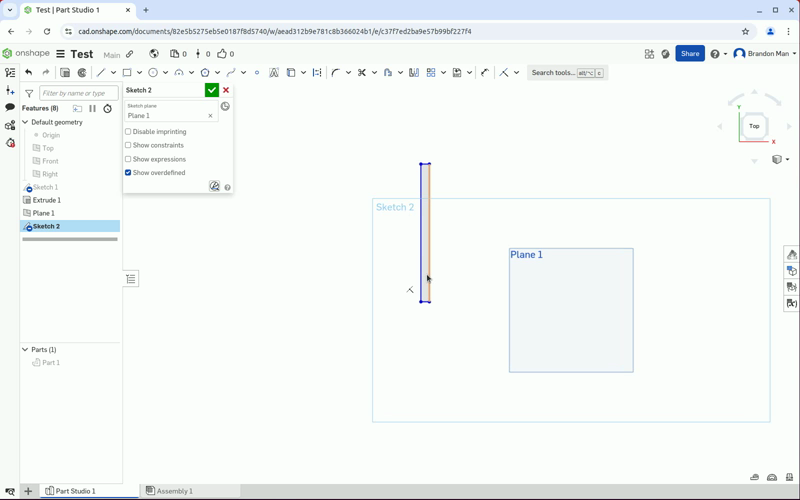
scroll(6)
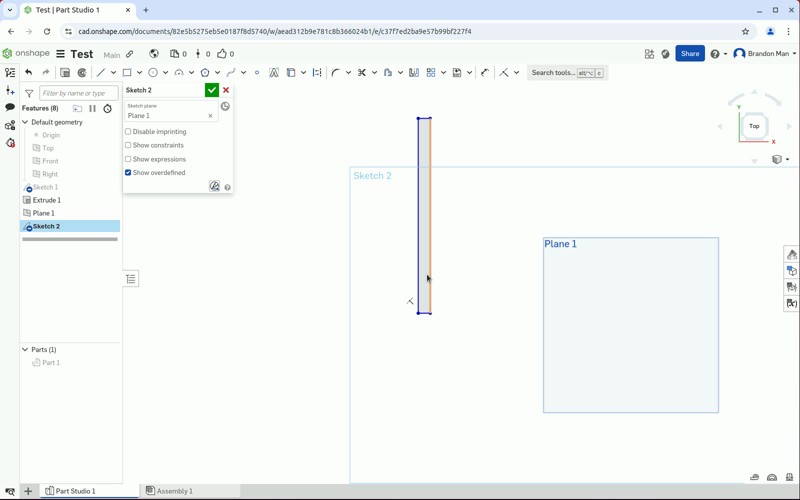
scroll(6)
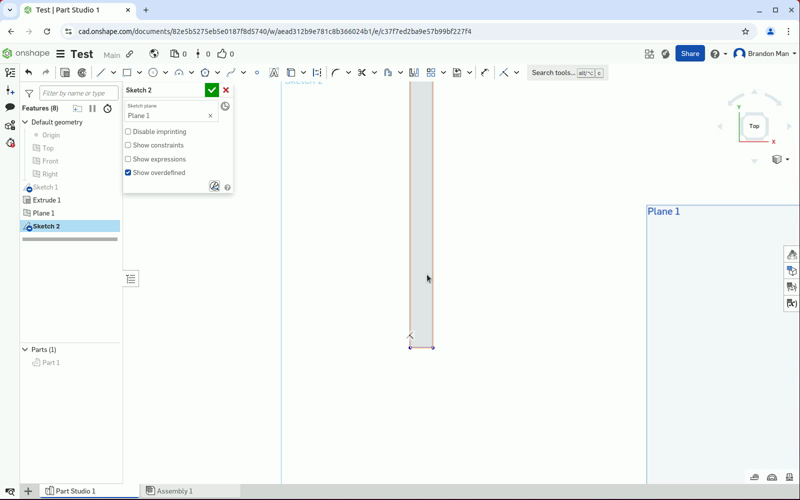
click(427, 274)
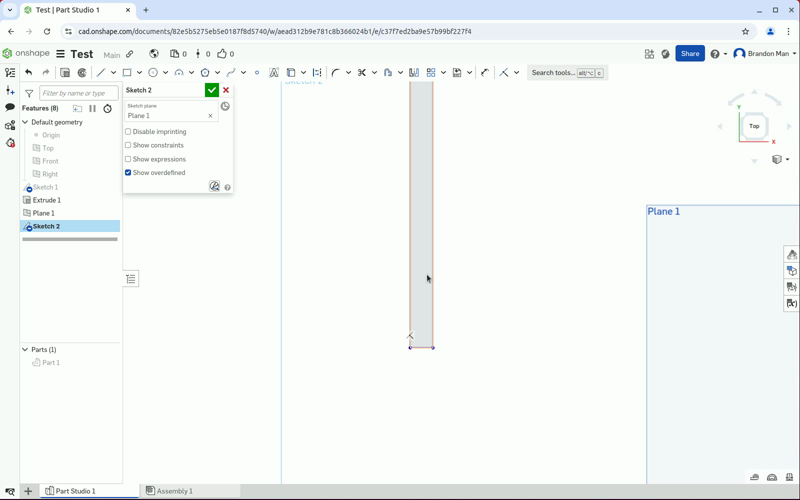
scroll(-6)
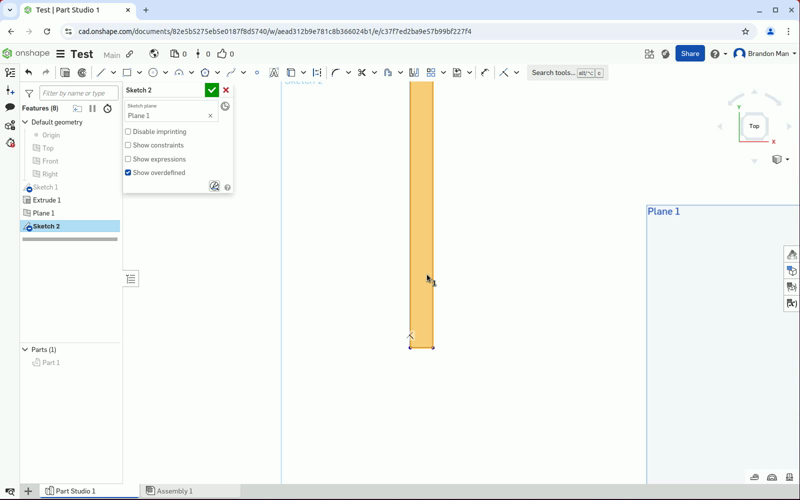
scroll(-6)
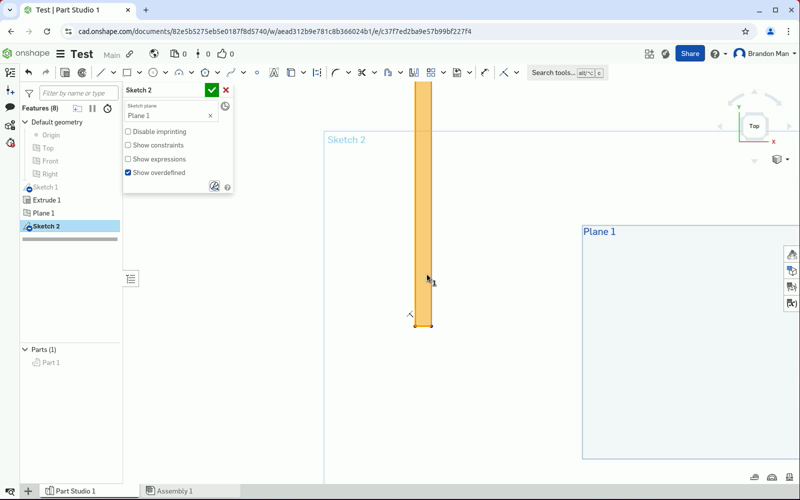
scroll(-6)
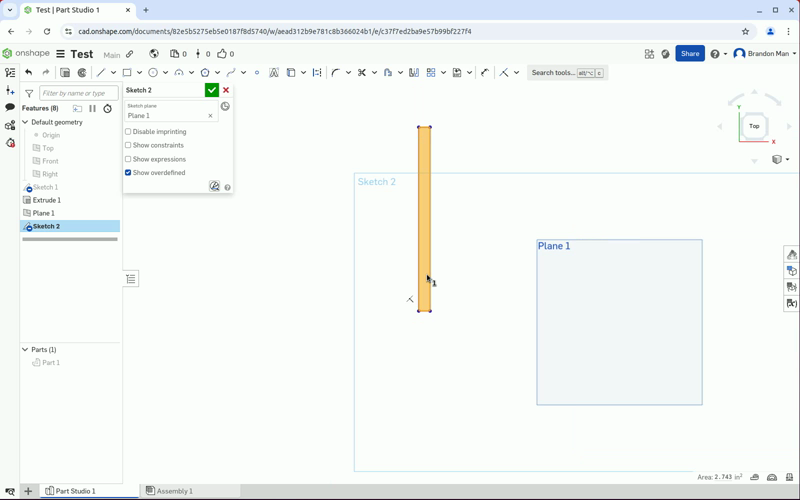
scroll(-6)
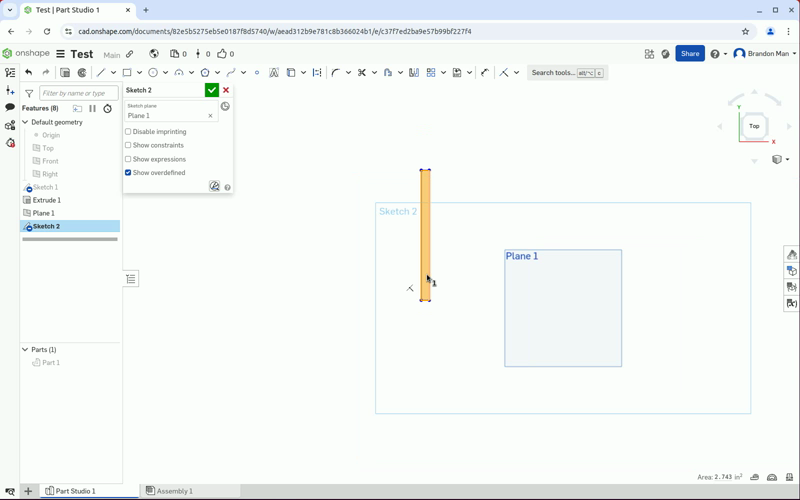
scroll(-6)
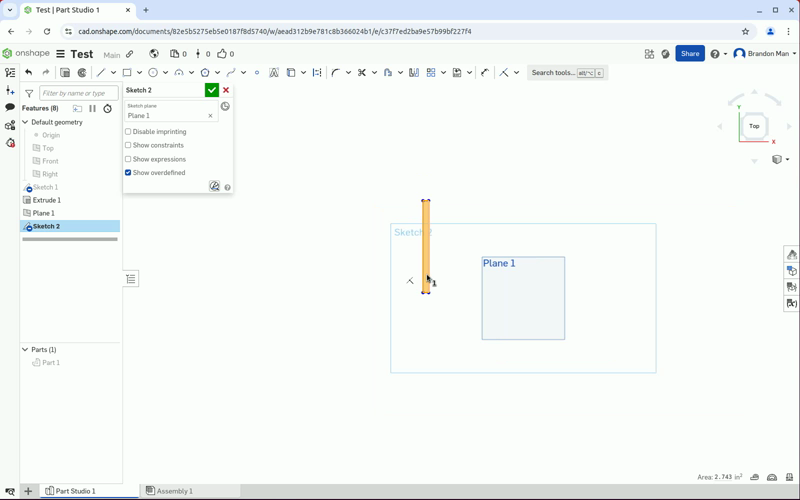
scroll(-6)
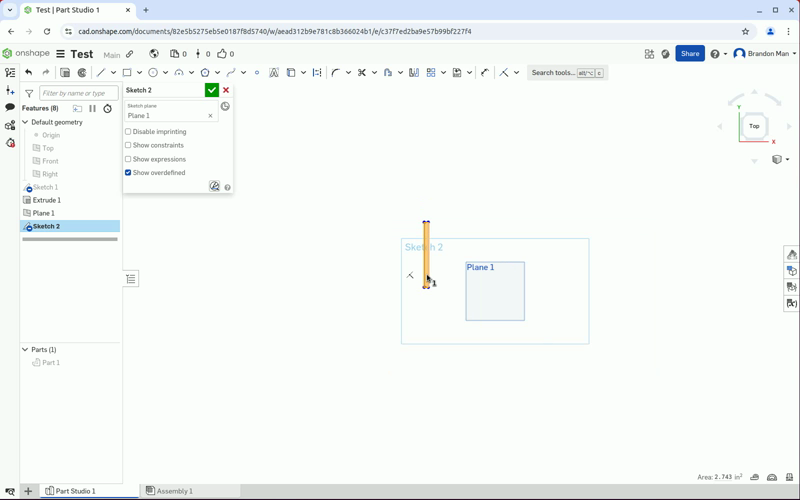
scroll(-6)
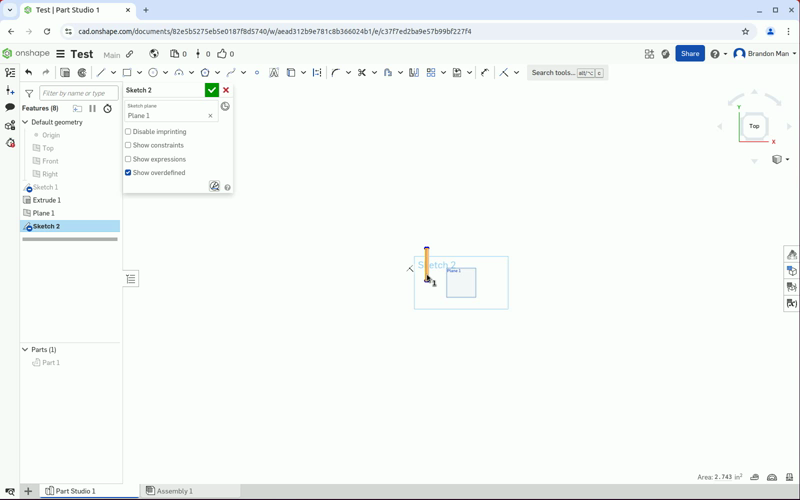
mouse_move(73, 352)
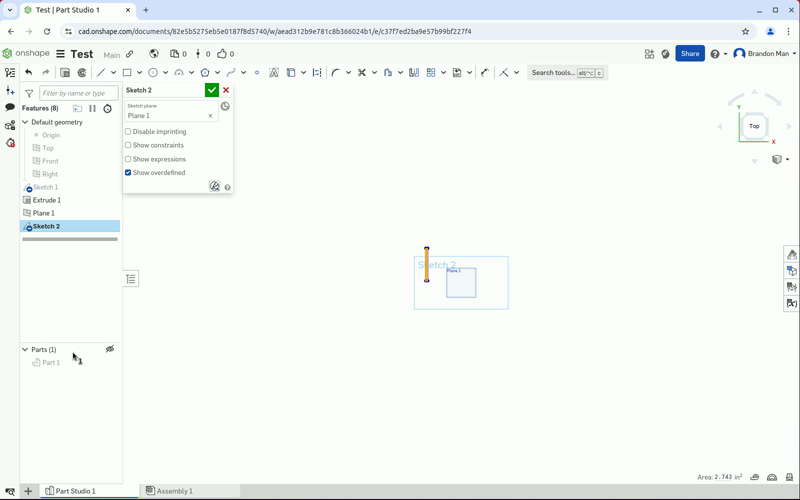
key(shift+y)
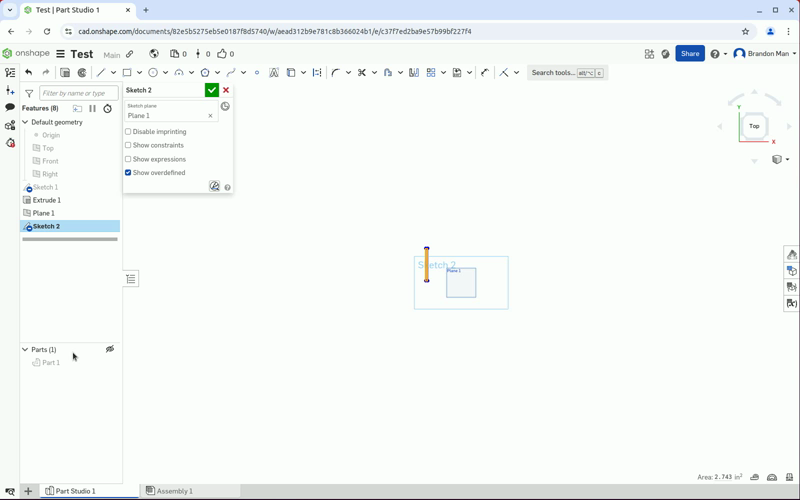
key(shift+e)
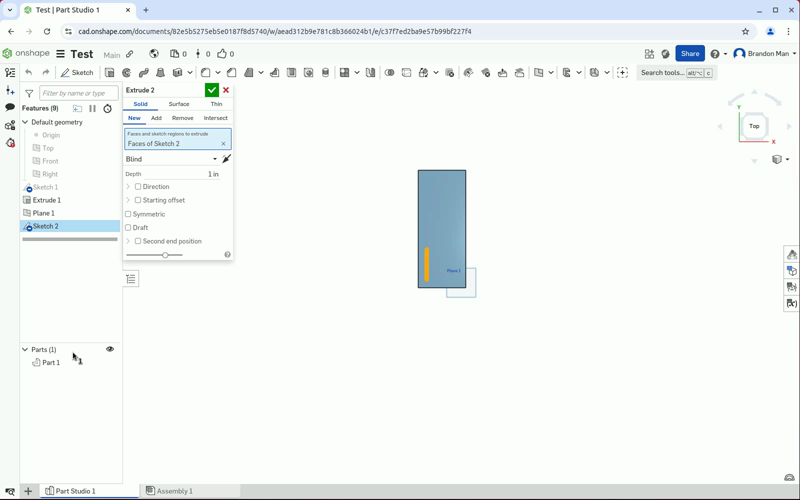
mouse_move(143, 106)
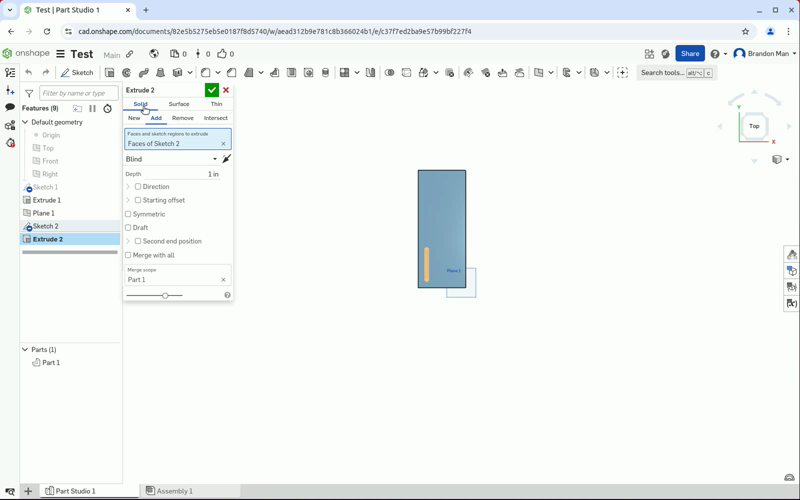
click(143, 106)
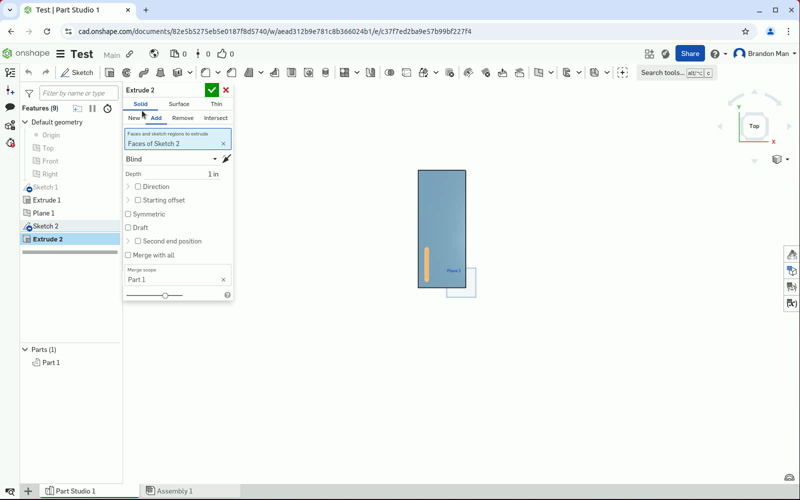
mouse_move(137, 120)
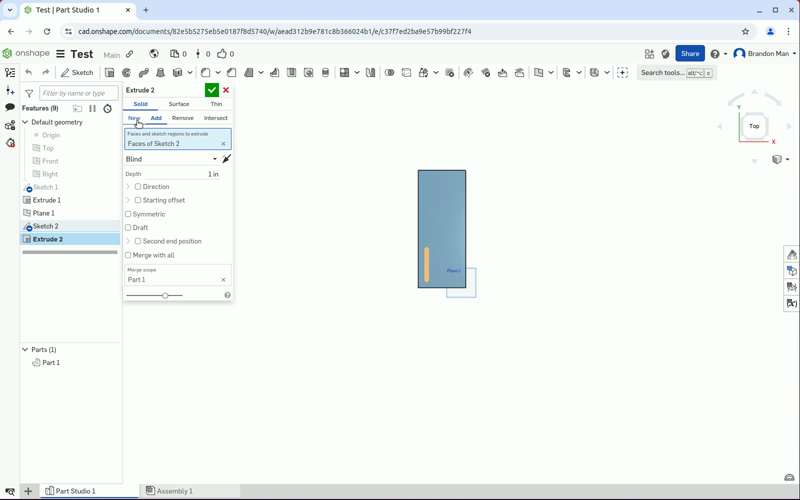
click(137, 120)
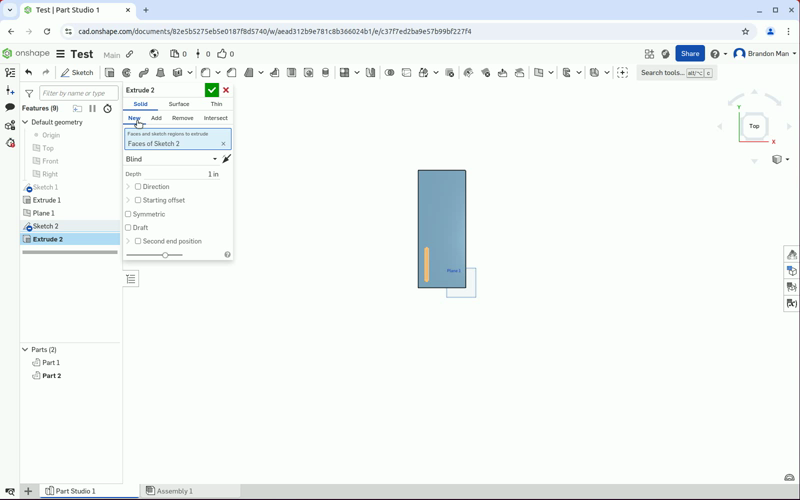
key(tab, 4)
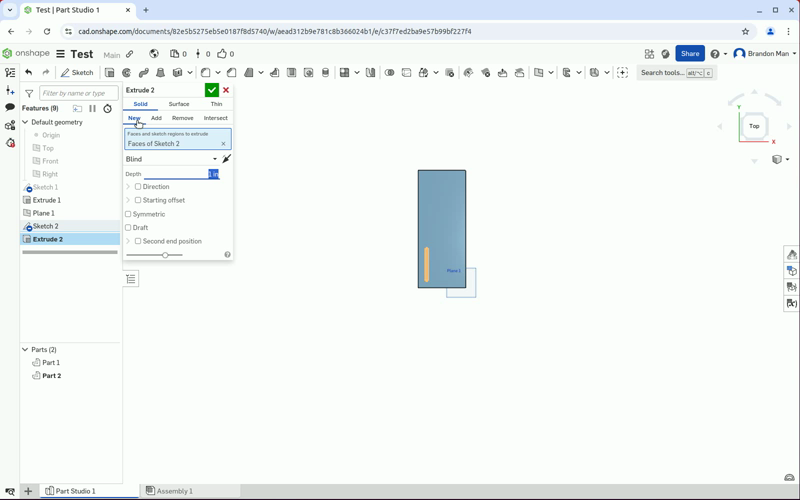
text(0.722)
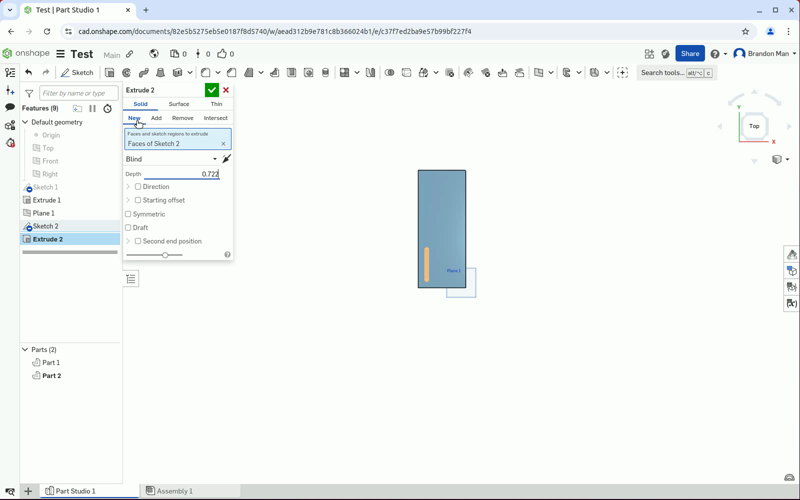
key(enter)
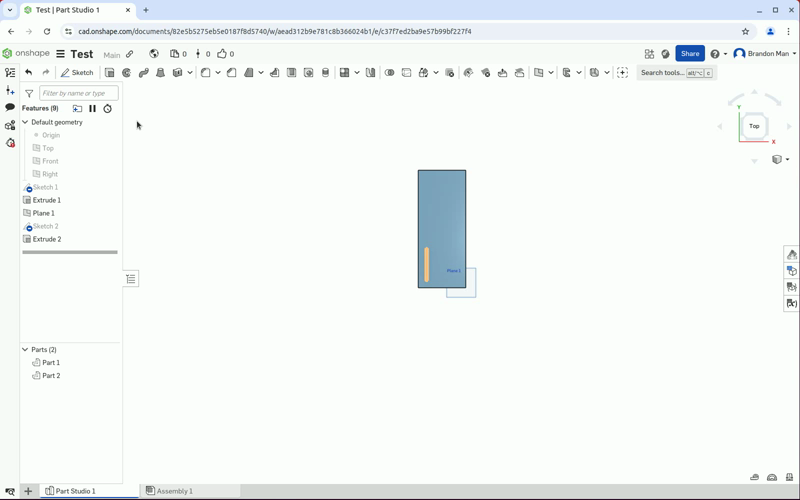
key(shift+h)
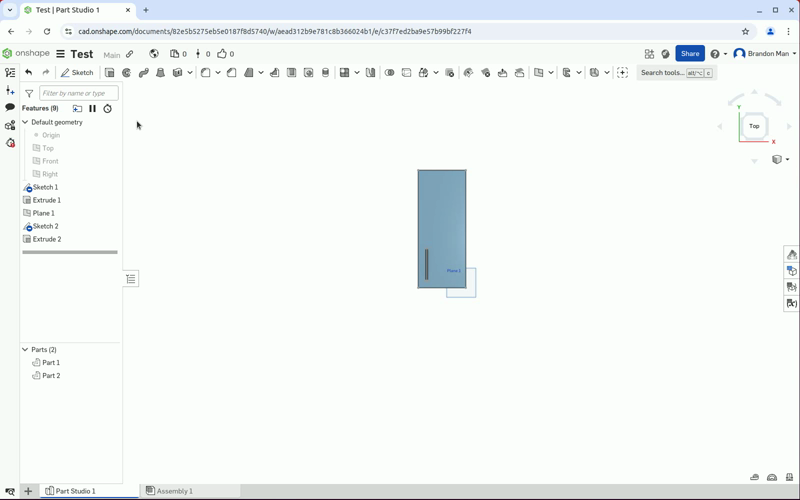
key(shift+h)
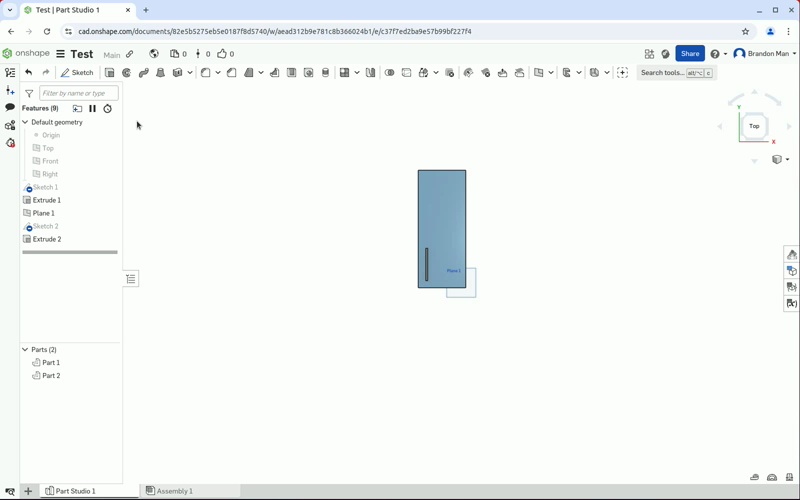
mouse_move(73, 189)
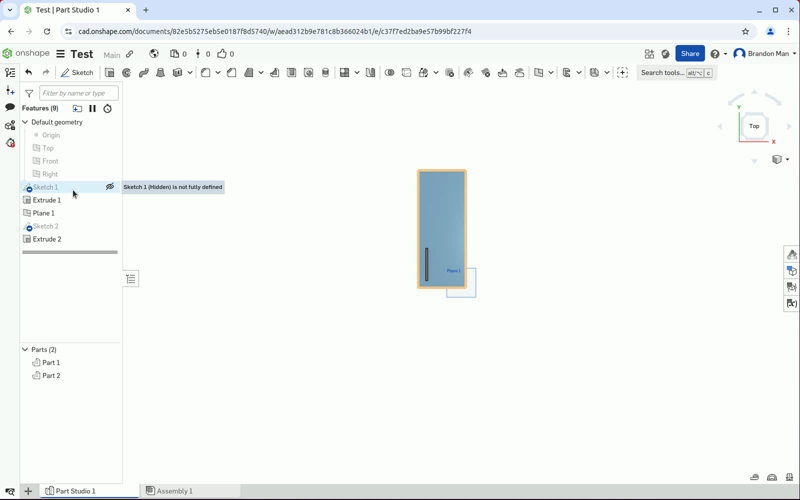
click(73, 189)
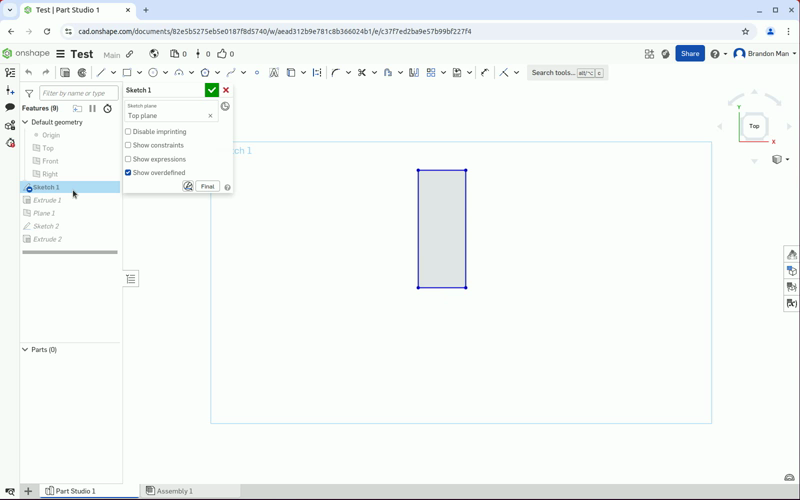
mouse_move(229, 92)
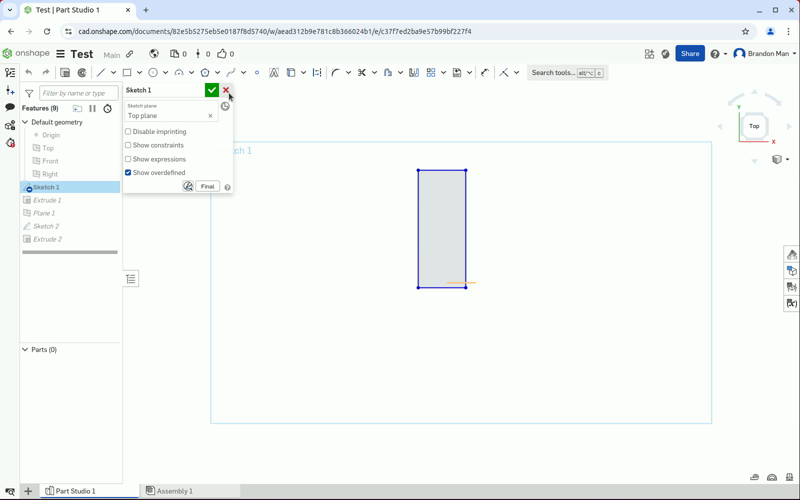
click(229, 92)
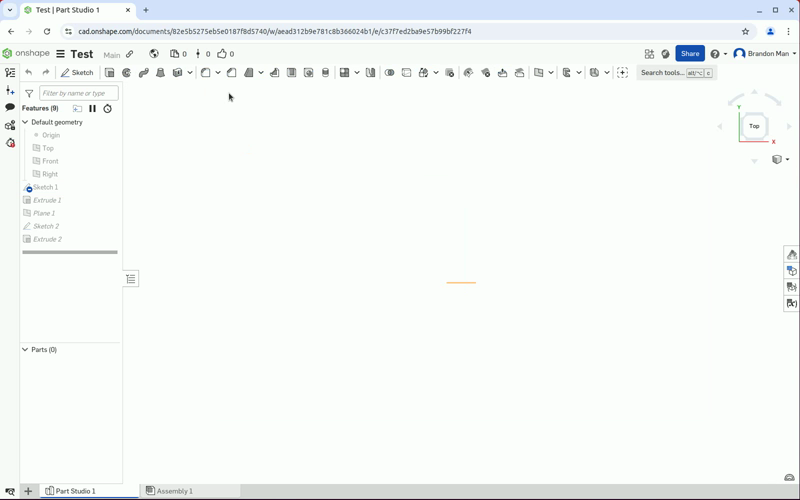
key(shift+s)
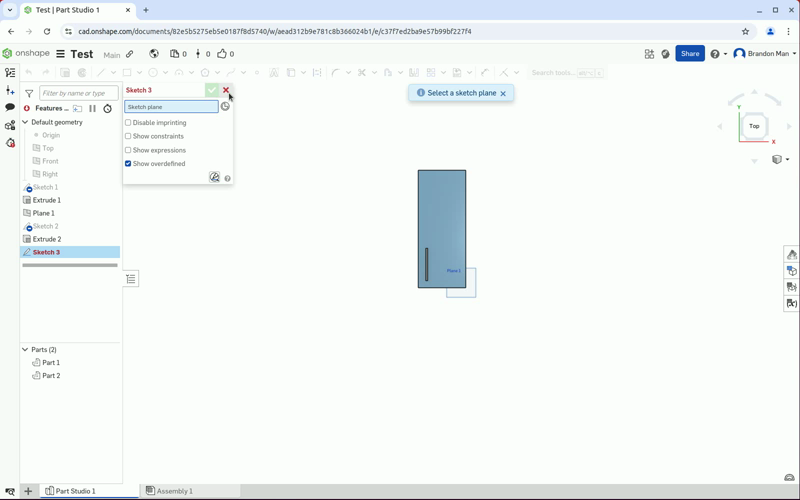
mouse_move(73, 215)
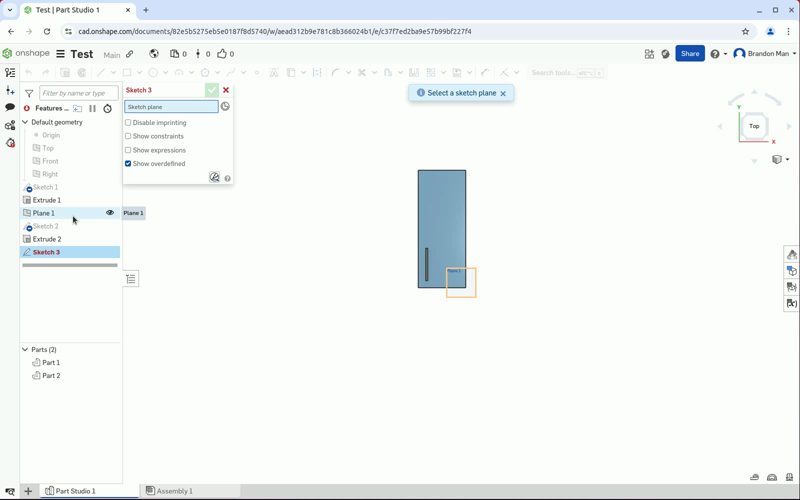
click(73, 215)
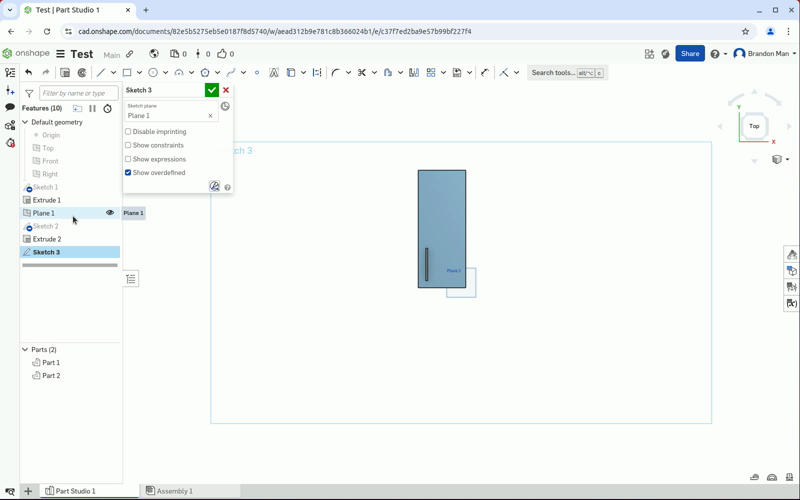
mouse_move(73, 352)
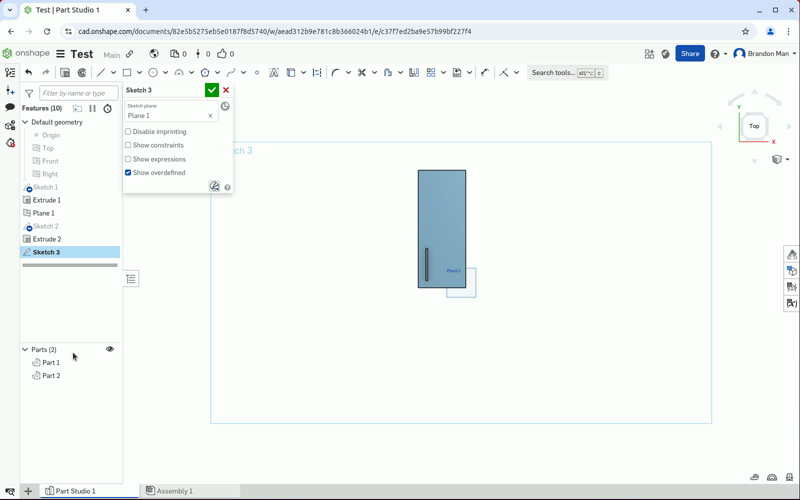
key(y)
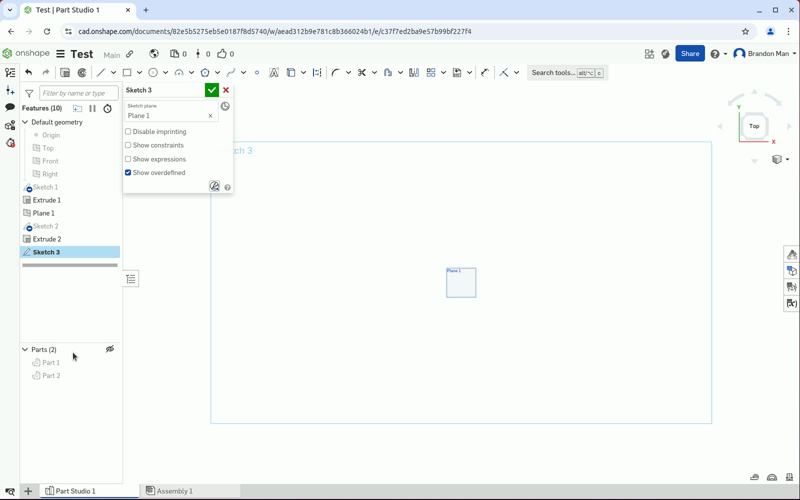
key(l)
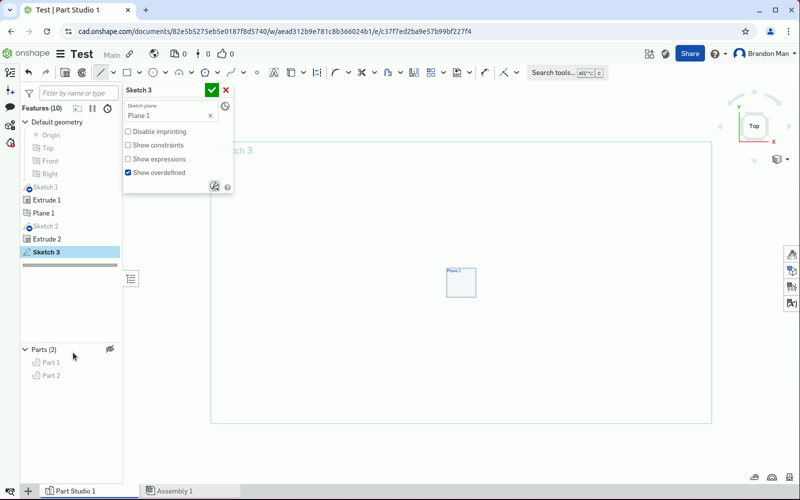
key_down(shift)
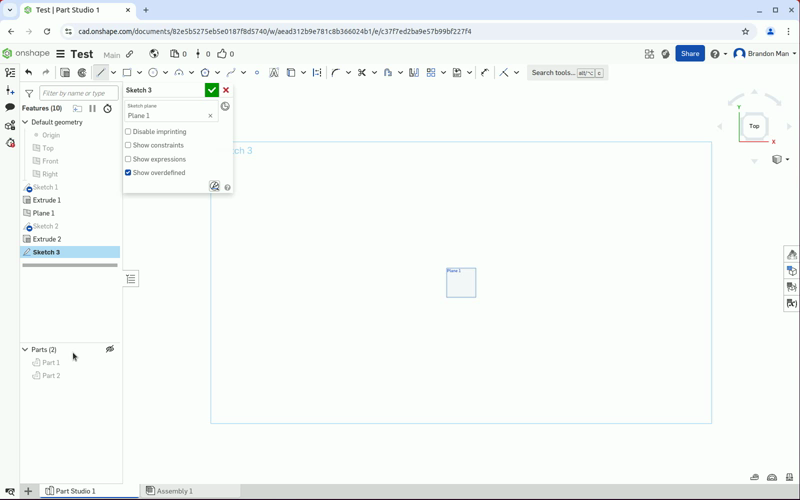
mouse_move(454, 280)
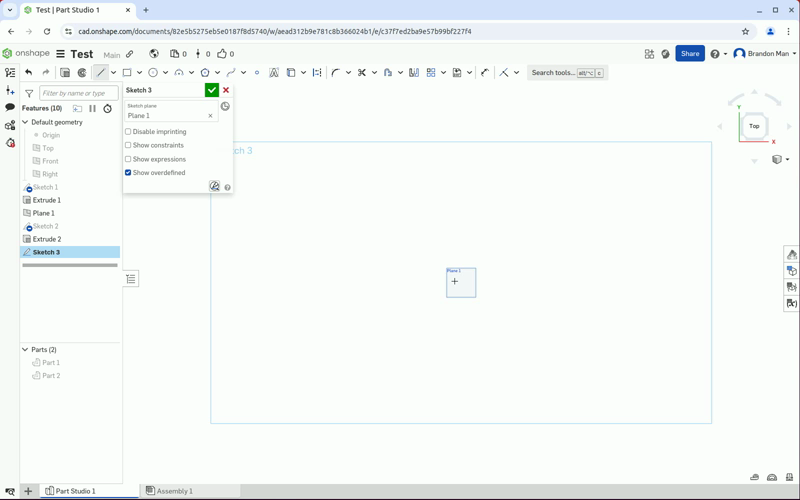
click(454, 280)
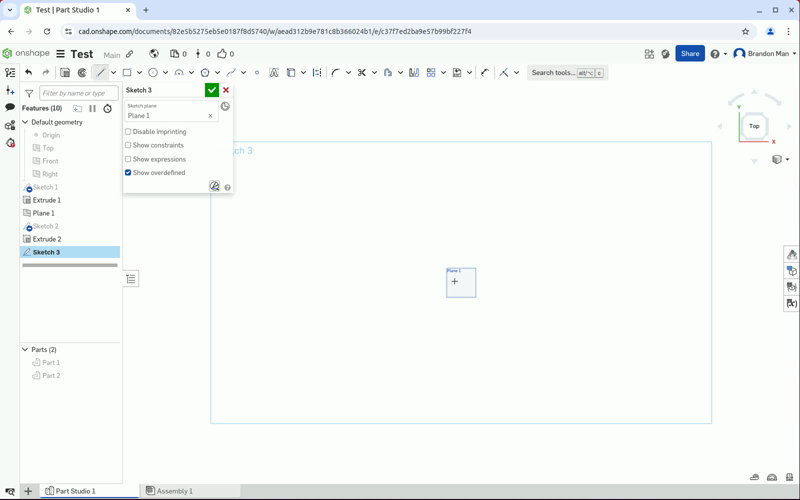
key_up(shift)
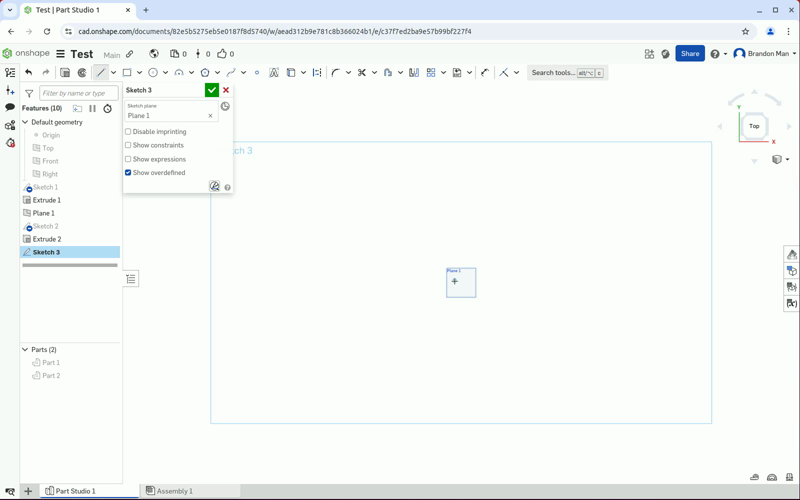
key_down(shift)
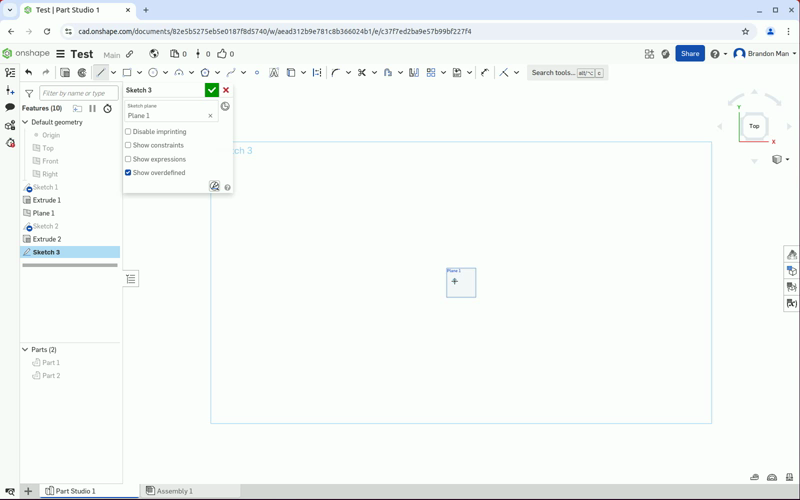
mouse_move(484, 280)
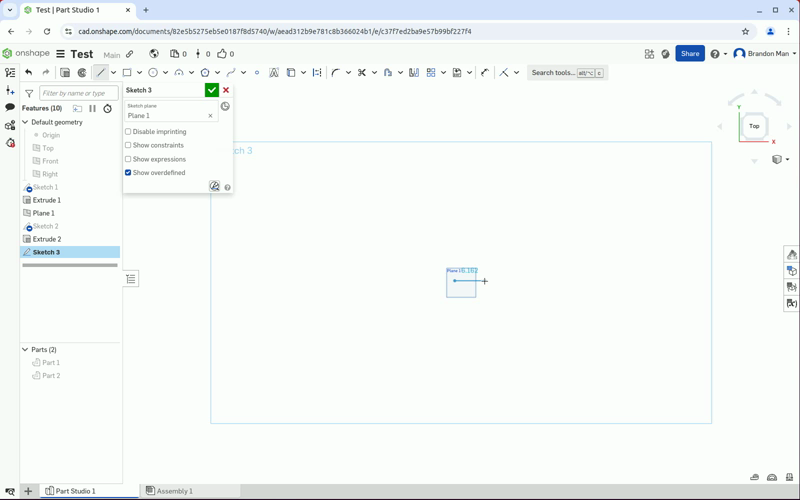
mouse_move(456, 280)
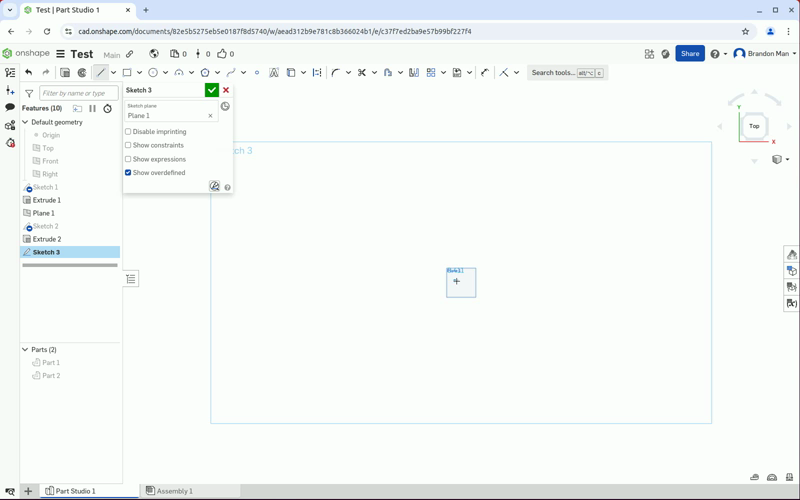
scroll(6)
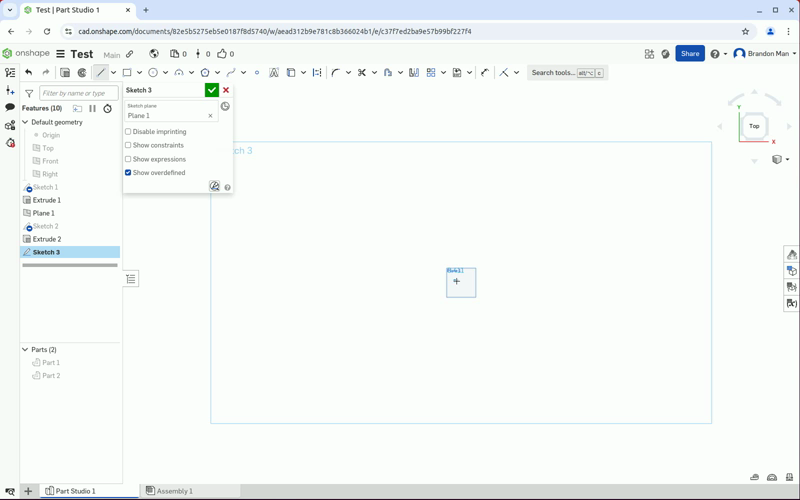
scroll(6)
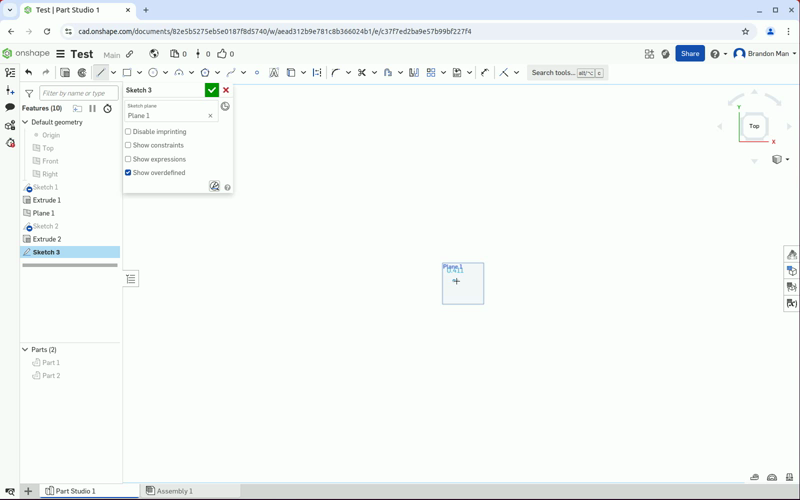
scroll(6)
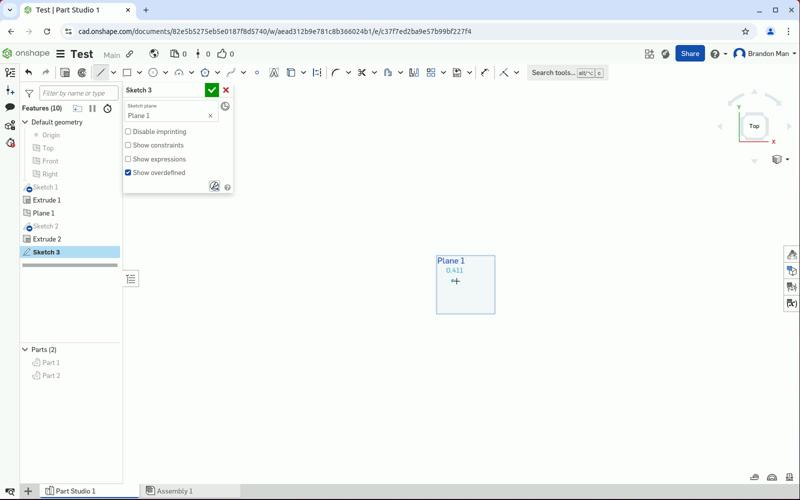
scroll(6)
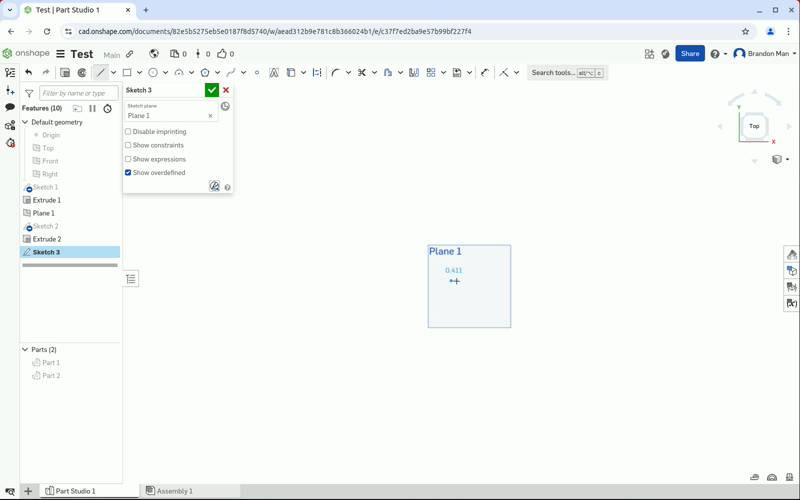
scroll(6)
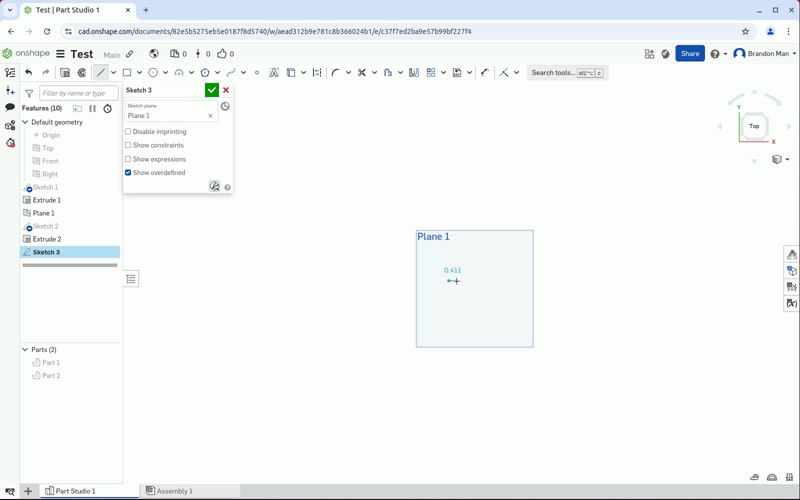
scroll(6)
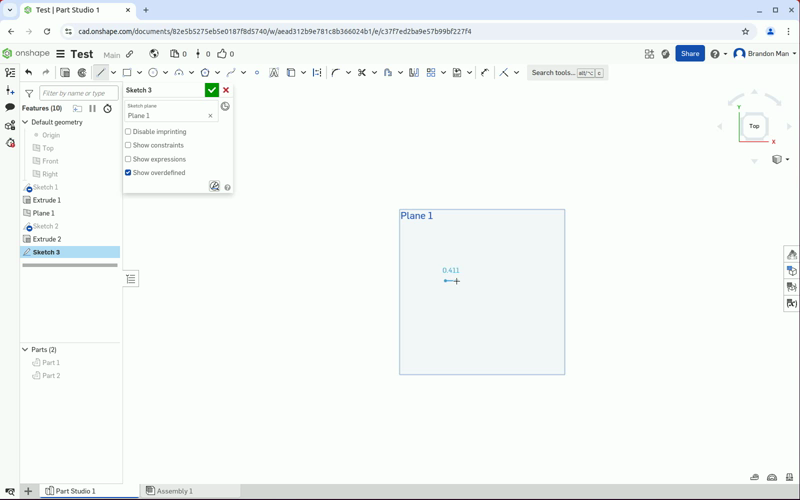
scroll(6)
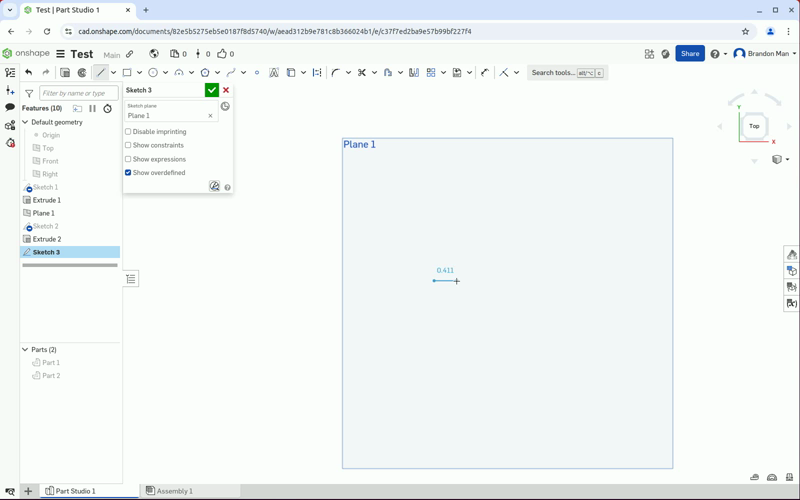
click(456, 280)
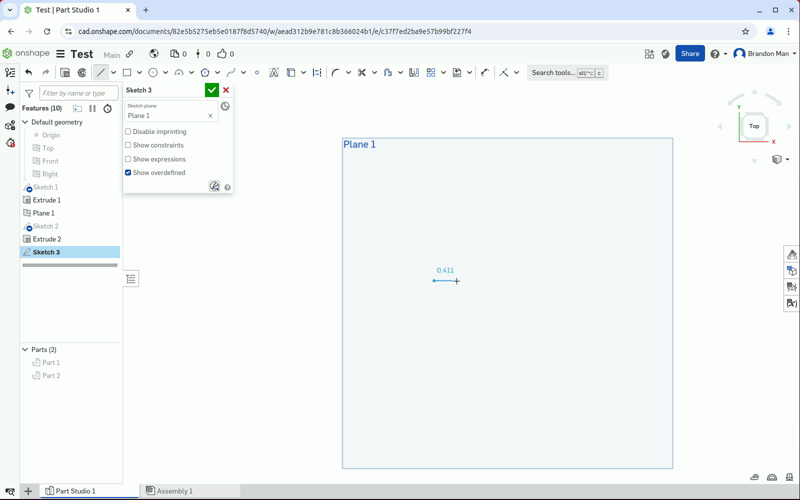
scroll(-6)
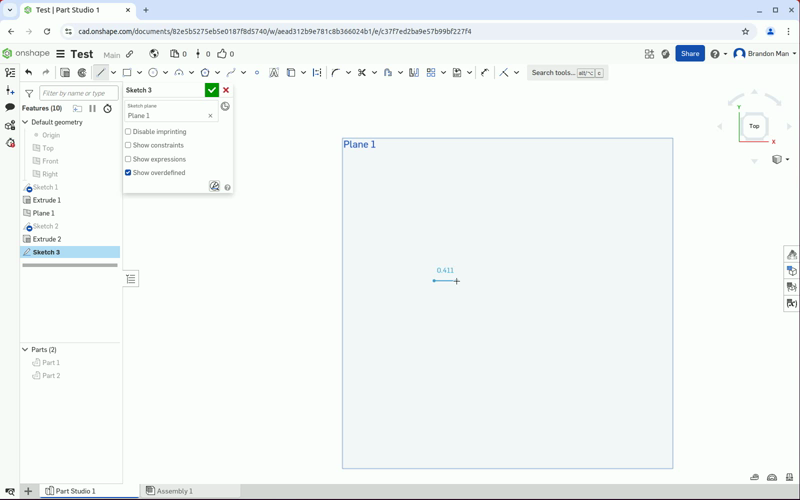
scroll(-6)
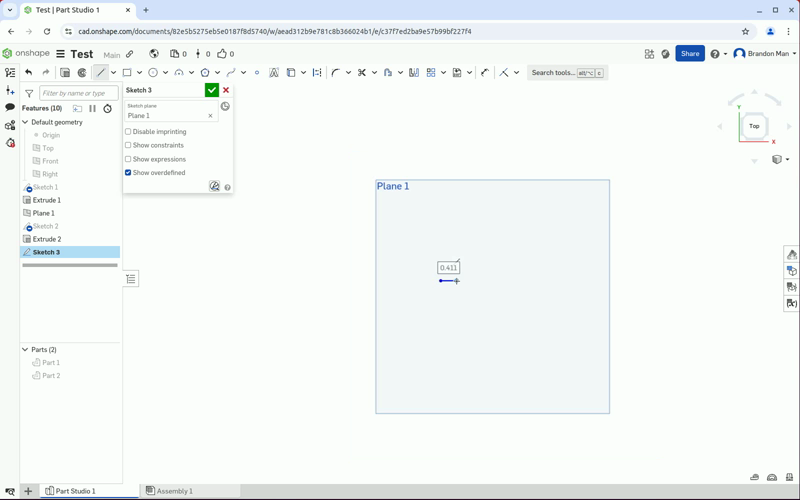
scroll(-6)
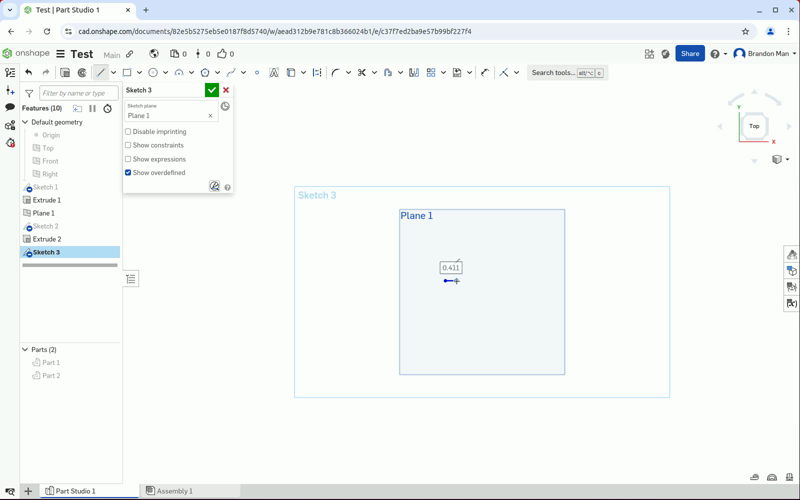
scroll(-6)
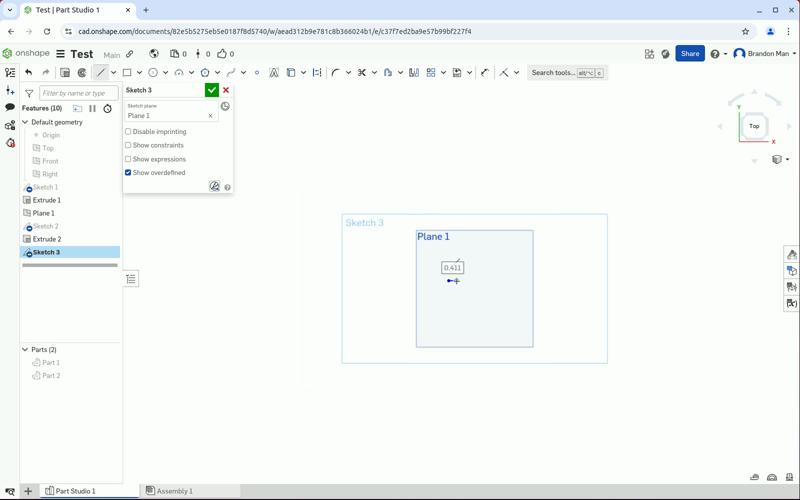
scroll(-6)
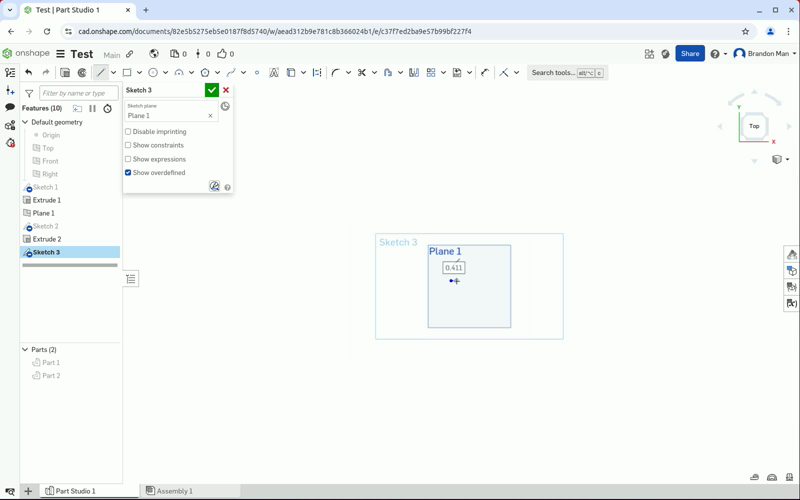
scroll(-6)
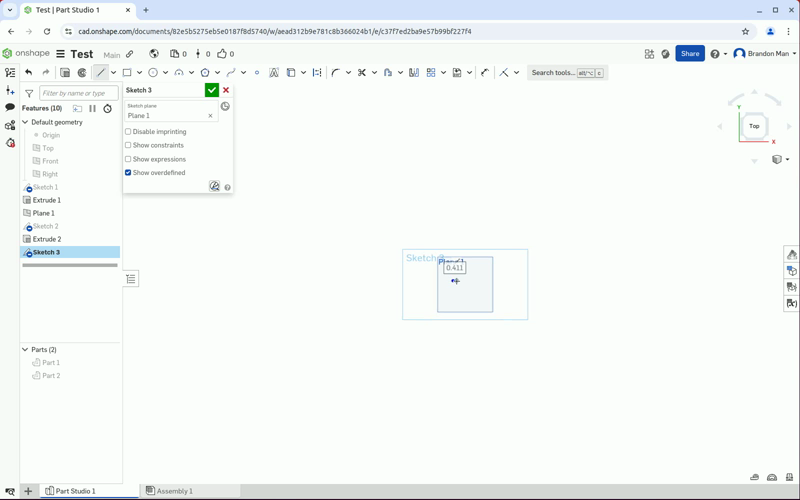
scroll(-6)
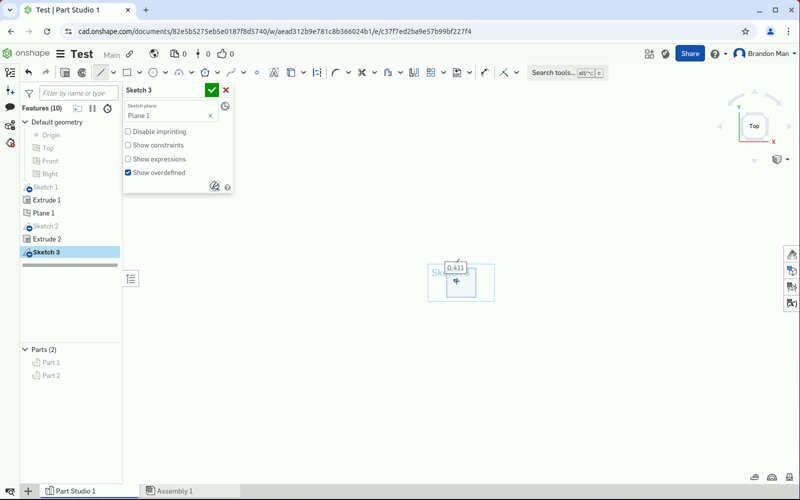
key_up(shift)
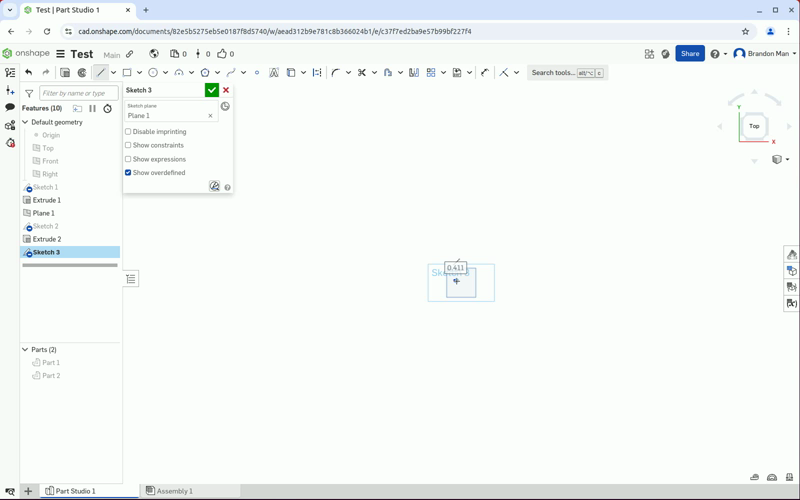
key_down(shift)
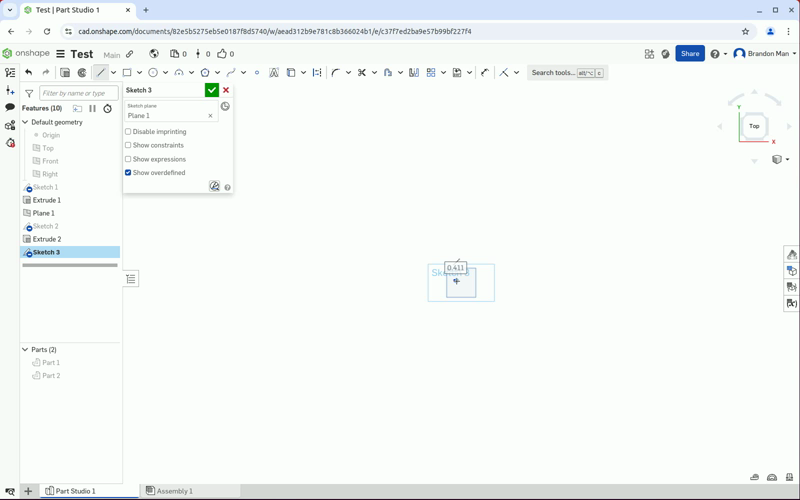
mouse_move(486, 280)
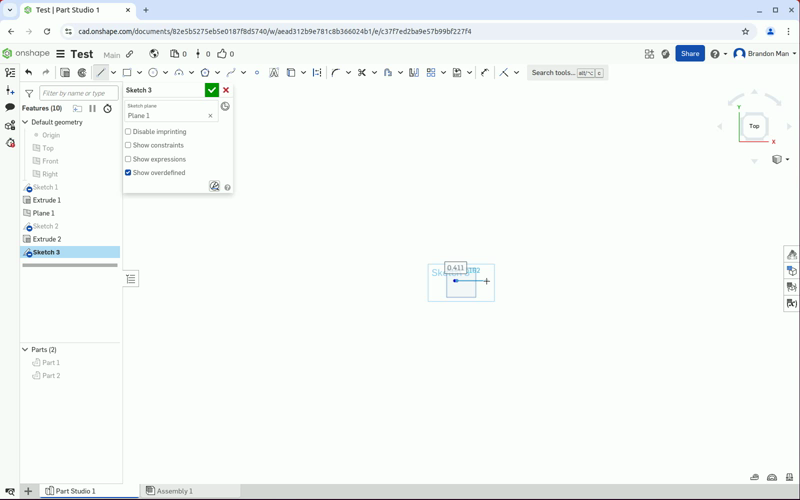
mouse_move(456, 248)
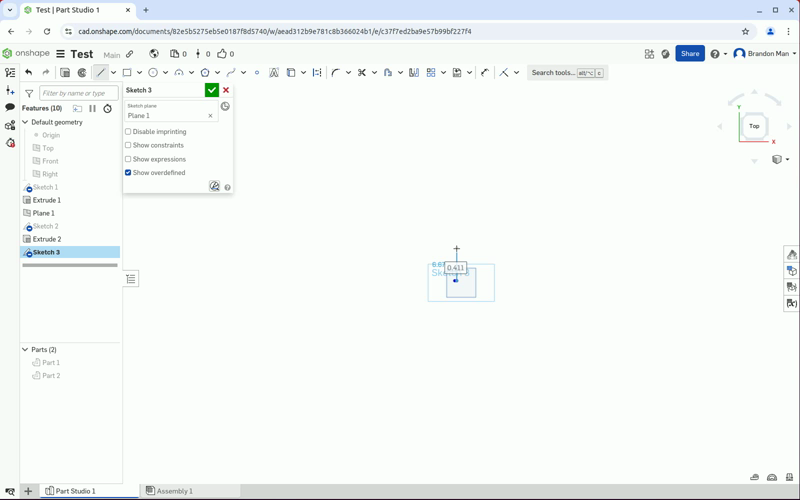
click(456, 248)
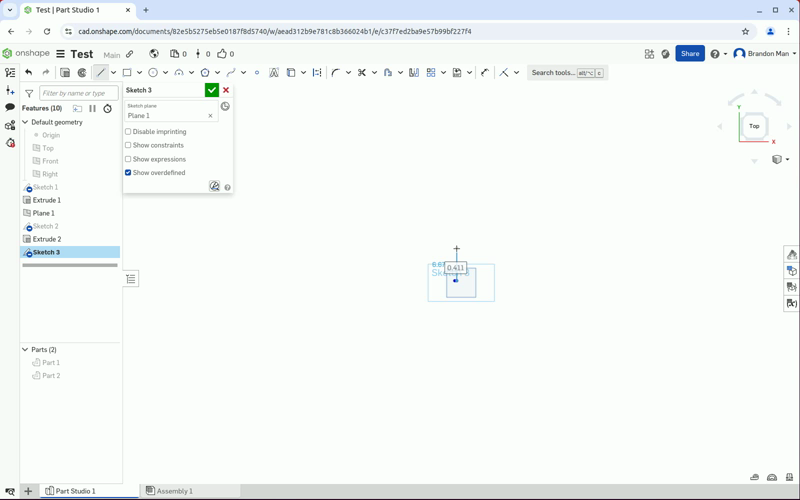
key_up(shift)
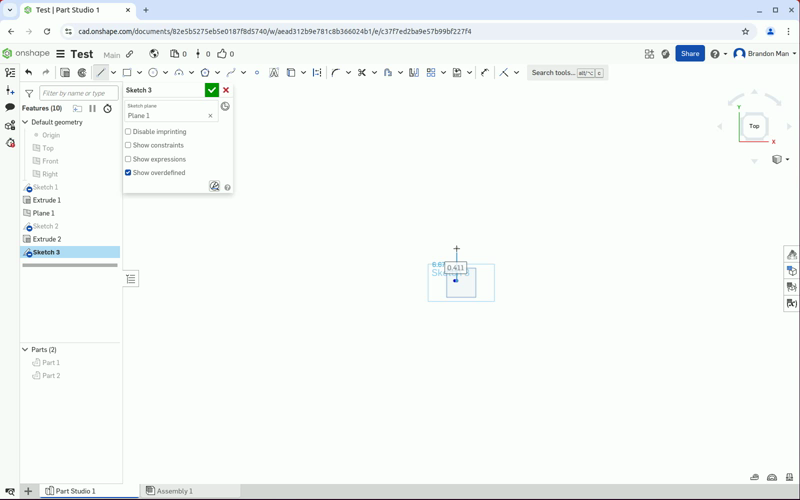
key_down(shift)
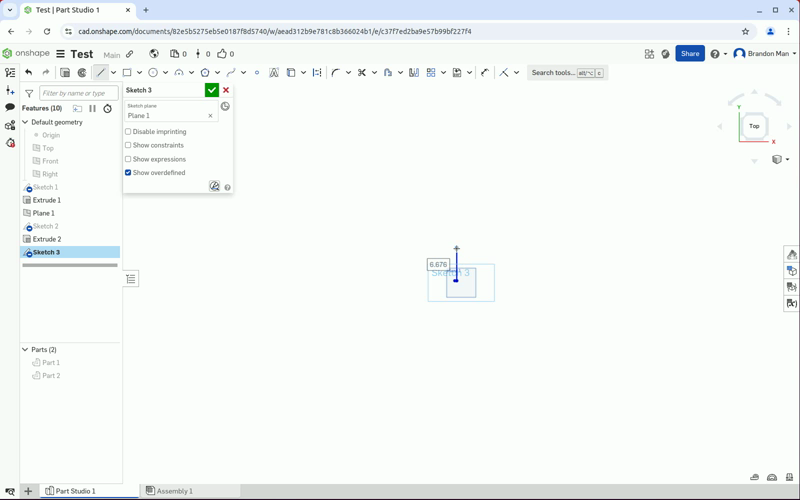
mouse_move(486, 248)
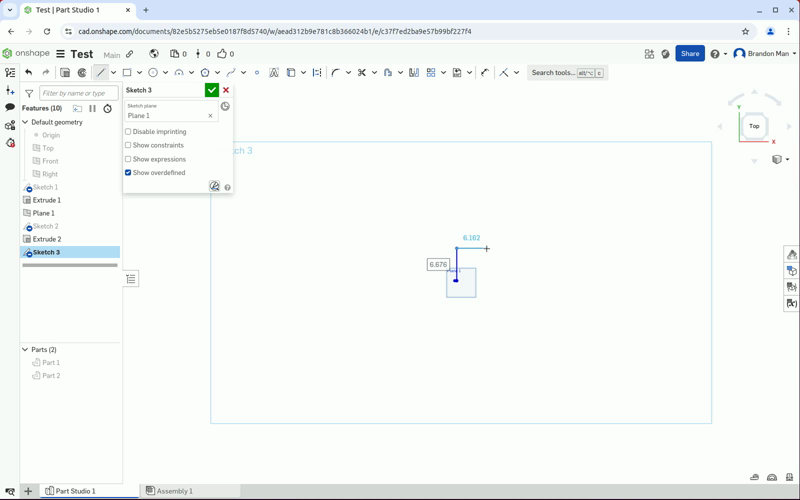
mouse_move(454, 248)
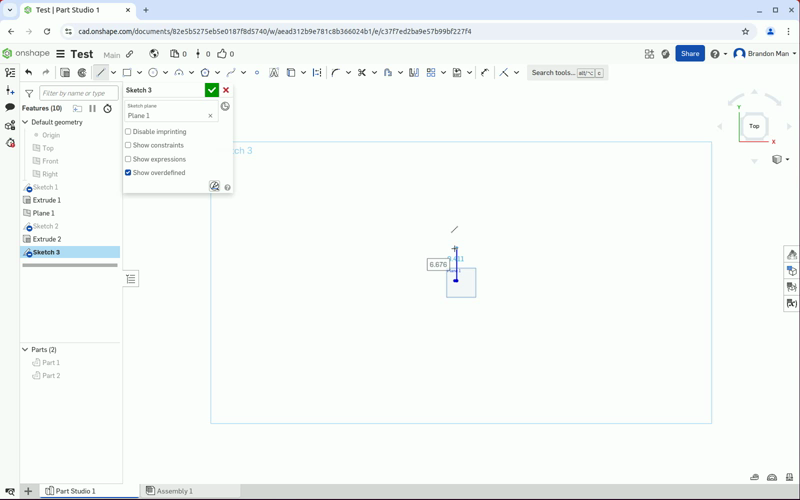
scroll(6)
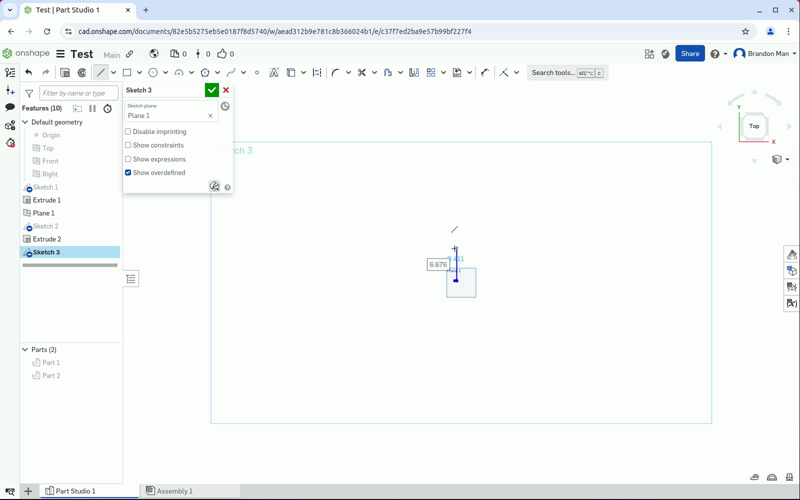
scroll(6)
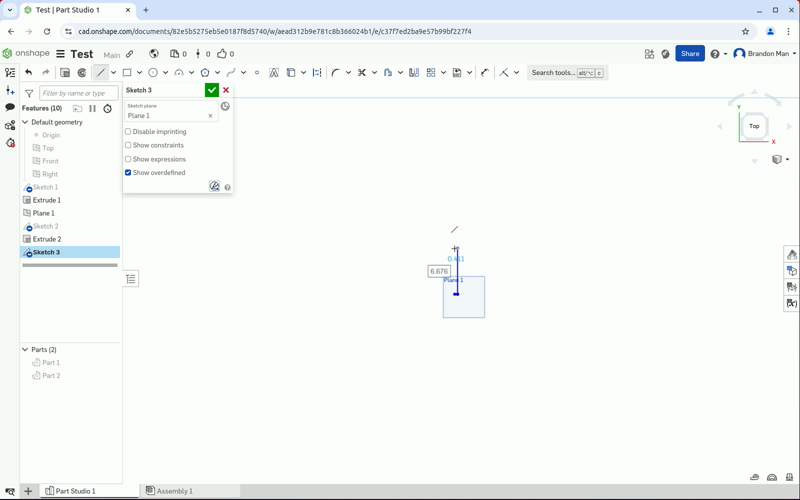
scroll(6)
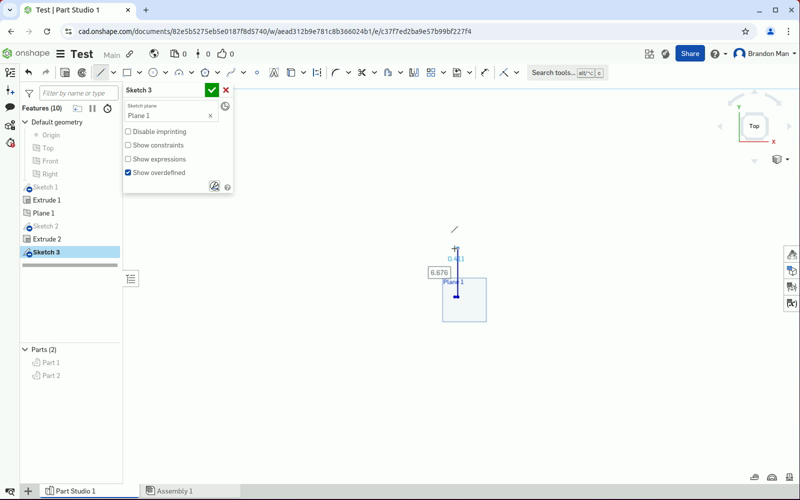
scroll(6)
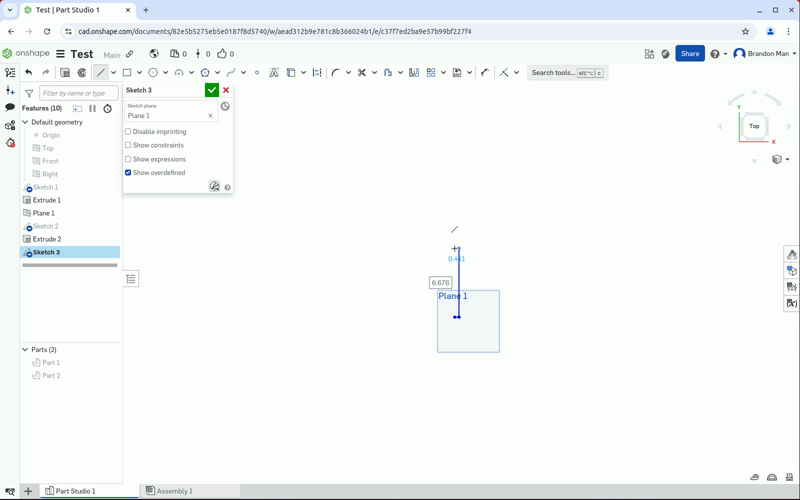
scroll(6)
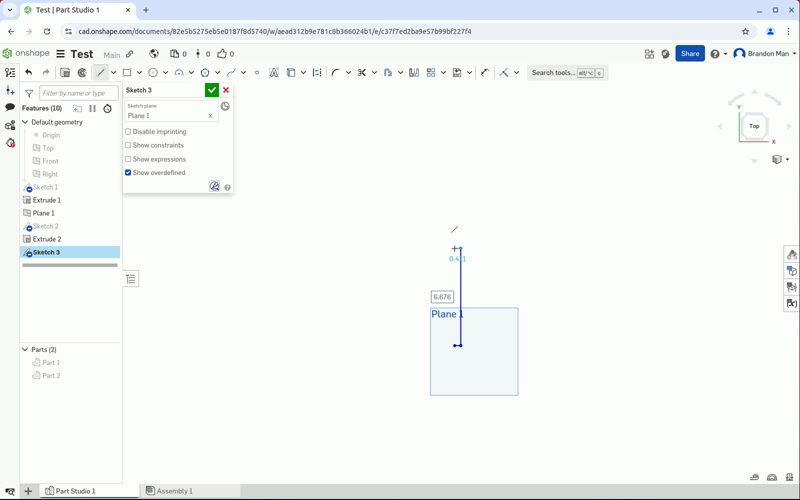
scroll(6)
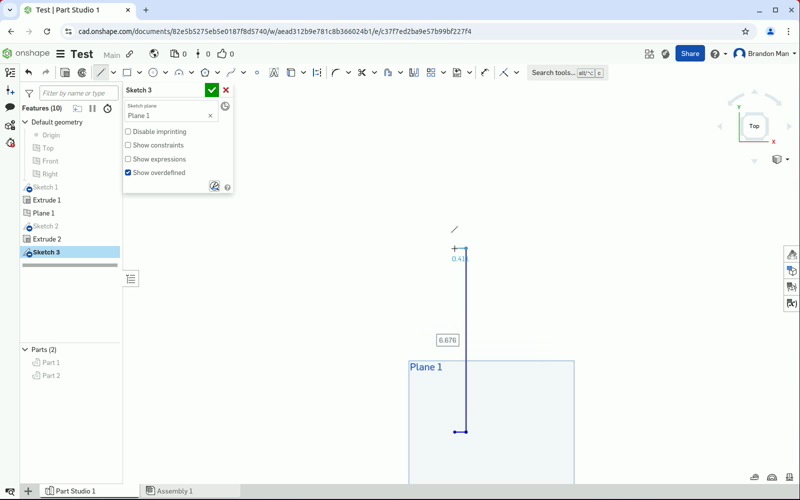
scroll(6)
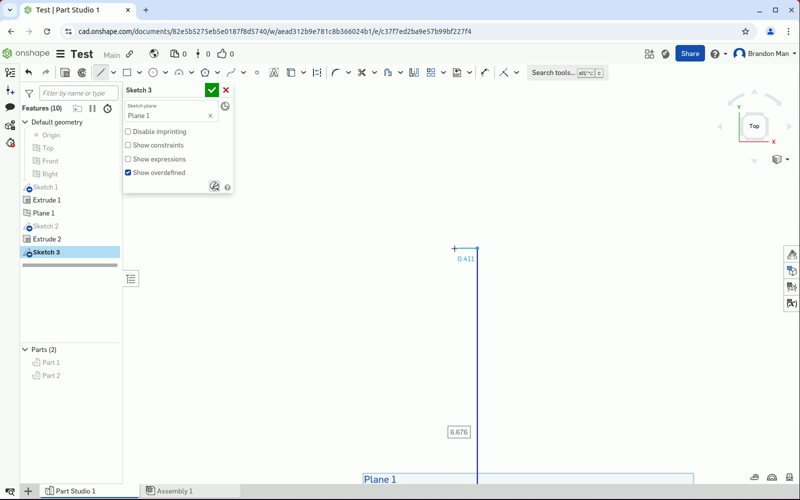
click(454, 248)
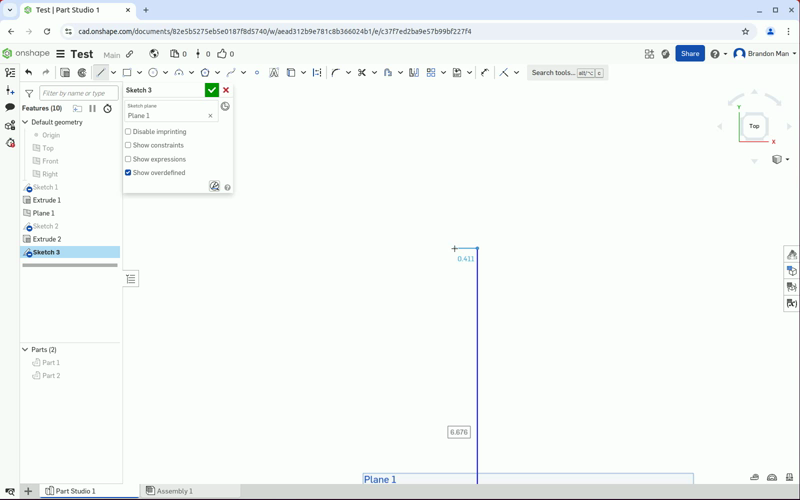
scroll(-6)
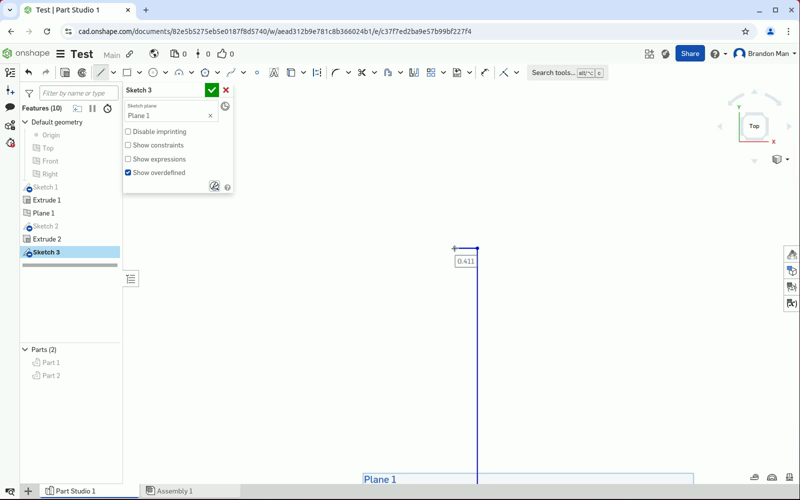
scroll(-6)
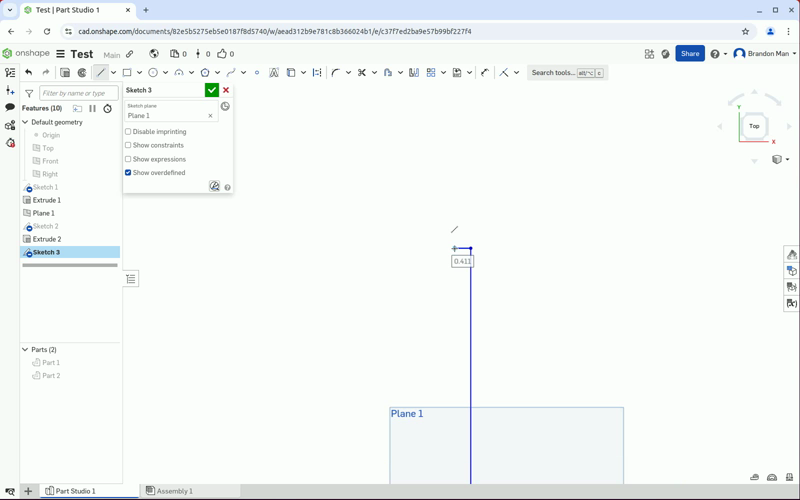
scroll(-6)
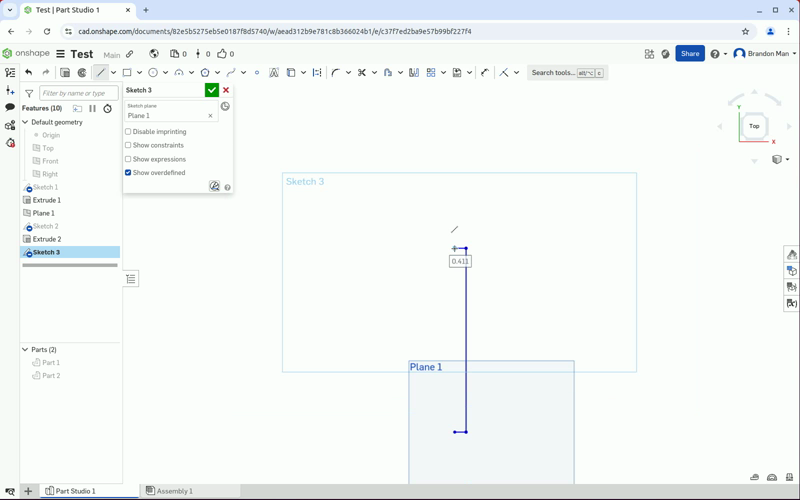
scroll(-6)
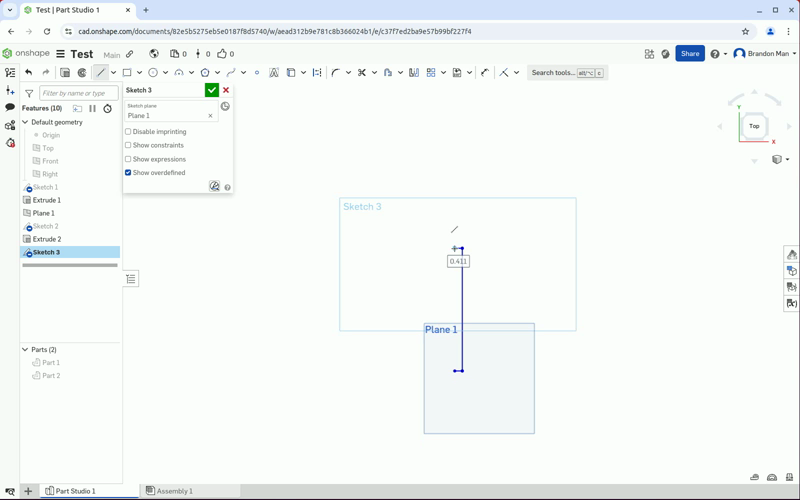
scroll(-6)
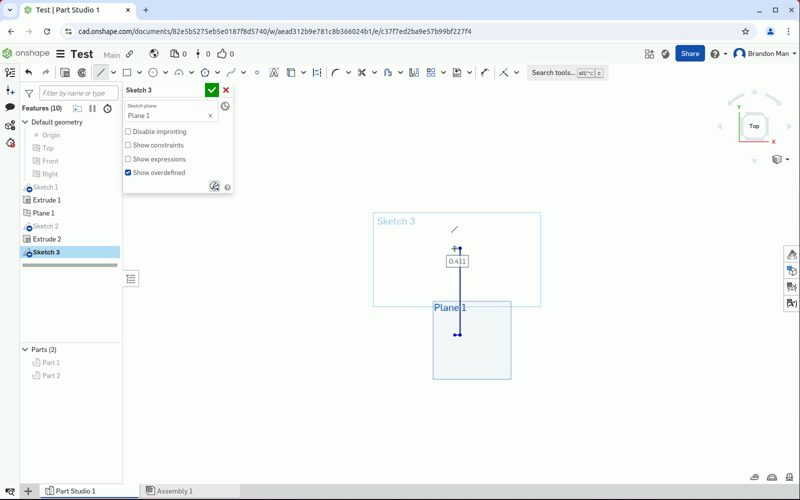
scroll(-6)
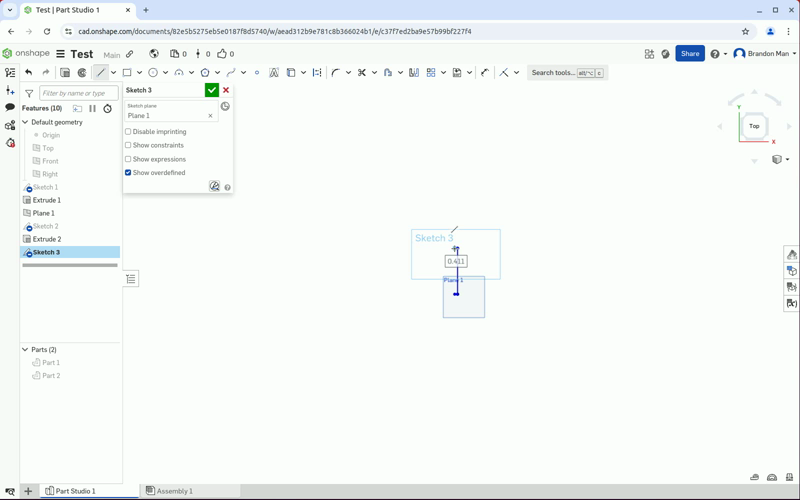
scroll(-6)
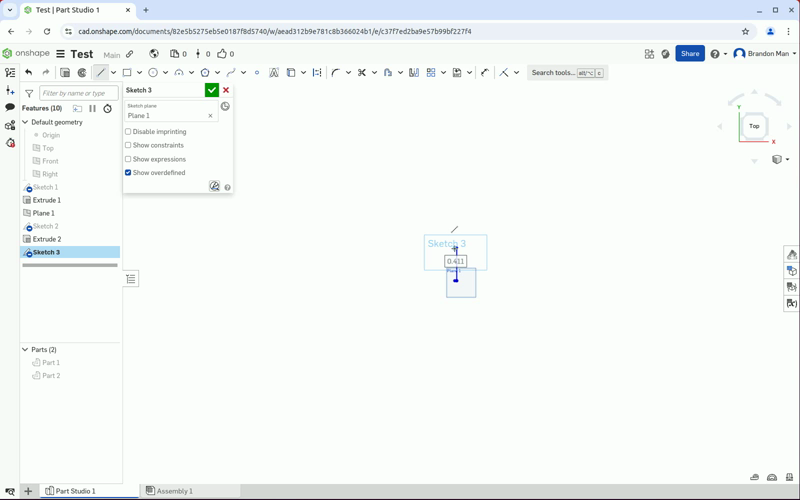
key_up(shift)
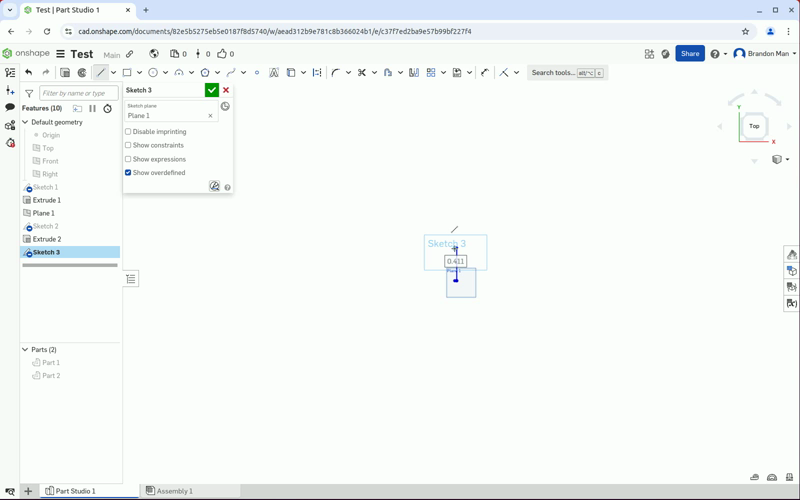
mouse_move(484, 248)
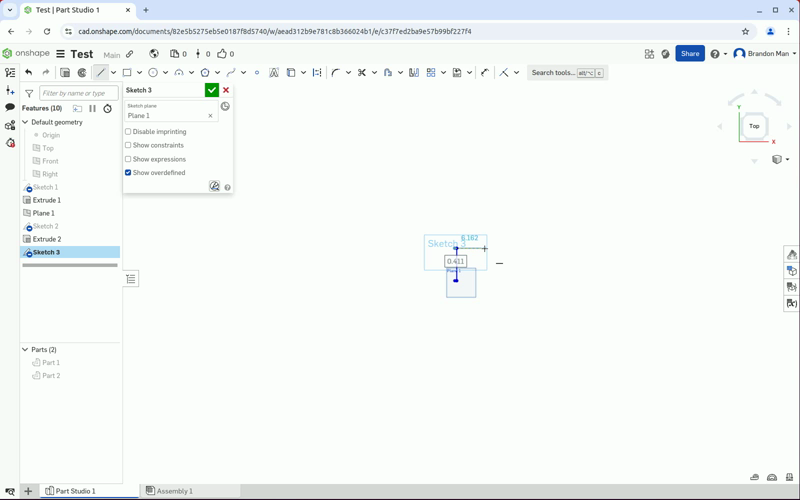
key_down(shift)
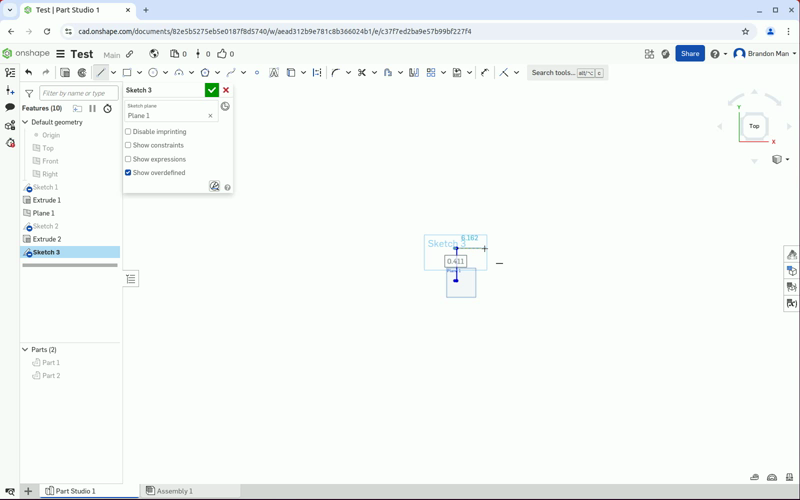
mouse_move(454, 280)
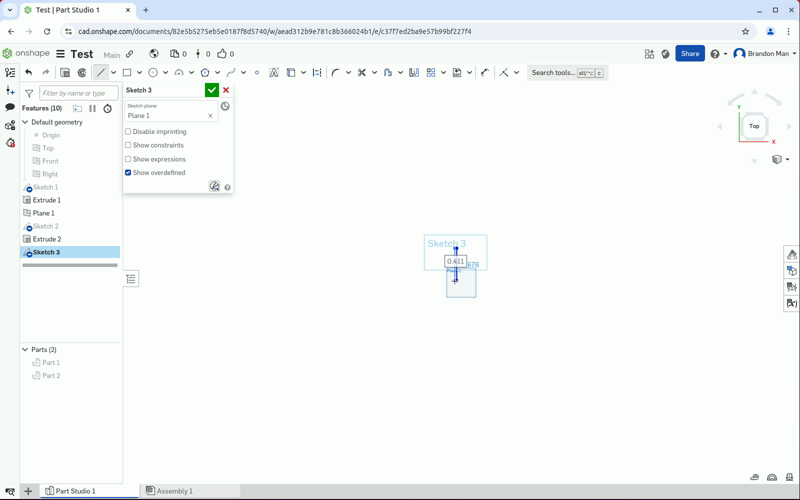
scroll(6)
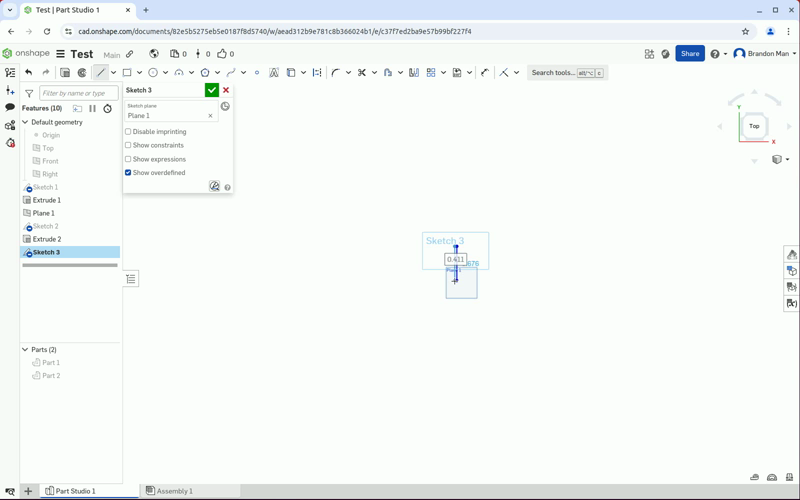
scroll(6)
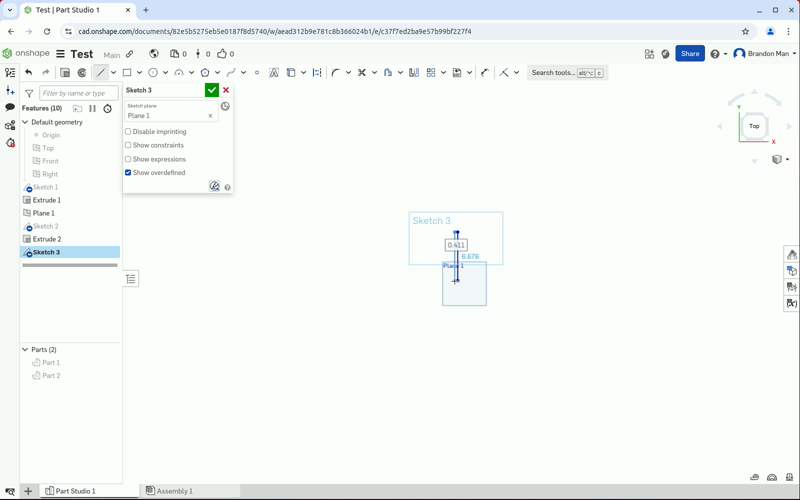
scroll(6)
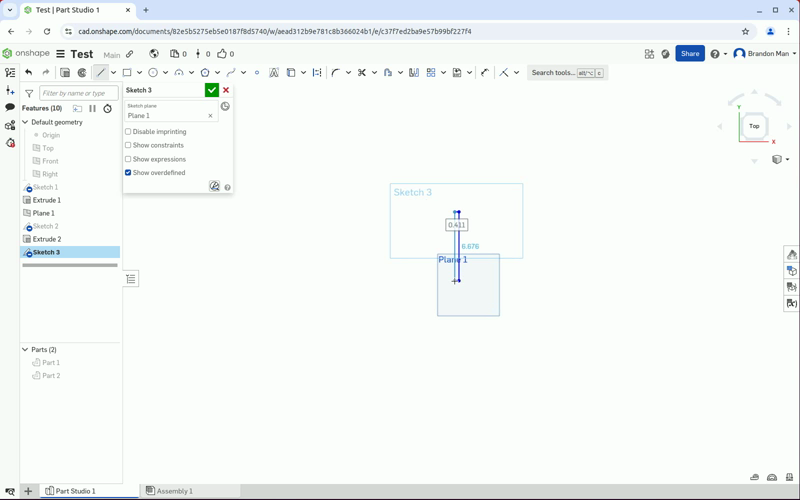
scroll(6)
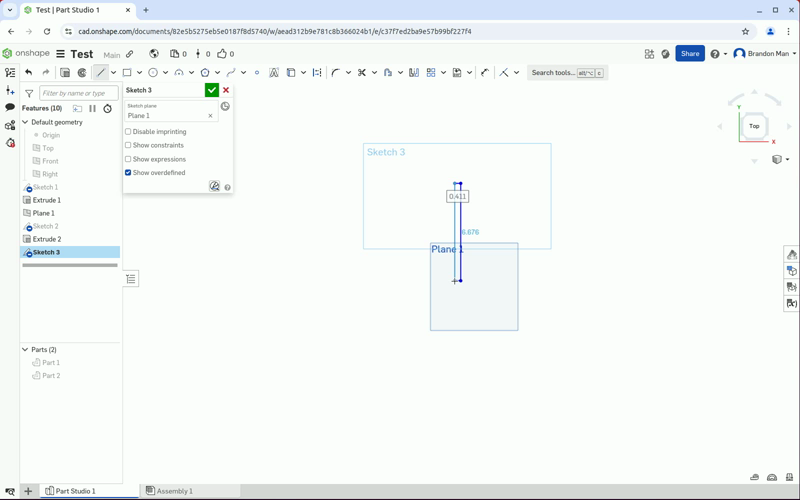
scroll(6)
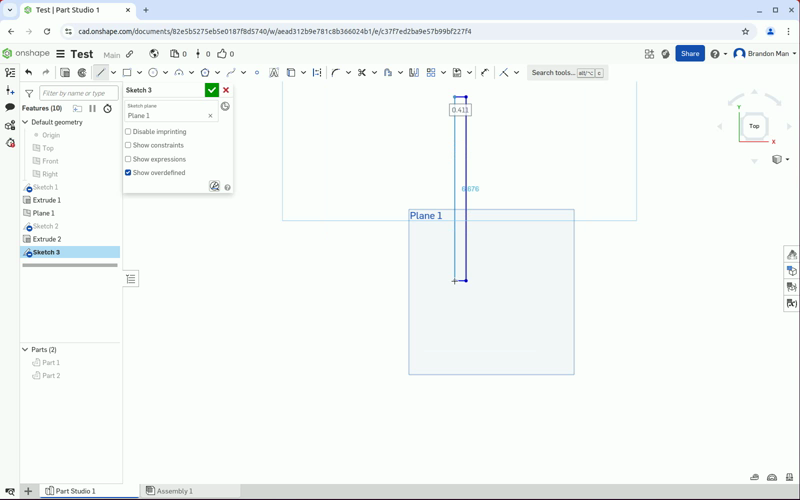
scroll(6)
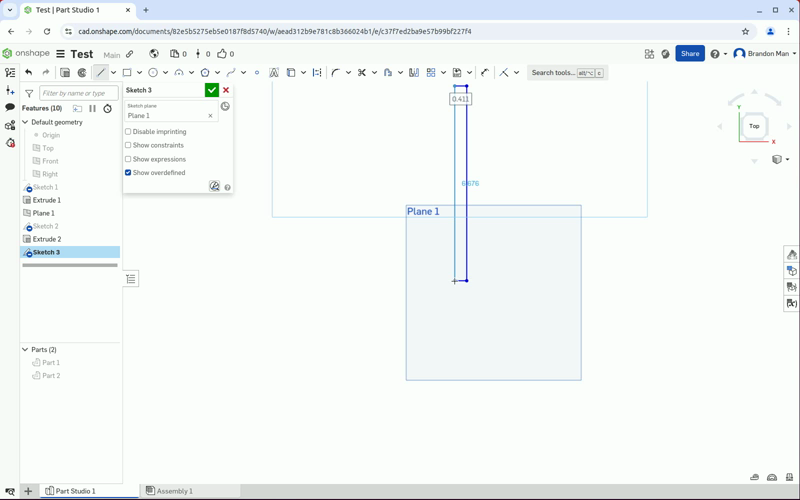
scroll(6)
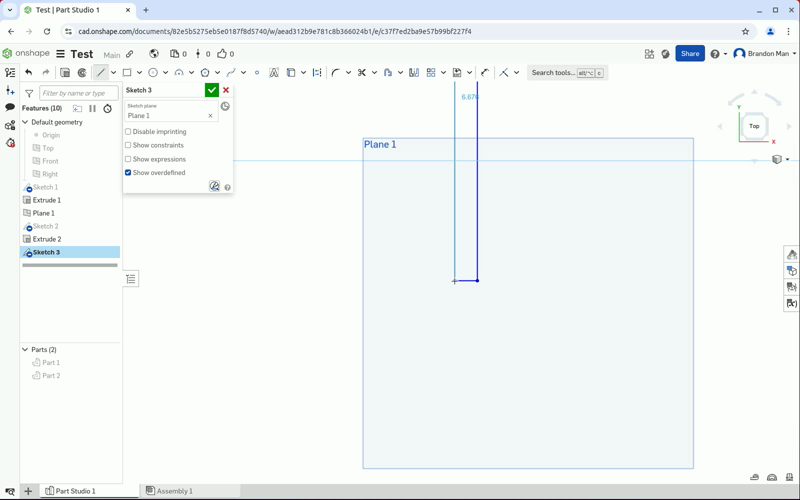
key_up(shift)
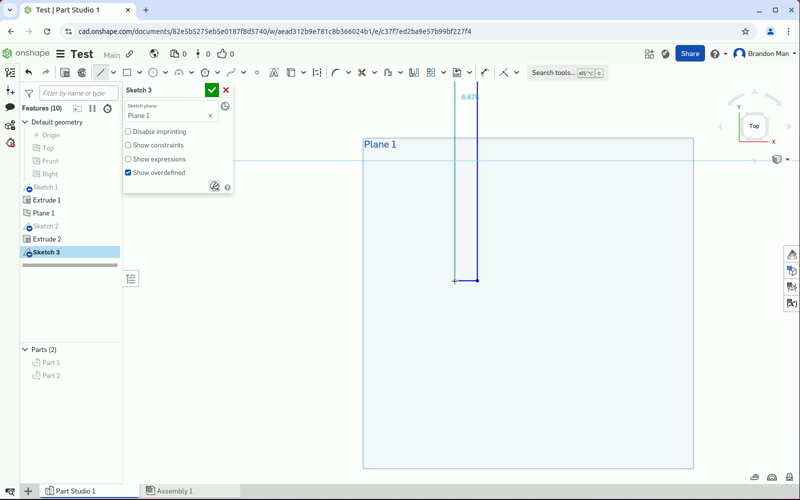
click(454, 280)
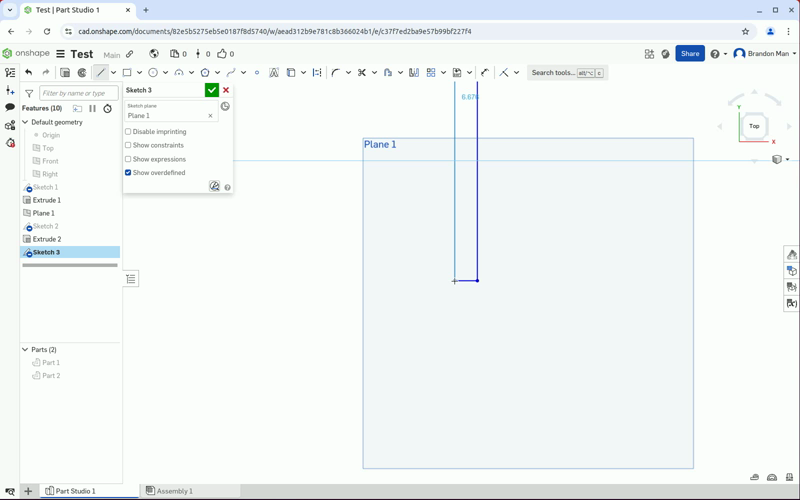
scroll(-6)
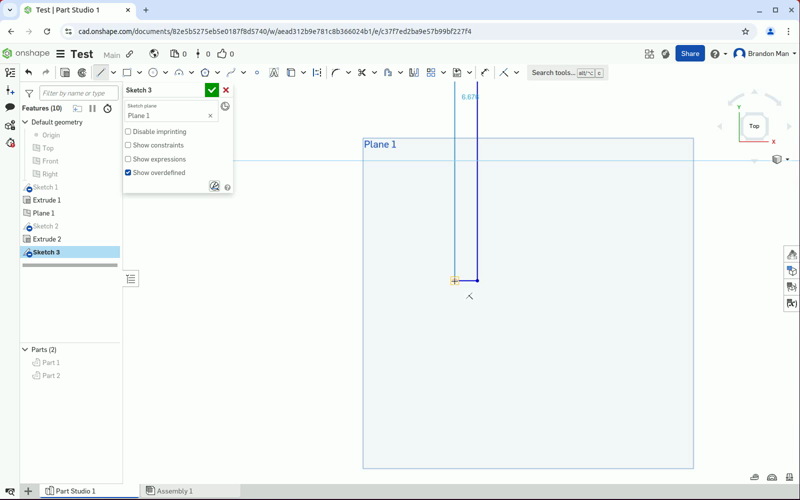
scroll(-6)
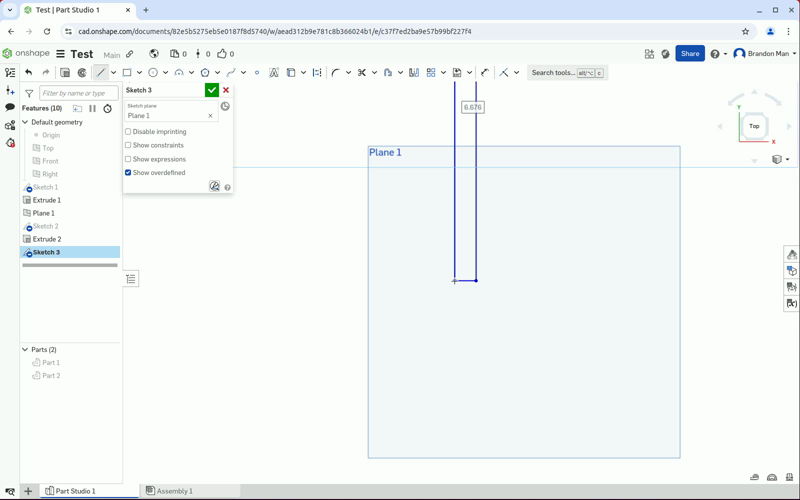
scroll(-6)
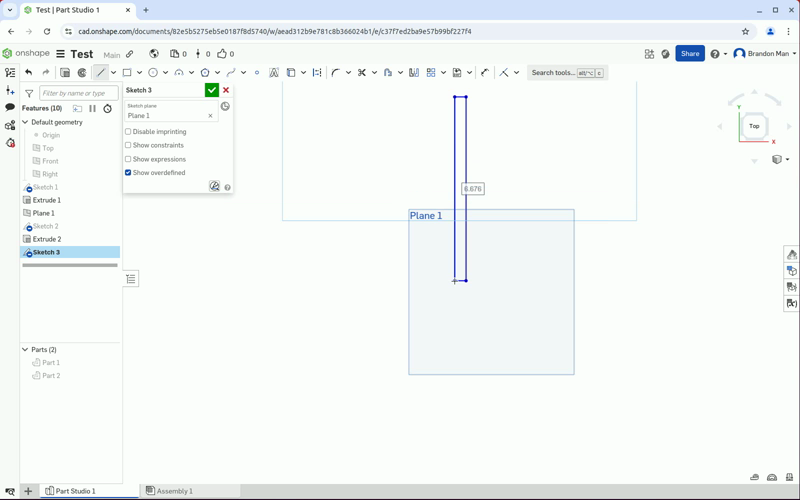
scroll(-6)
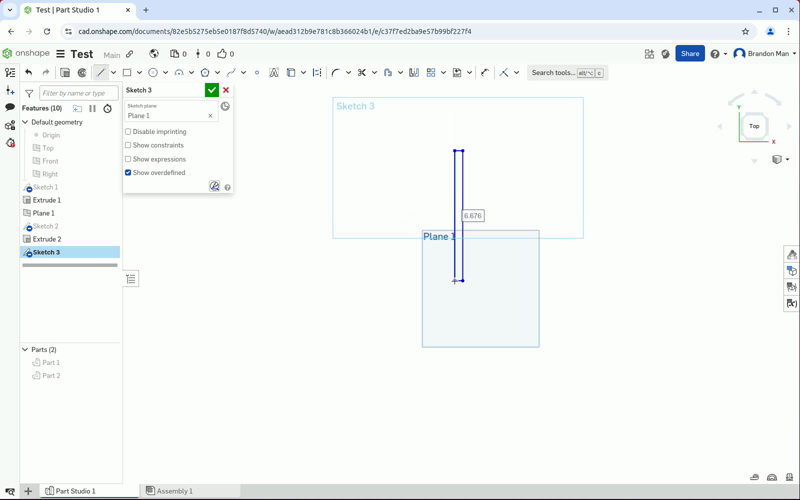
scroll(-6)
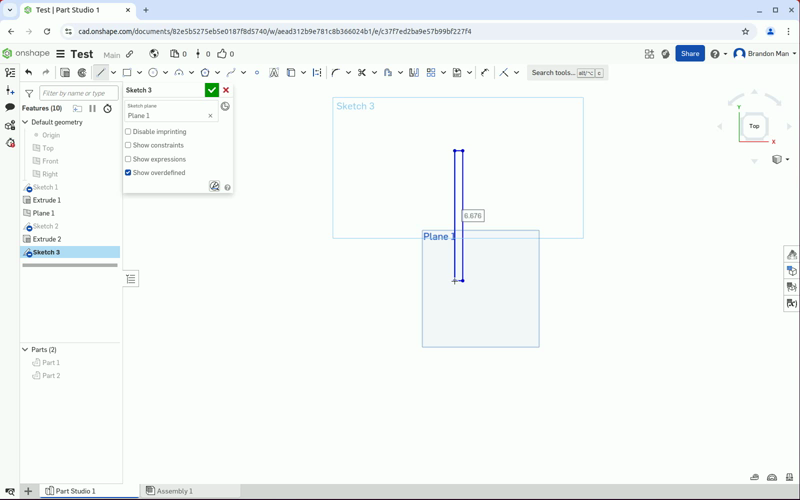
scroll(-6)
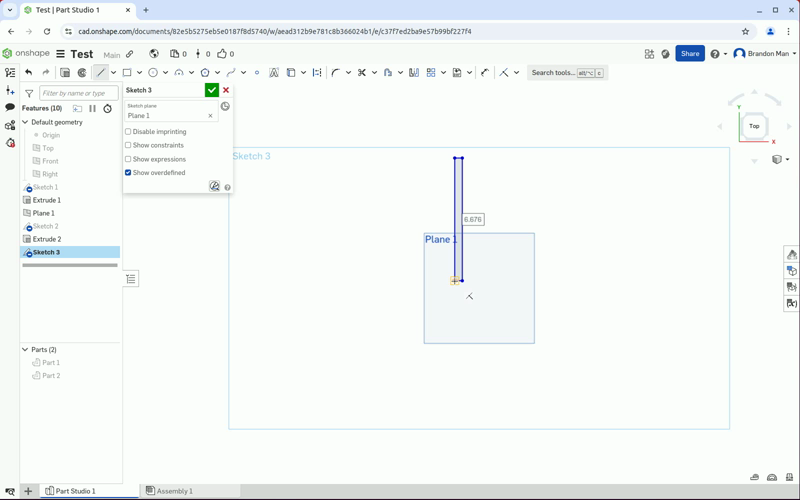
scroll(-6)
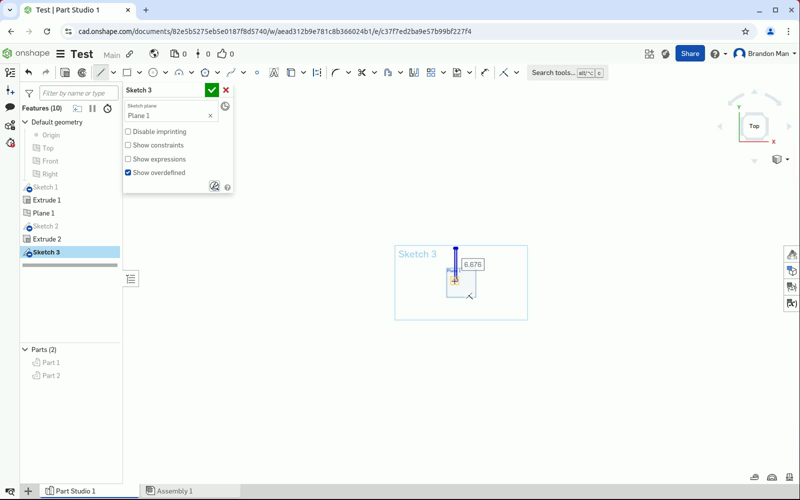
key(esc)
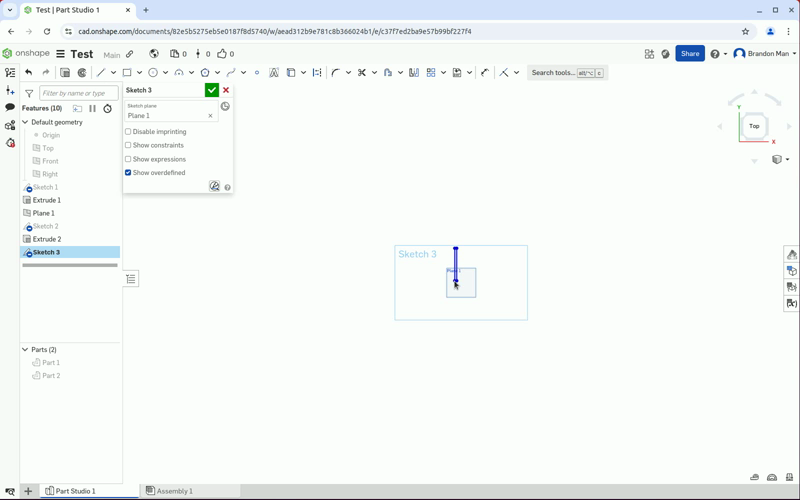
mouse_move(456, 268)
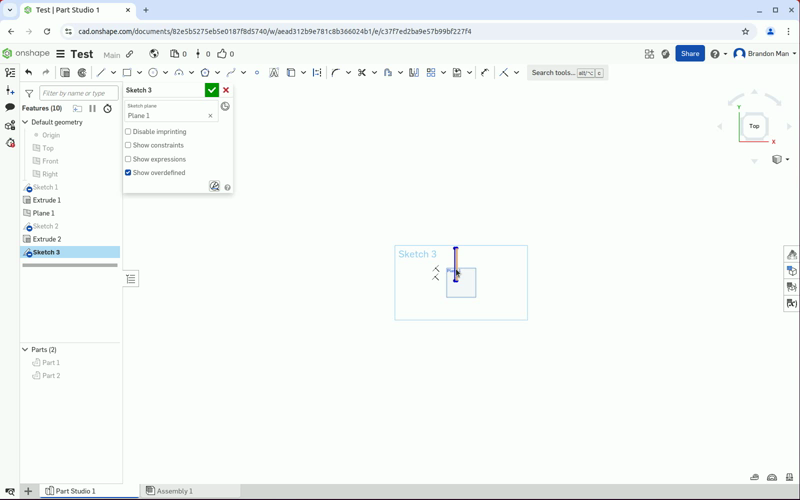
scroll(6)
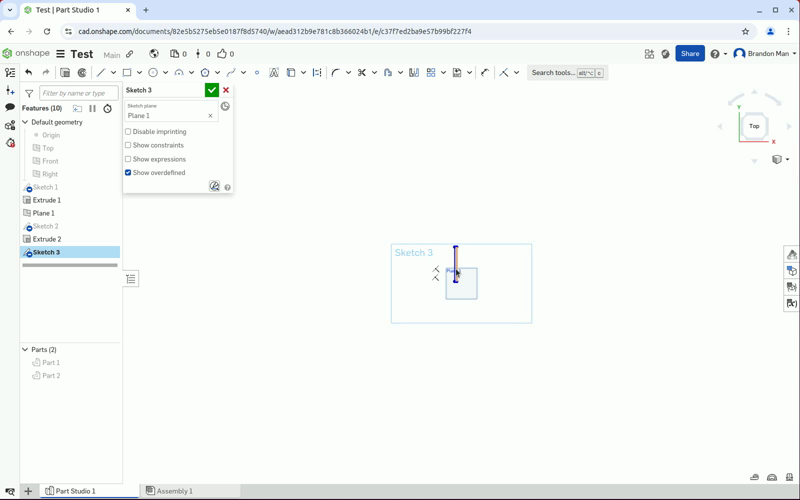
scroll(6)
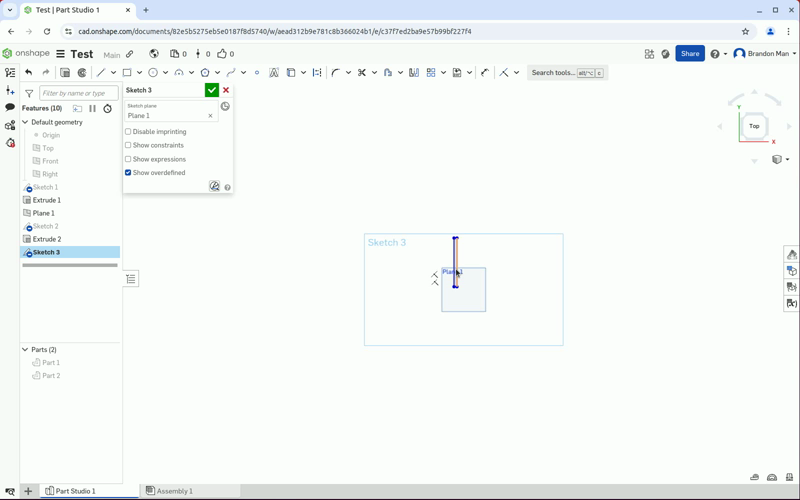
scroll(6)
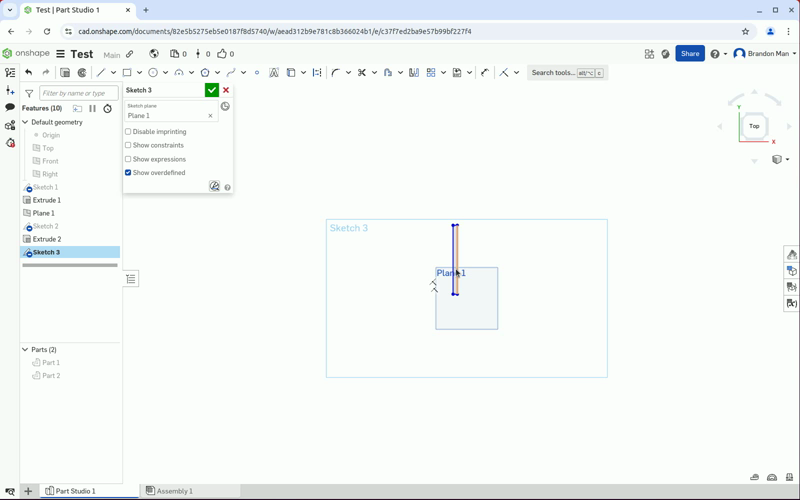
scroll(6)
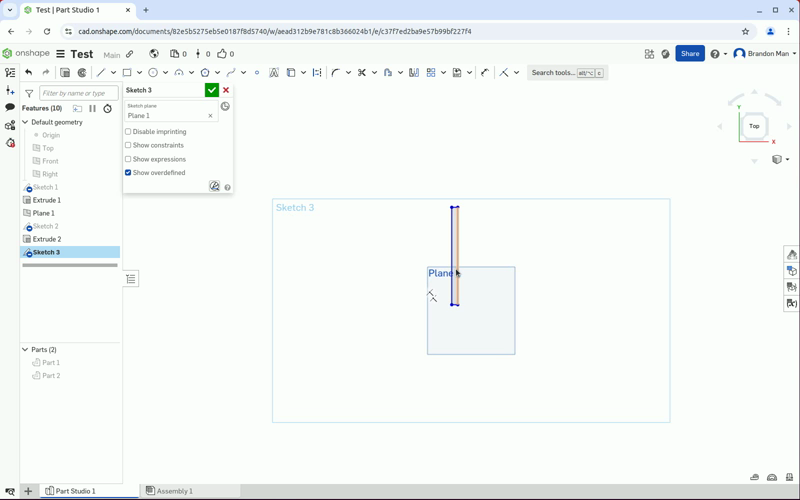
scroll(6)
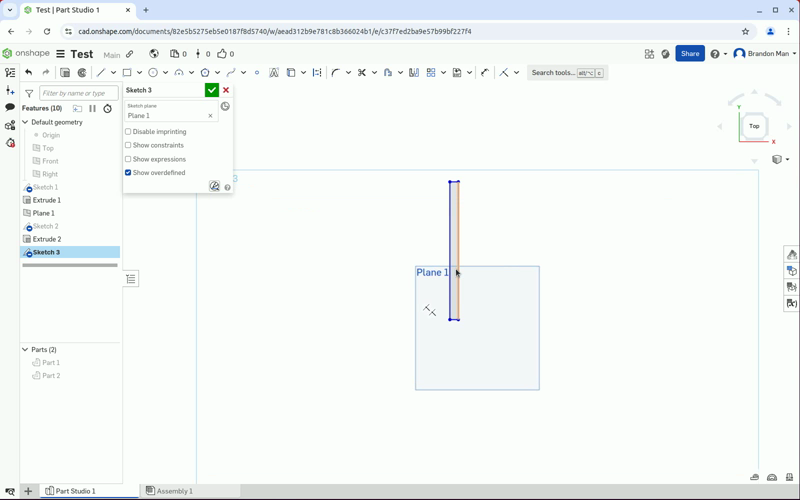
scroll(6)
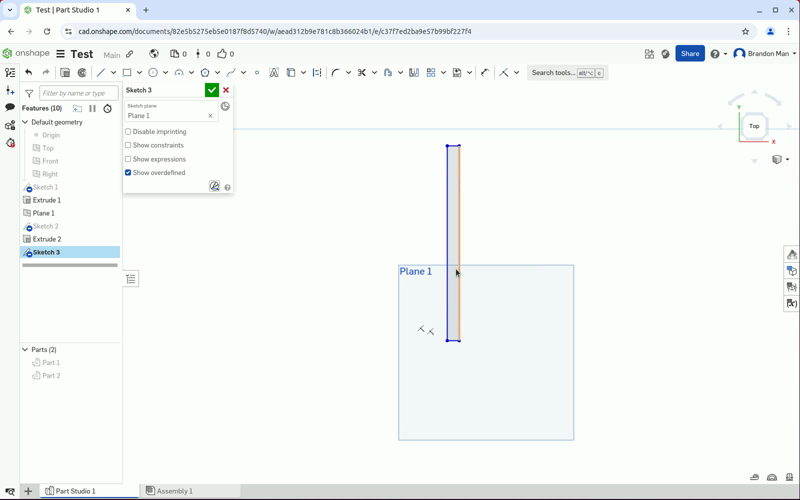
scroll(6)
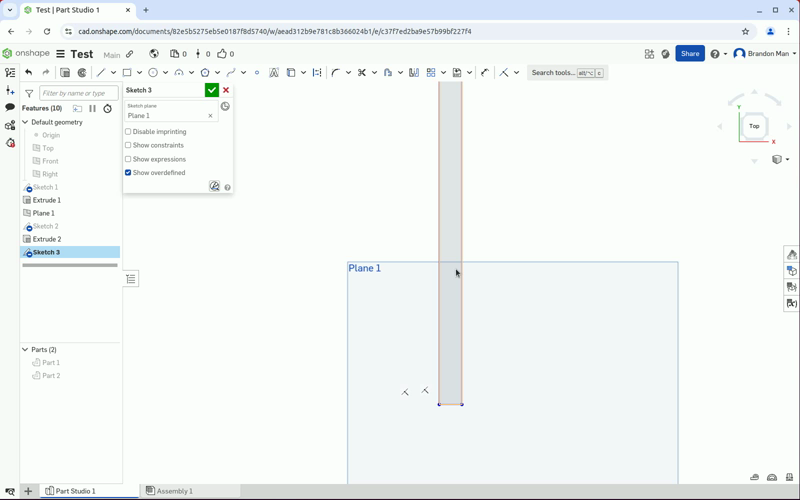
click(456, 268)
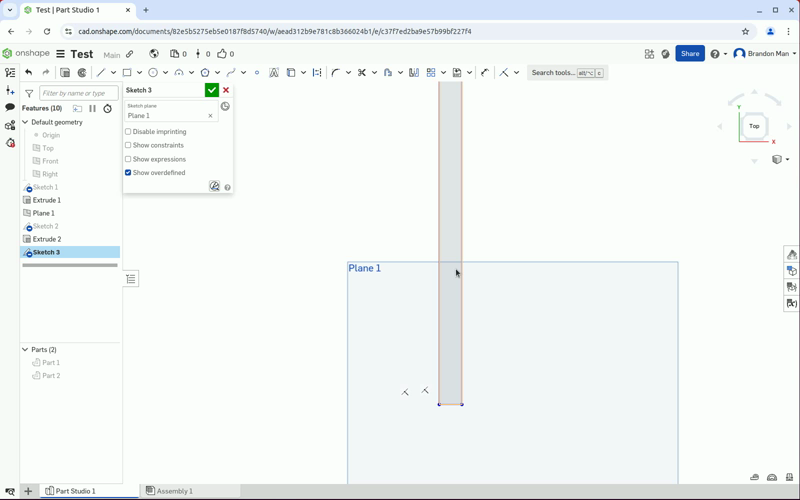
scroll(-6)
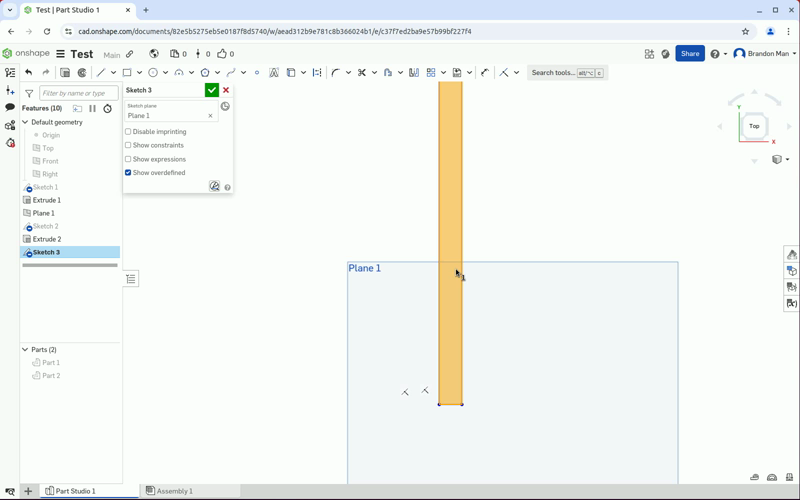
scroll(-6)
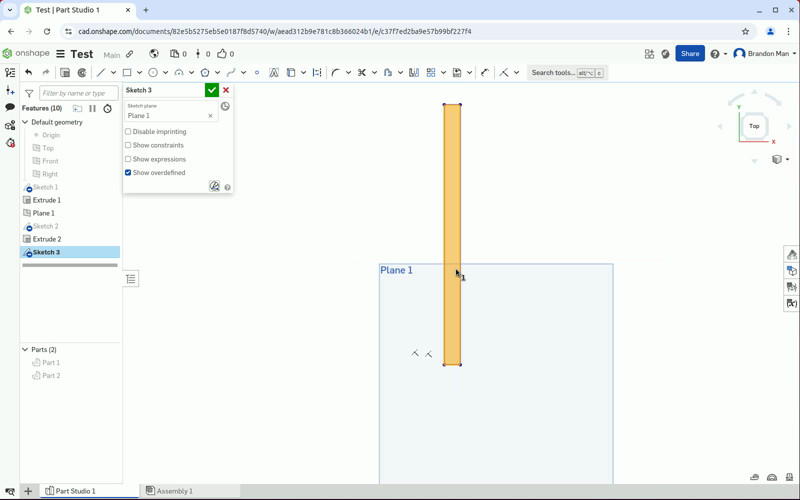
scroll(-6)
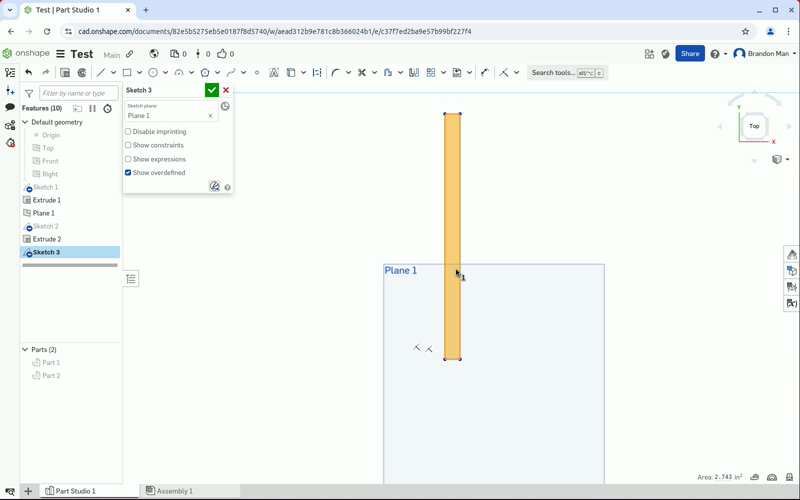
scroll(-6)
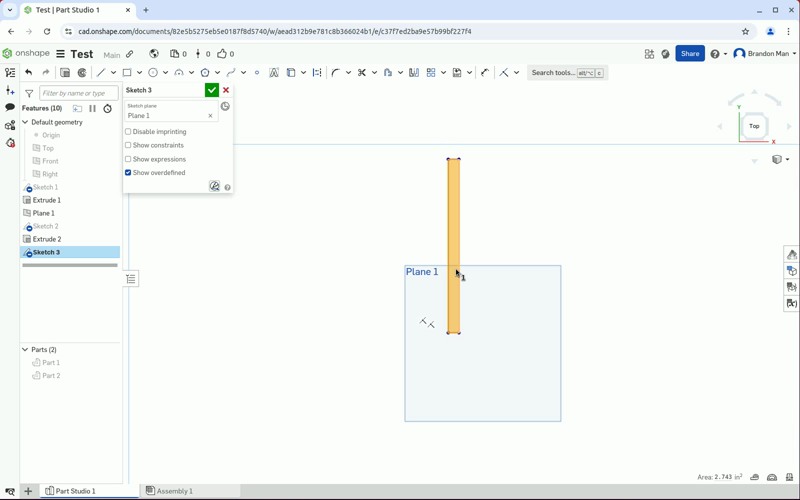
scroll(-6)
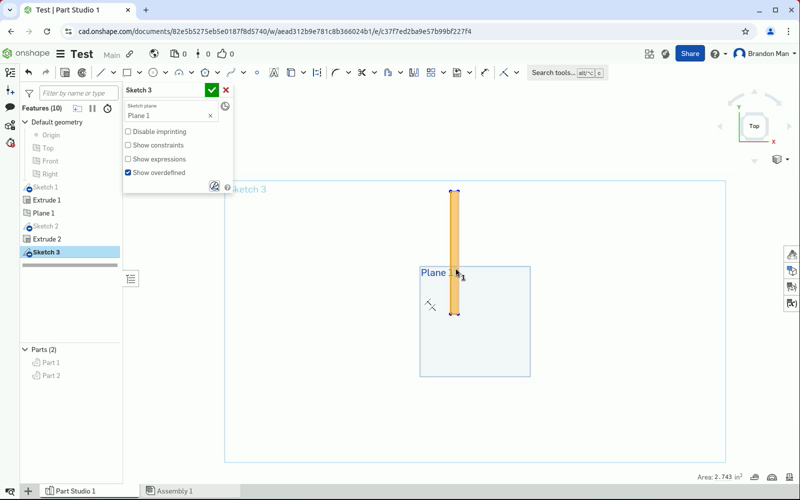
scroll(-6)
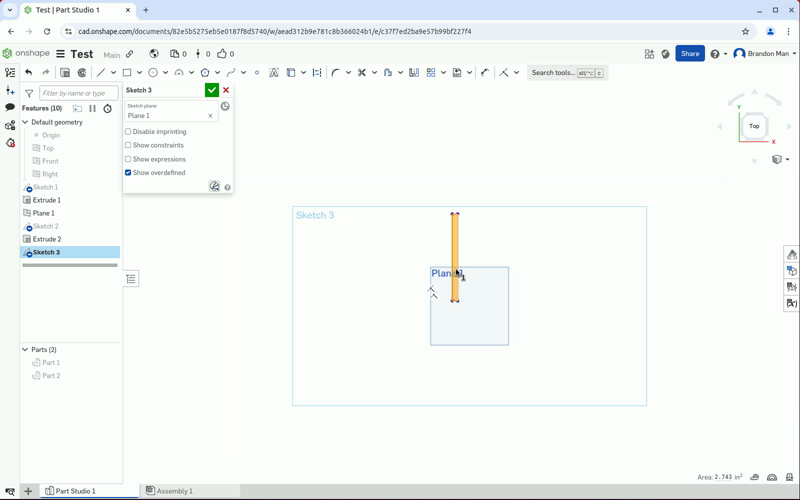
scroll(-6)
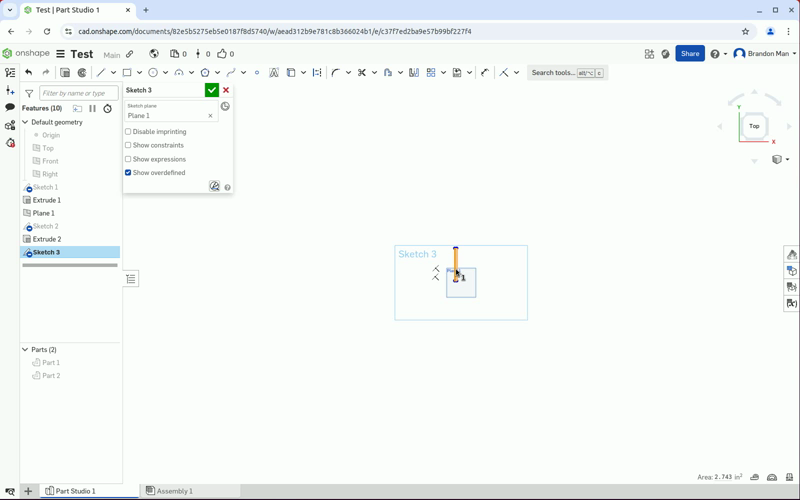
mouse_move(73, 352)
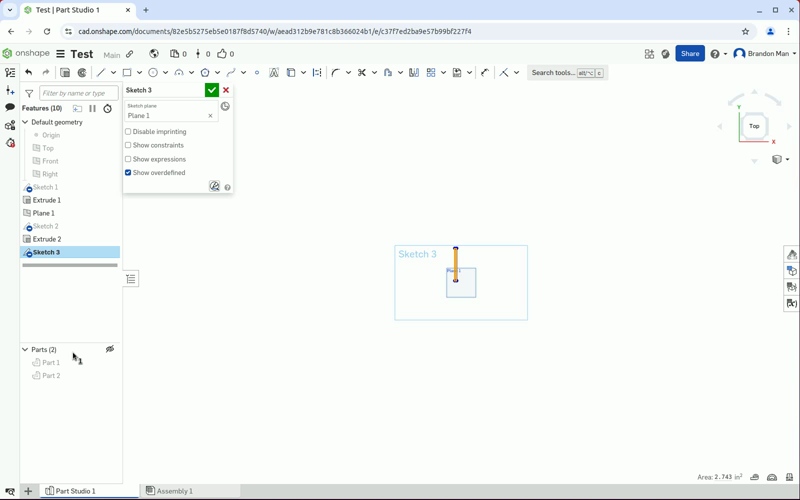
key(shift+y)
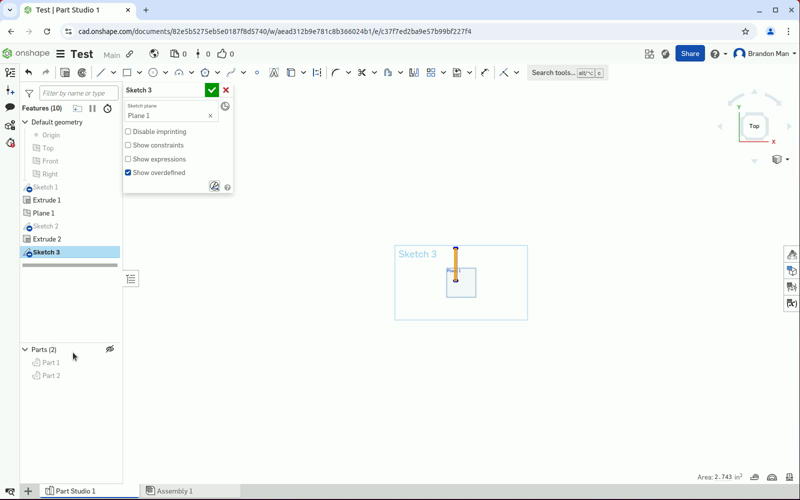
key(shift+e)
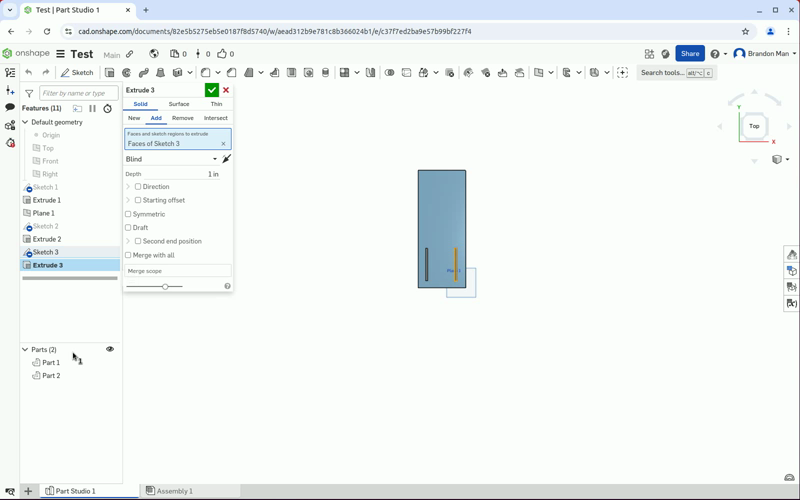
mouse_move(143, 106)
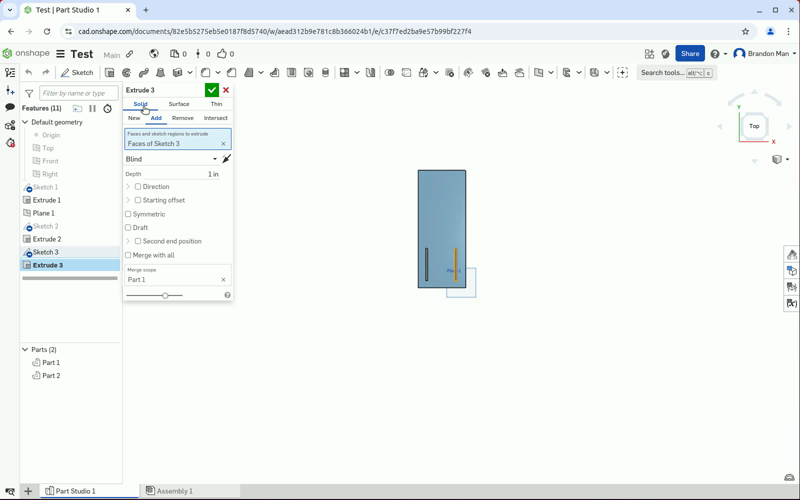
click(143, 106)
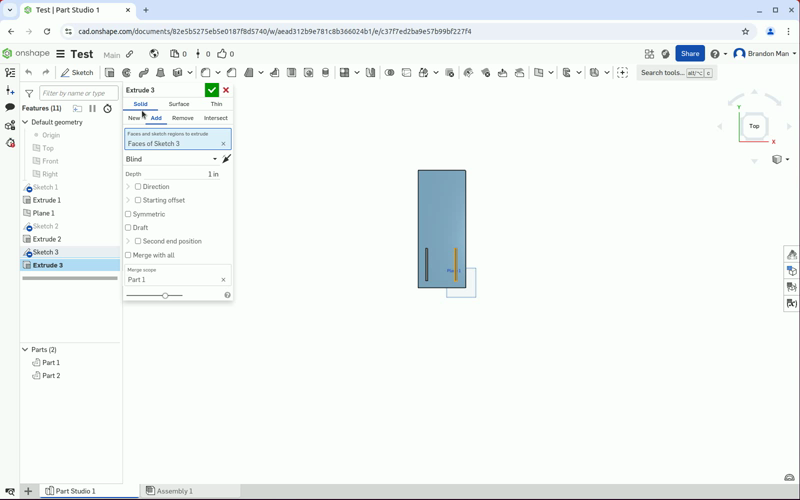
mouse_move(137, 120)
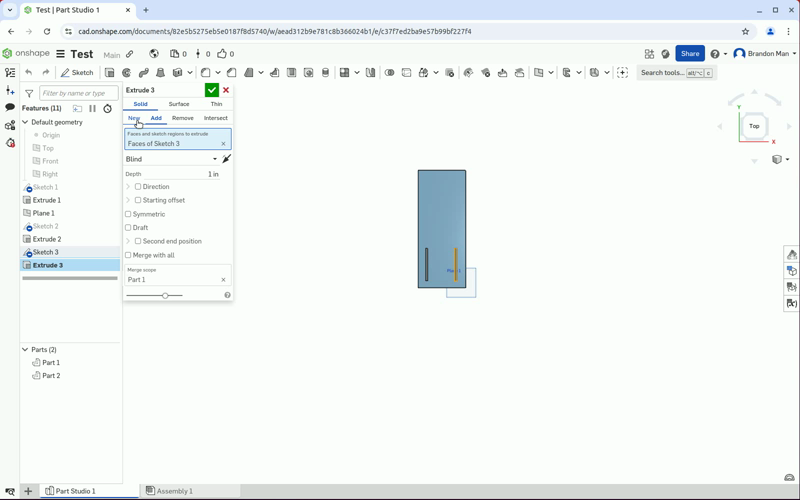
click(137, 120)
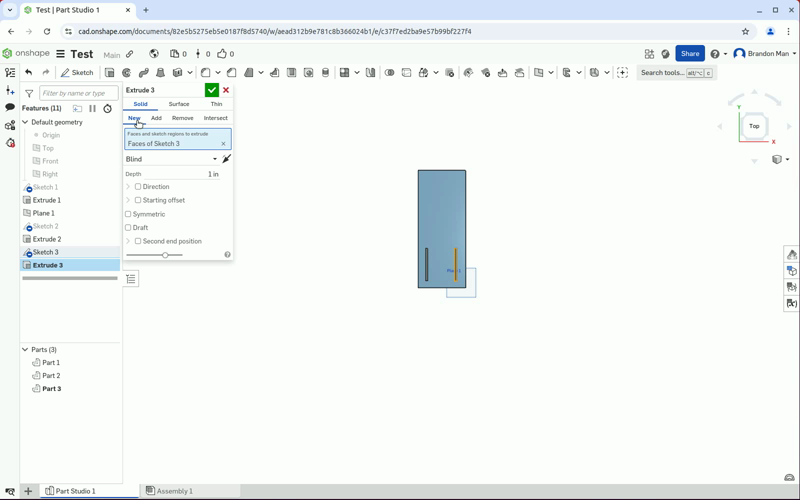
key(tab, 4)
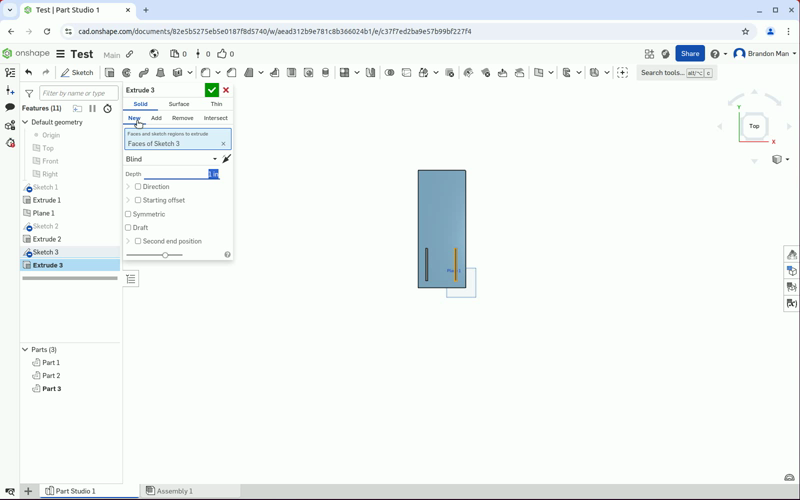
text(0.722)
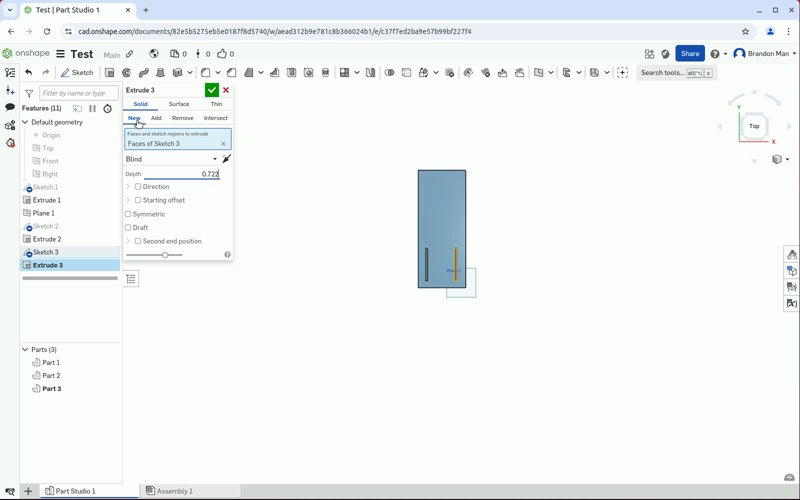
key(enter)
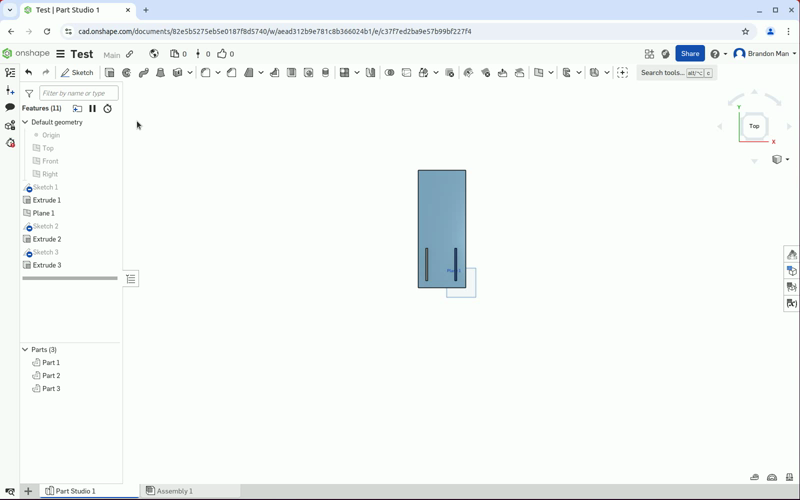
key(shift+h)
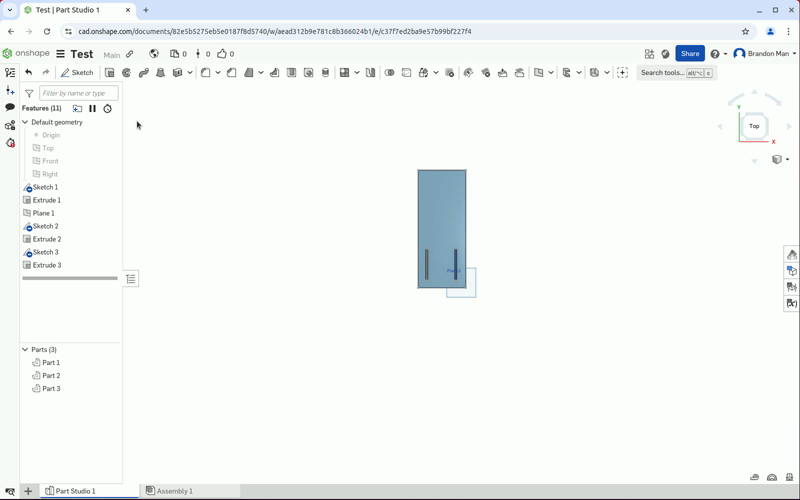
key(shift+h)
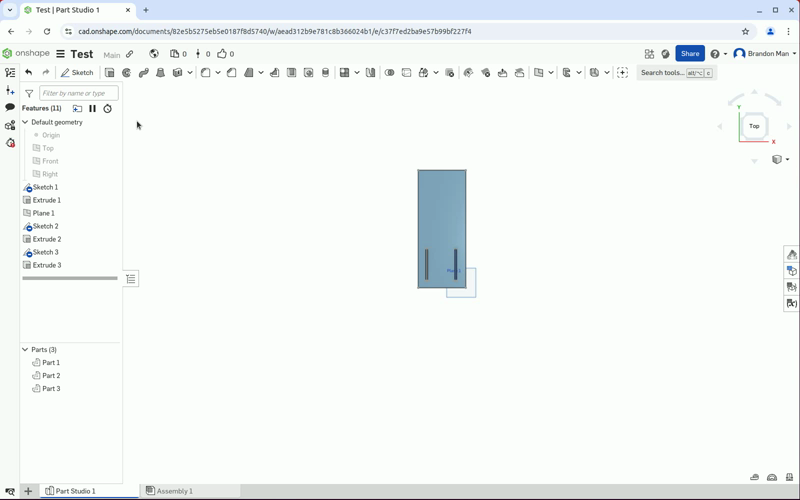
key(shift+7)
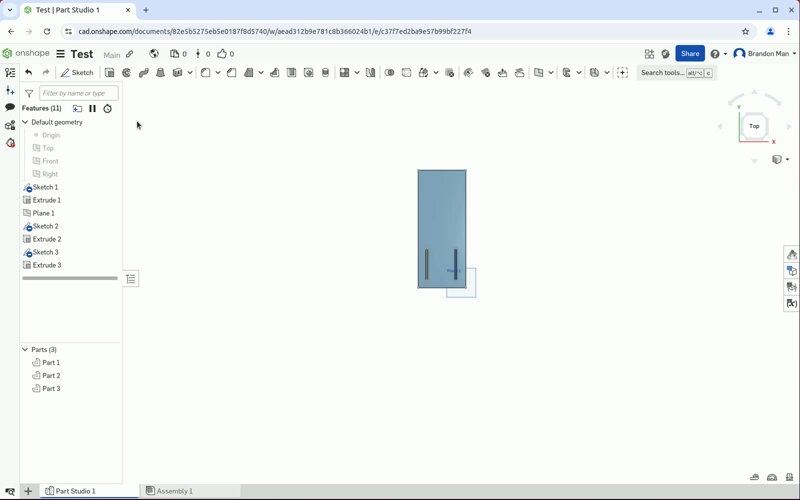
key(up, 3)
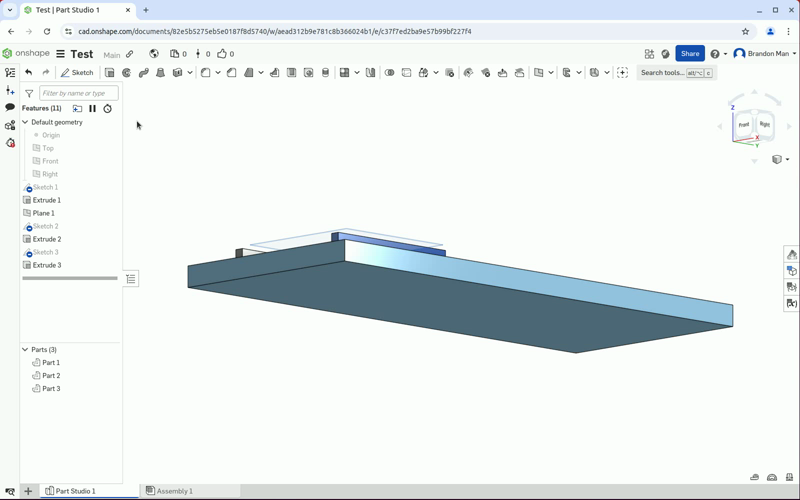
key(left, 3)
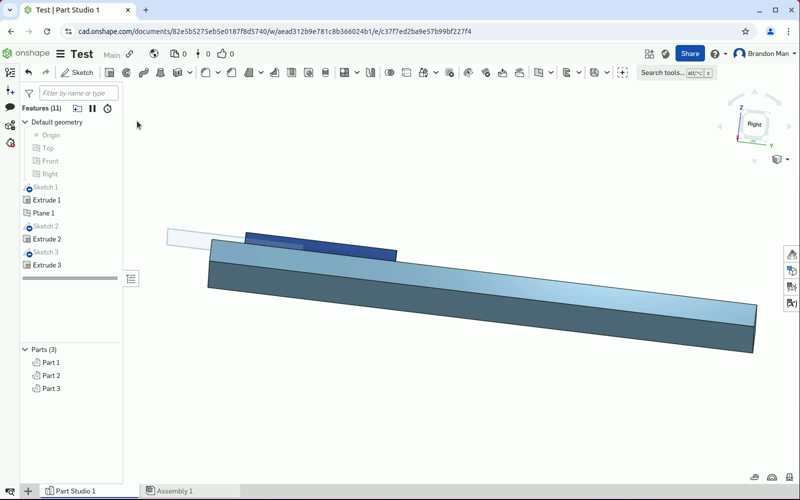
key(right, 3)
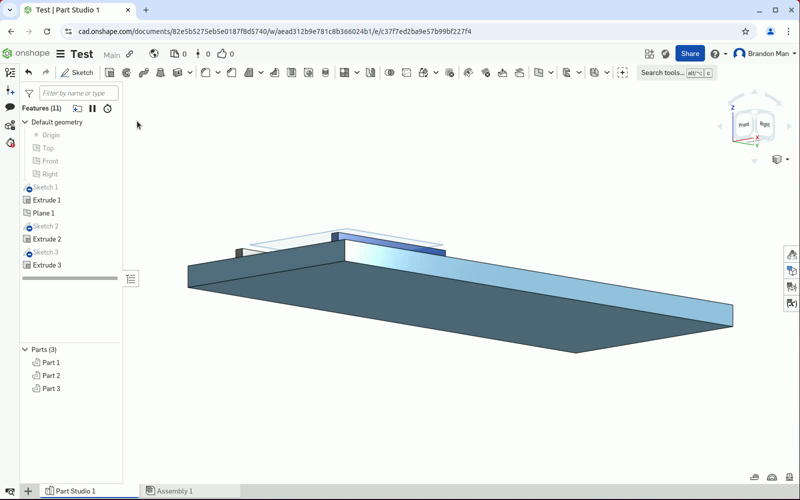
key(down, 3)
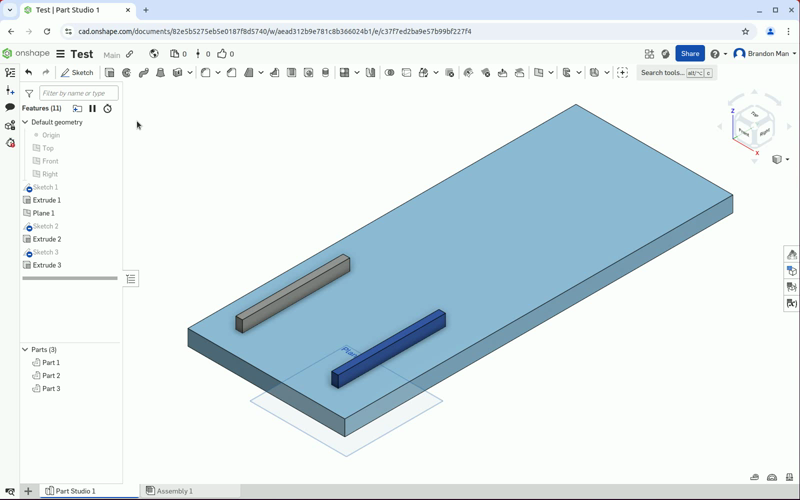
mouse_move(73, 189)
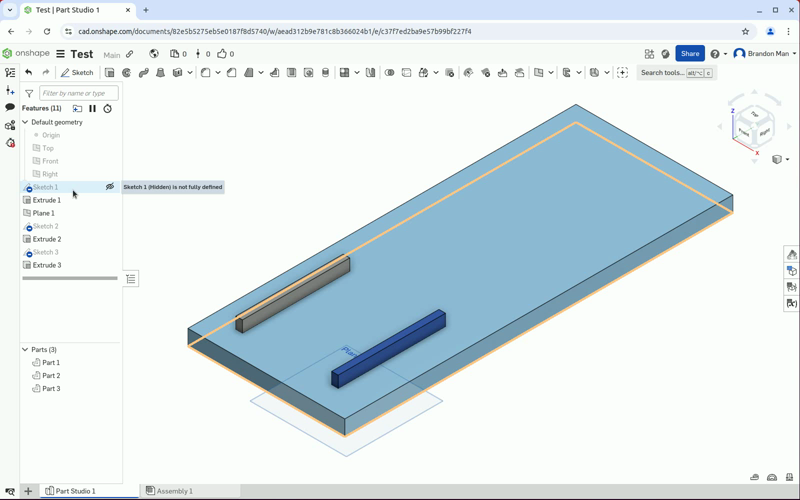
click(73, 189)